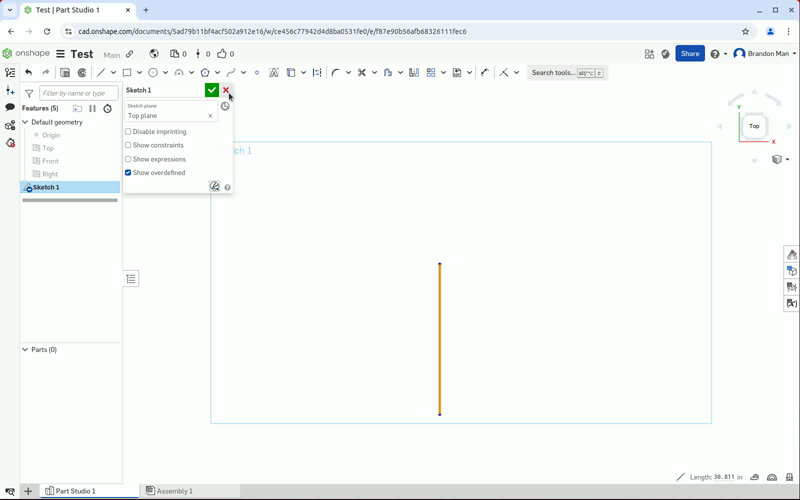
key(shift+h)
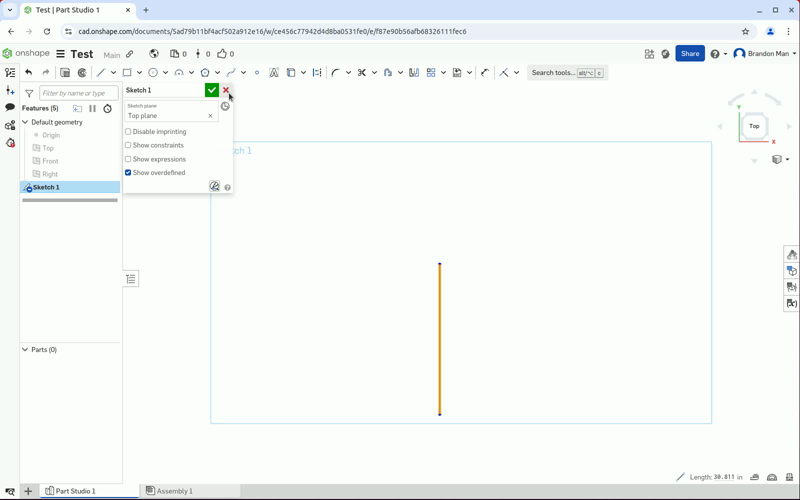
key(shift+s)
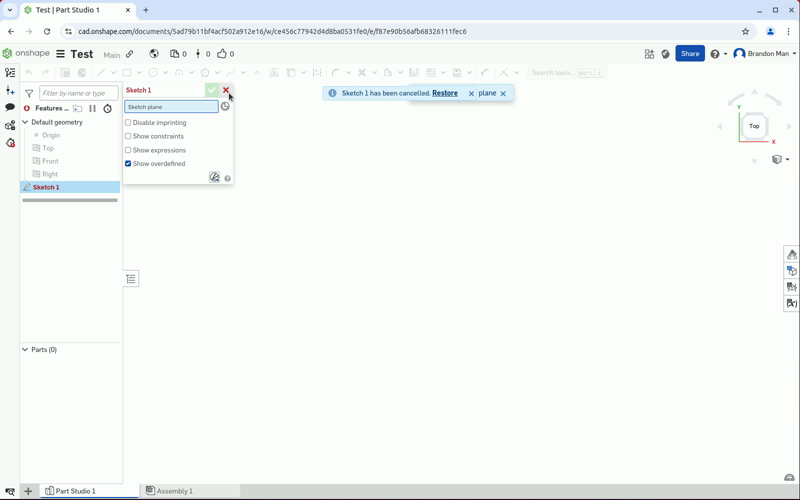
mouse_move(73, 150)
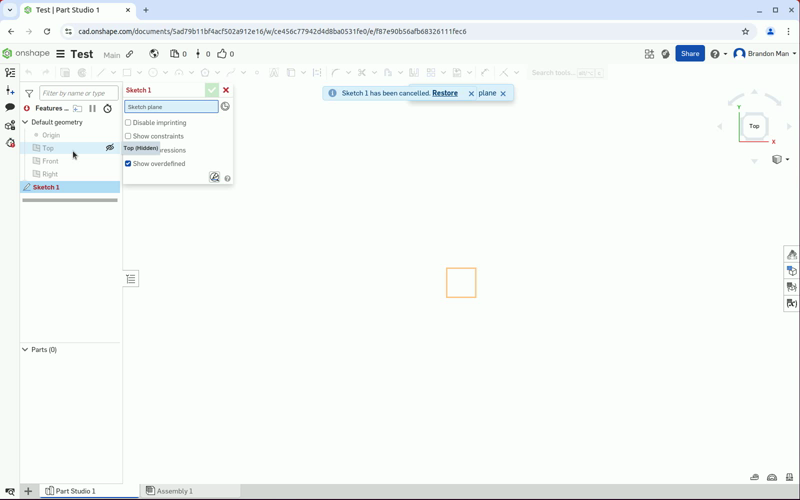
click(73, 150)
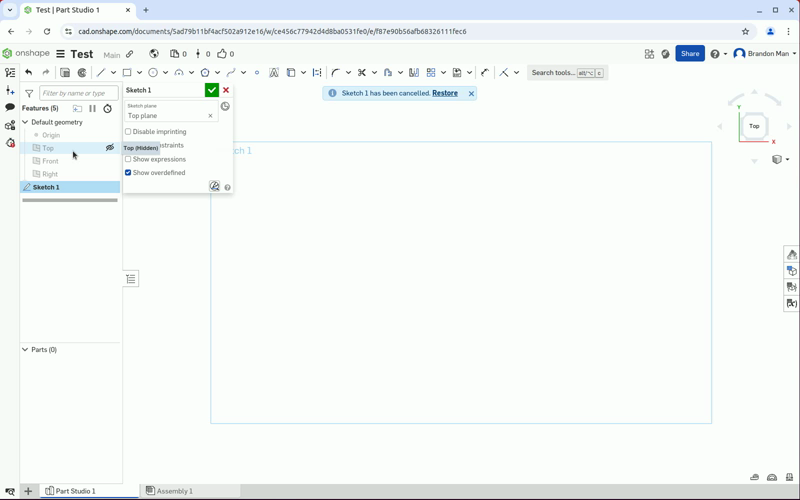
mouse_move(73, 352)
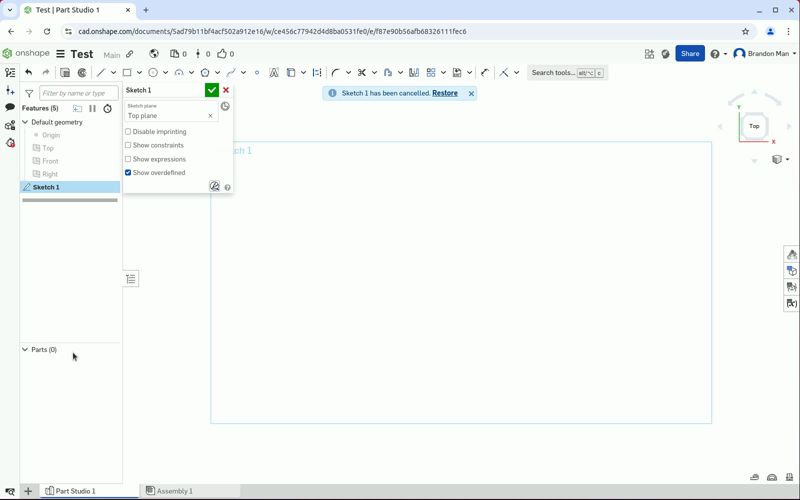
key(y)
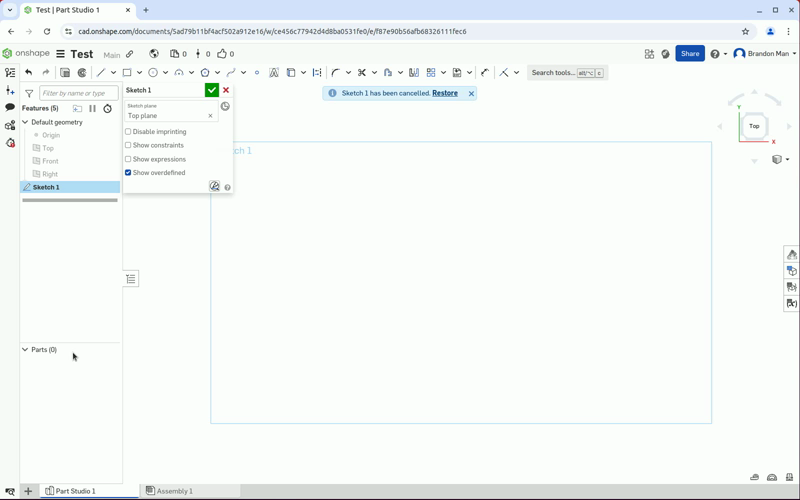
key(l)
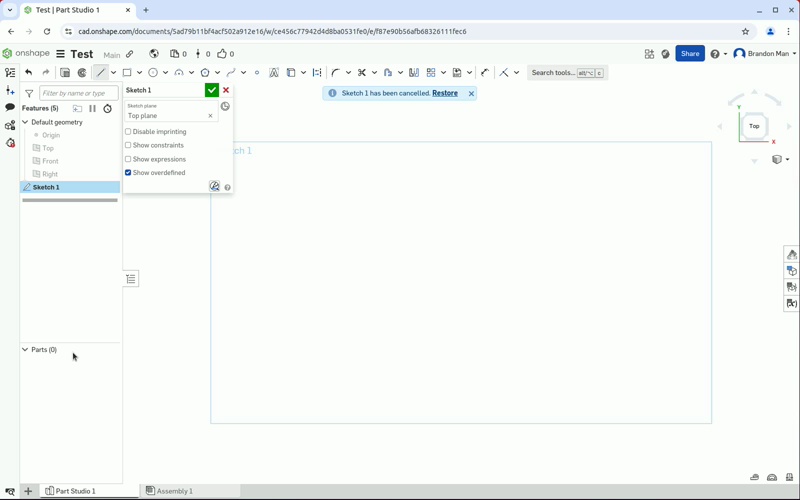
key_down(shift)
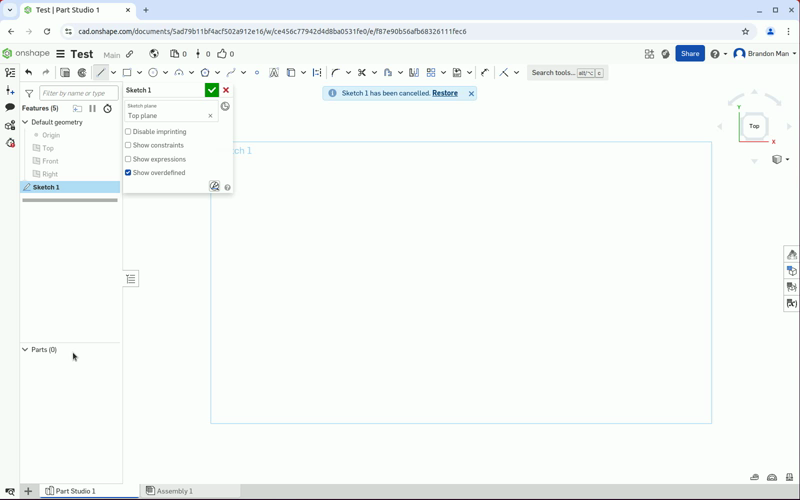
mouse_move(445, 261)
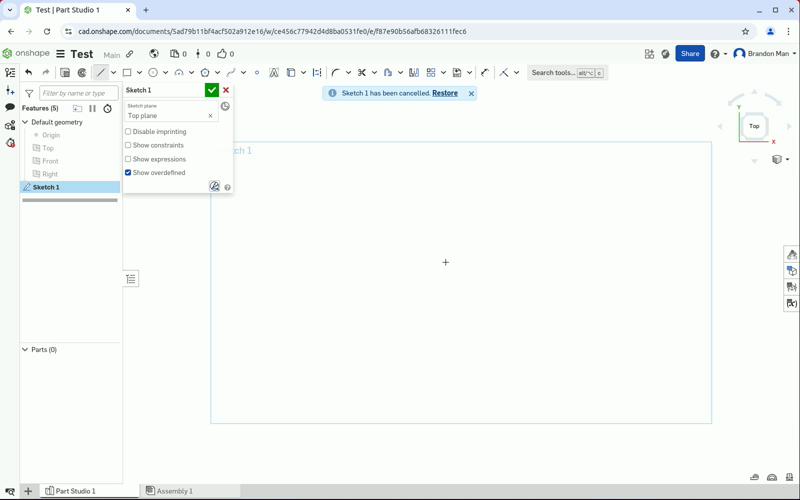
click(445, 261)
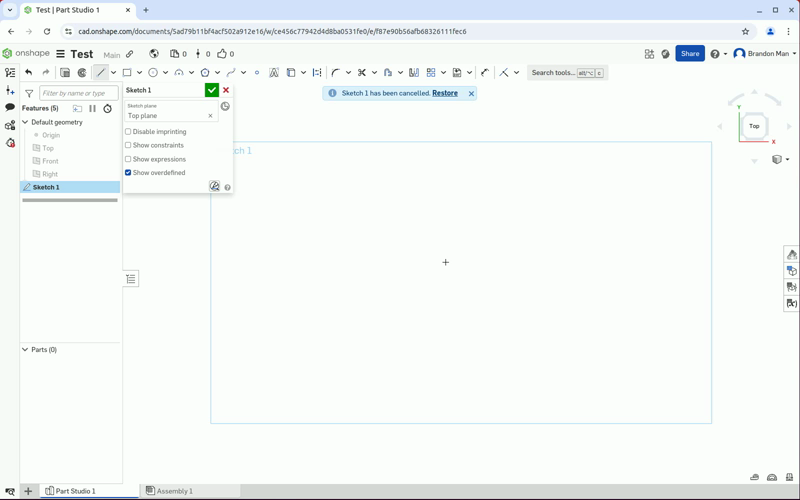
key_up(shift)
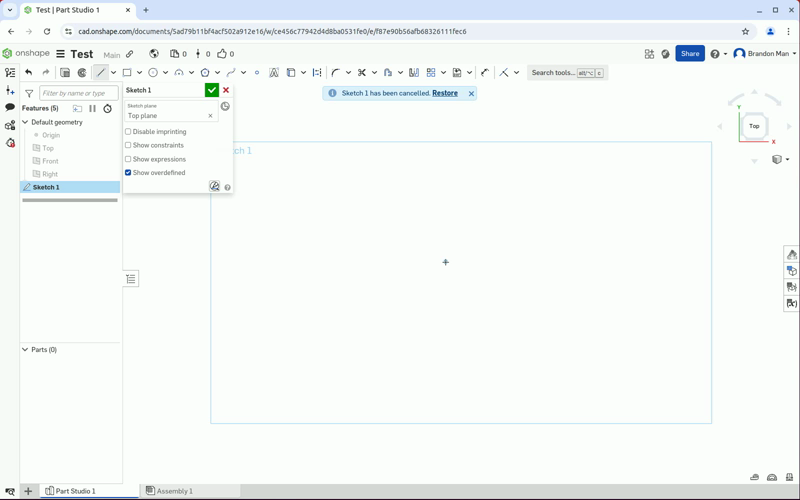
key_down(shift)
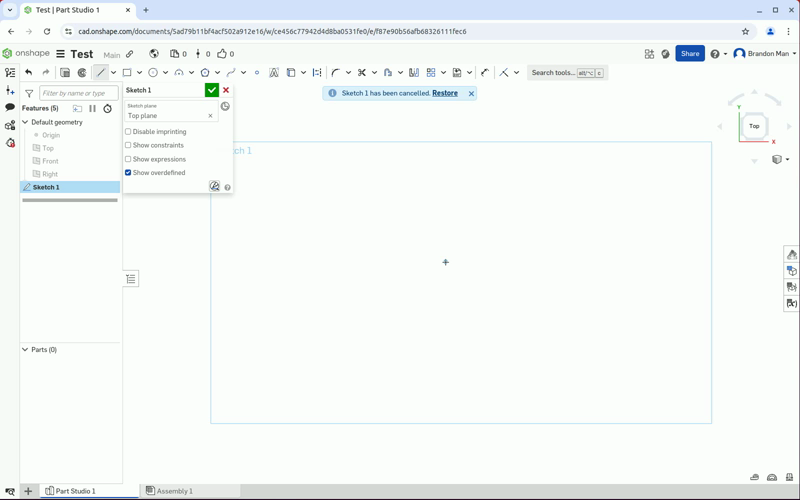
mouse_move(470, 357)
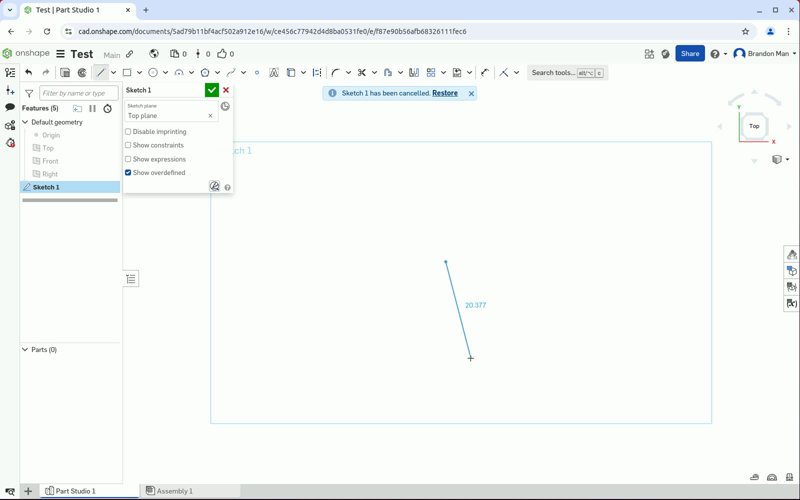
click(470, 357)
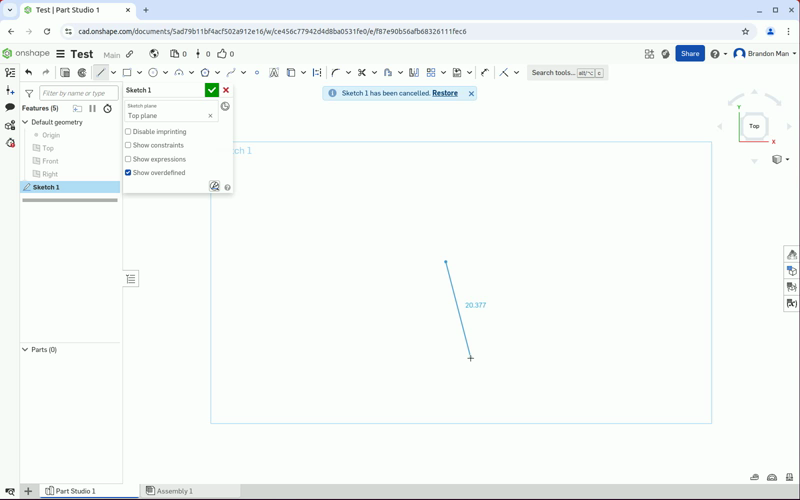
key_up(shift)
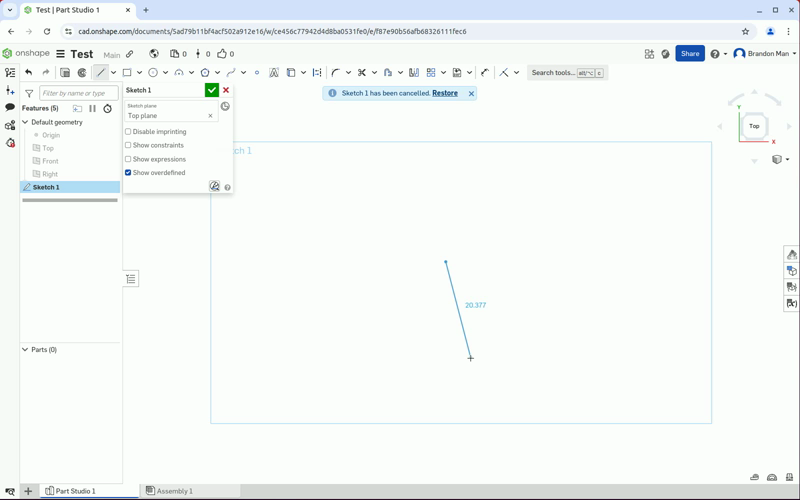
key_down(shift)
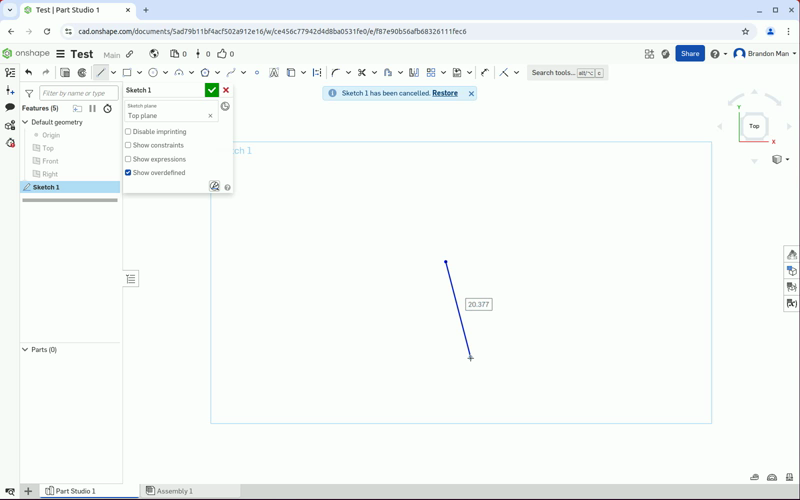
mouse_move(500, 357)
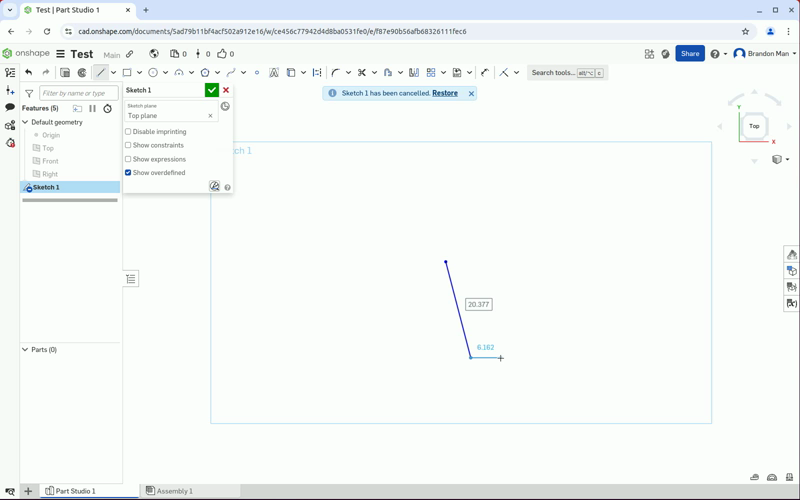
mouse_move(478, 354)
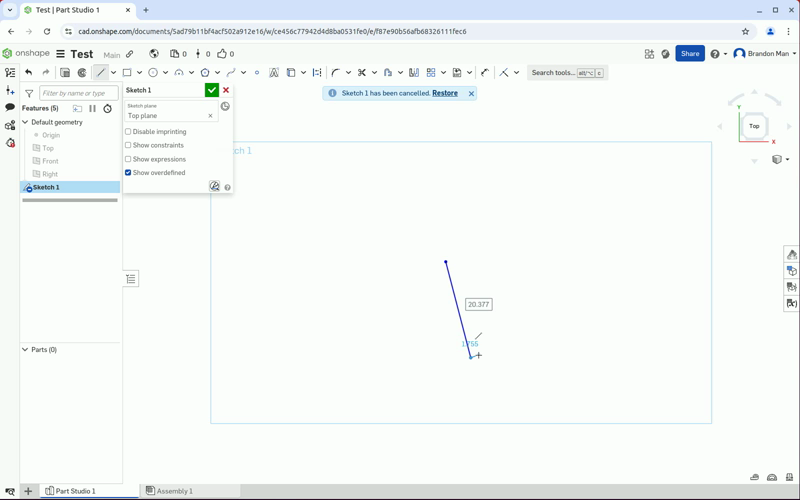
click(478, 354)
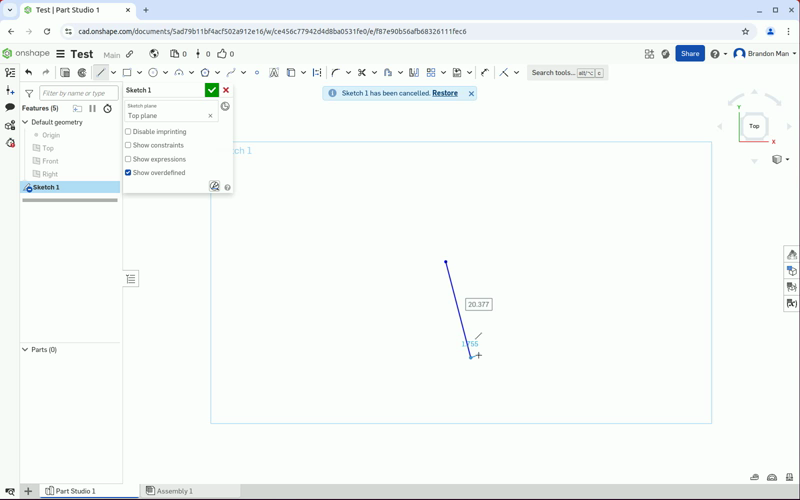
key_up(shift)
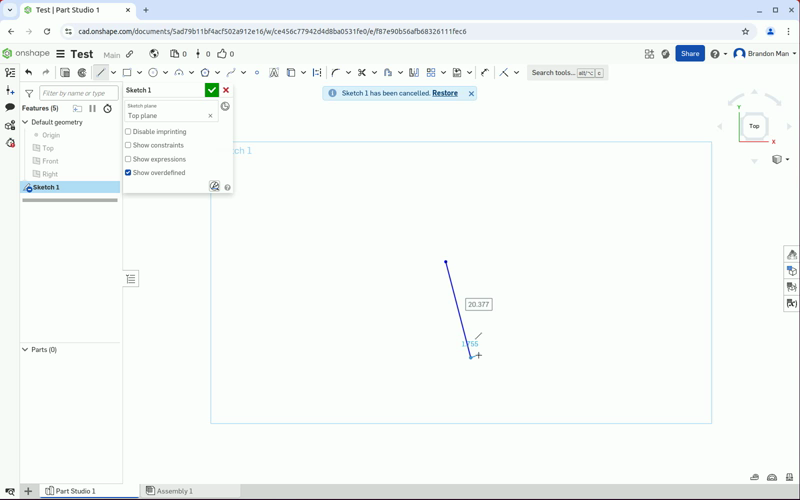
key_down(shift)
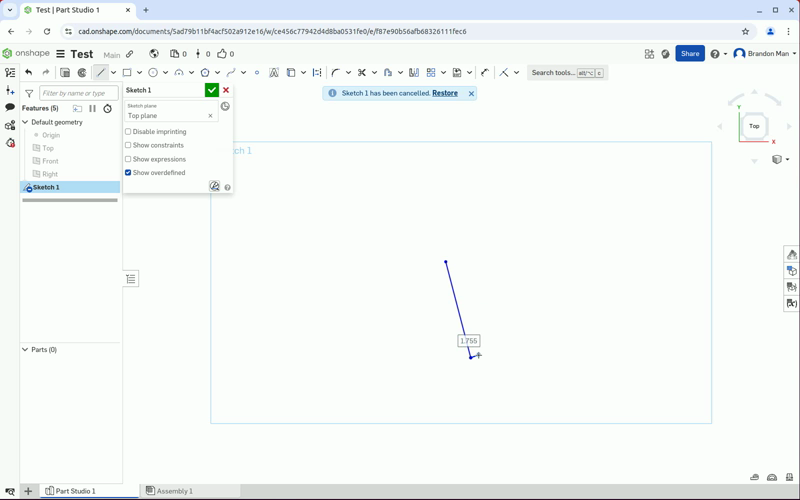
mouse_move(454, 261)
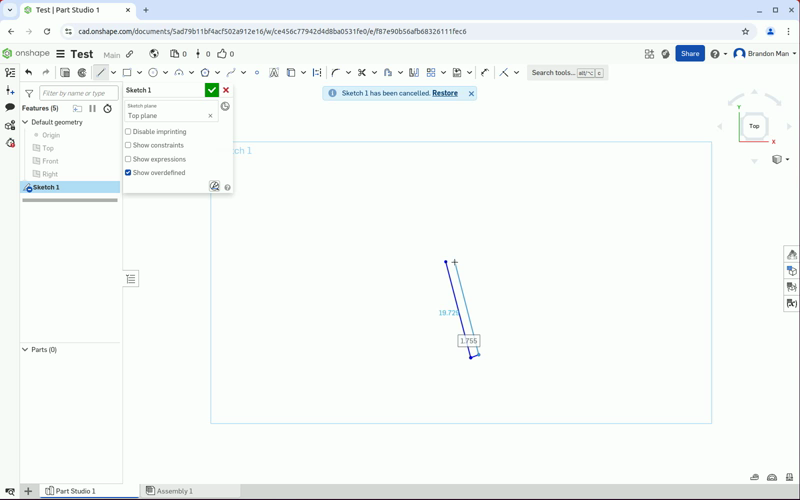
click(454, 261)
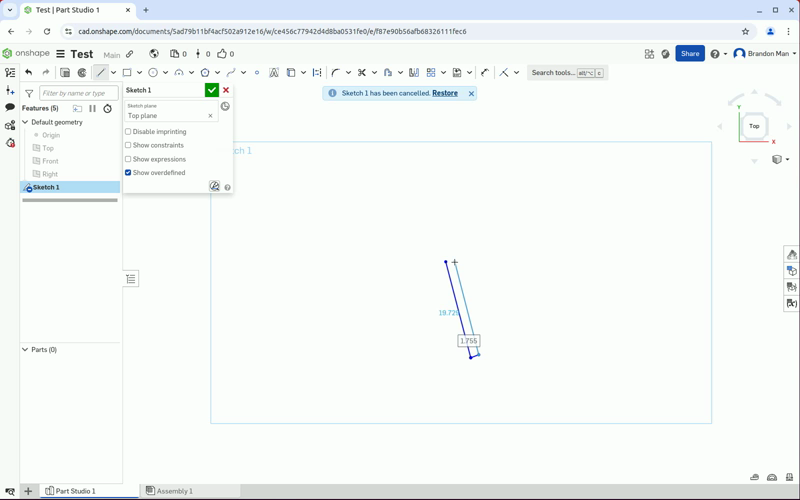
key_up(shift)
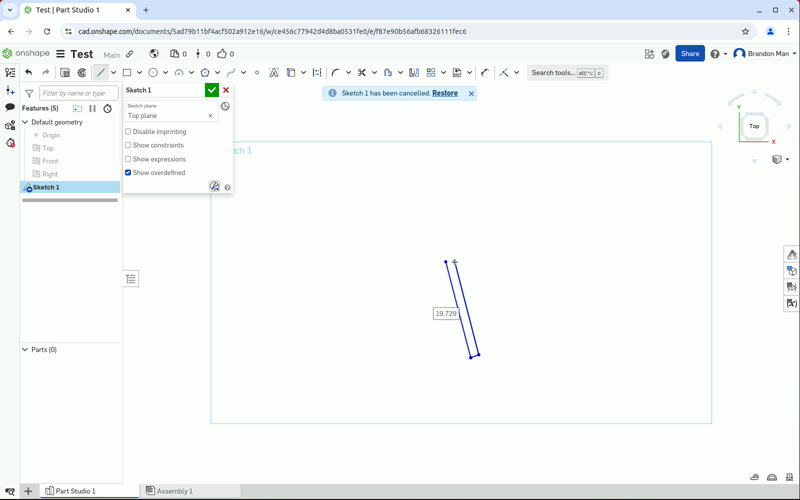
key_down(shift)
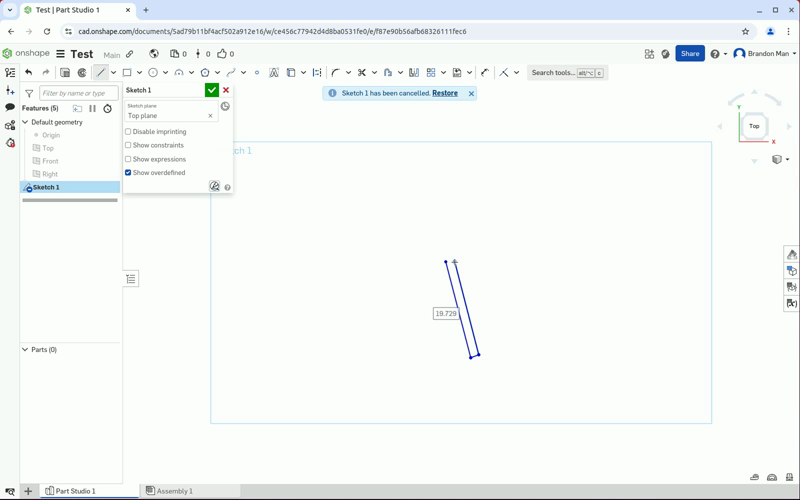
mouse_move(454, 169)
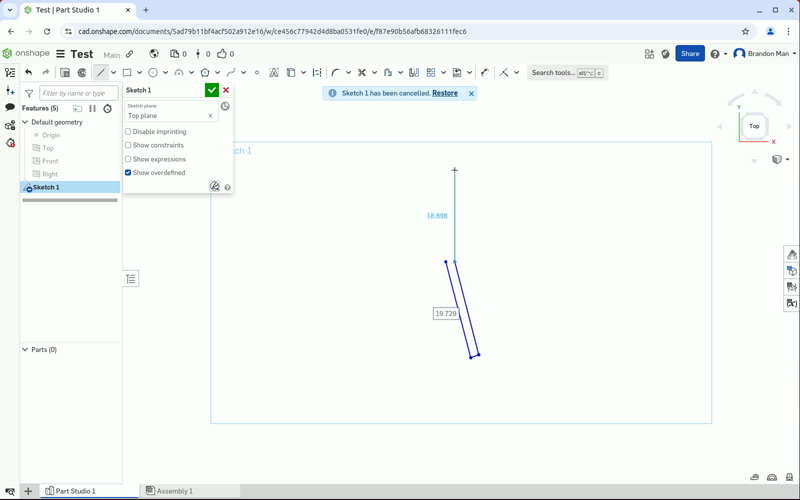
click(454, 169)
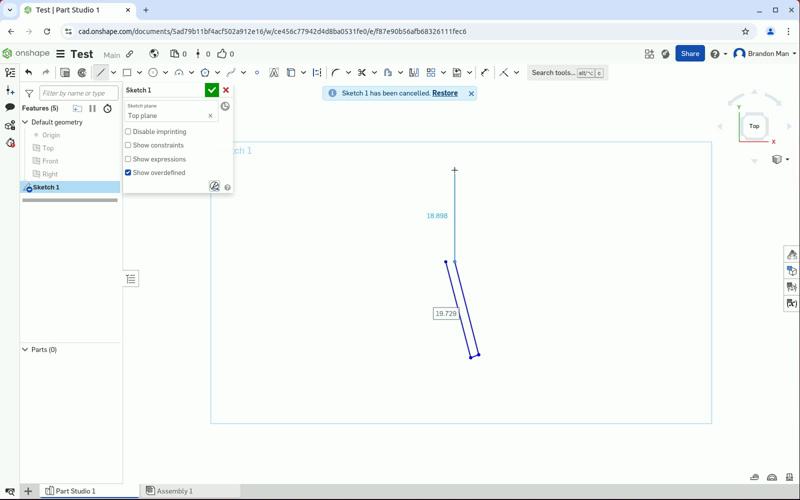
key_up(shift)
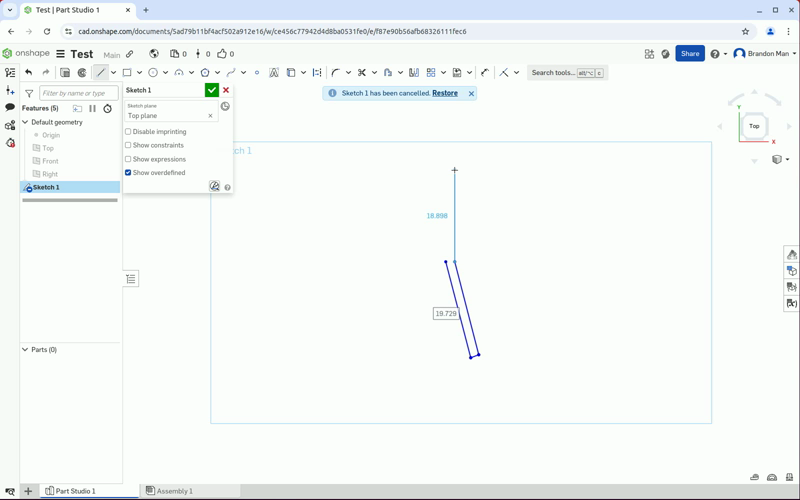
key_down(shift)
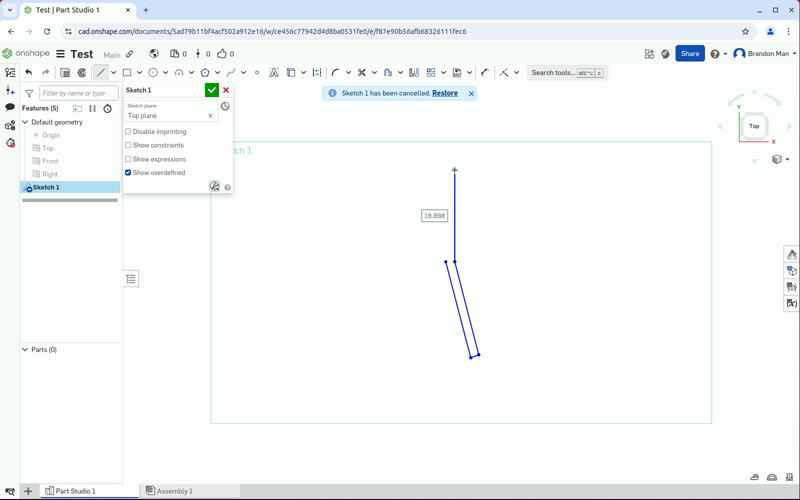
mouse_move(484, 169)
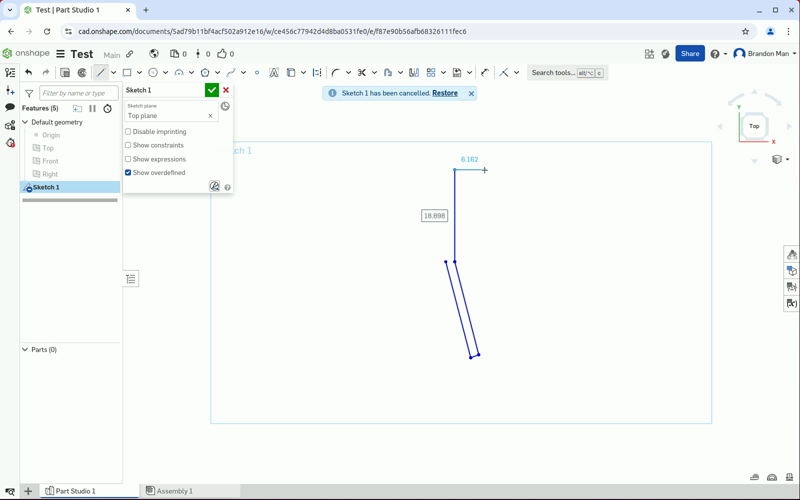
mouse_move(445, 169)
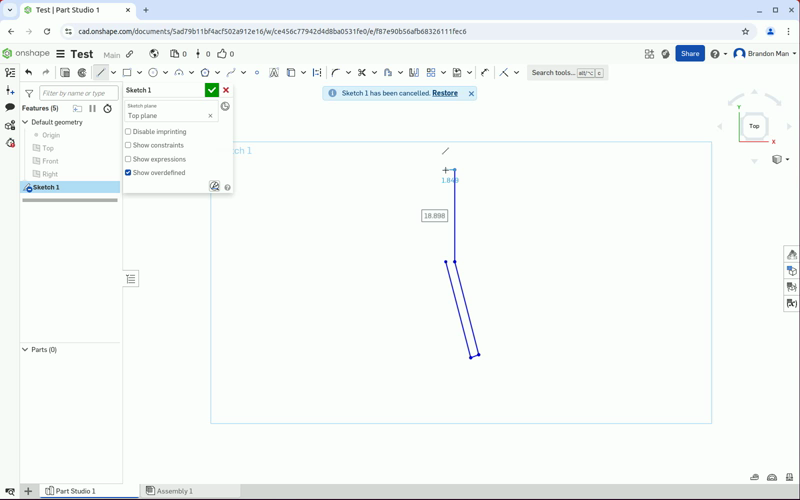
click(445, 169)
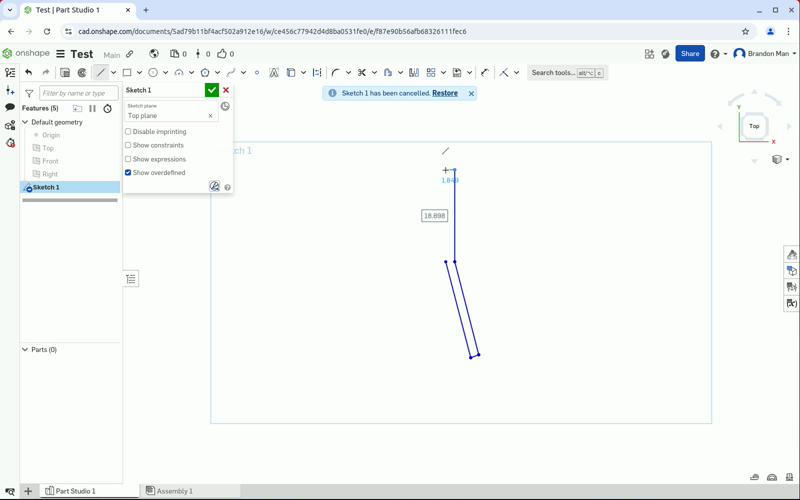
key_up(shift)
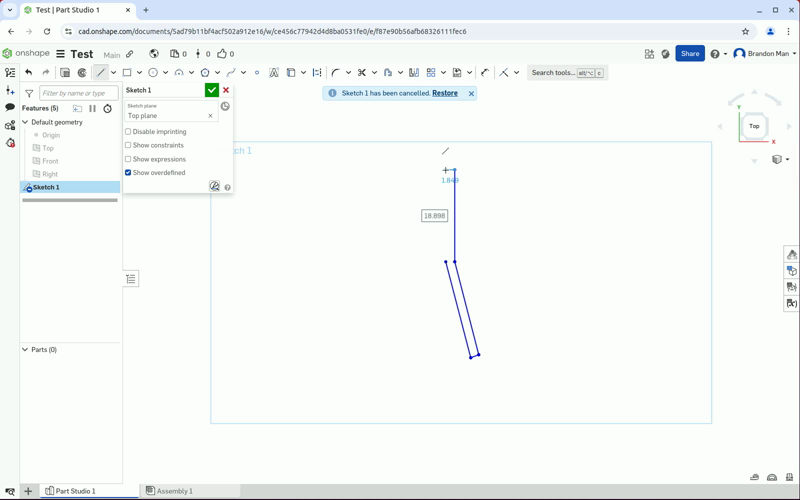
key_down(shift)
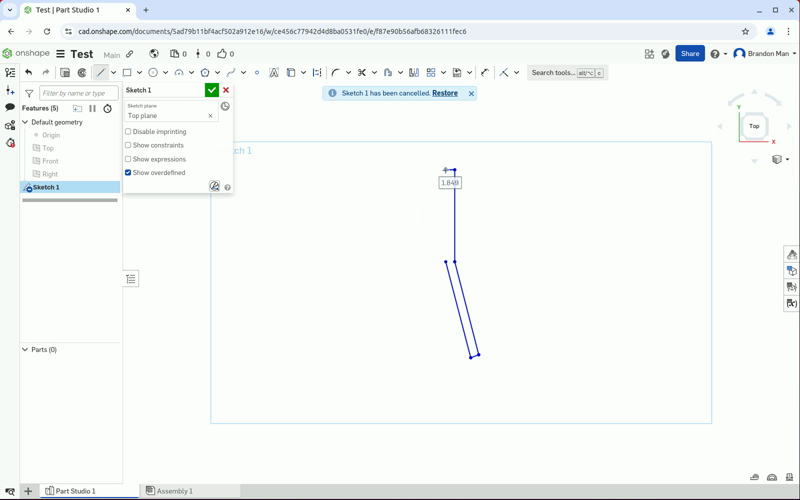
mouse_move(445, 261)
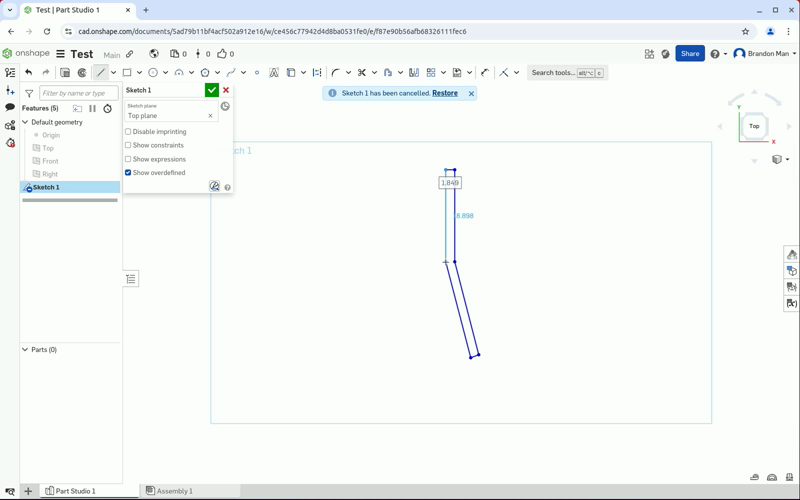
key_up(shift)
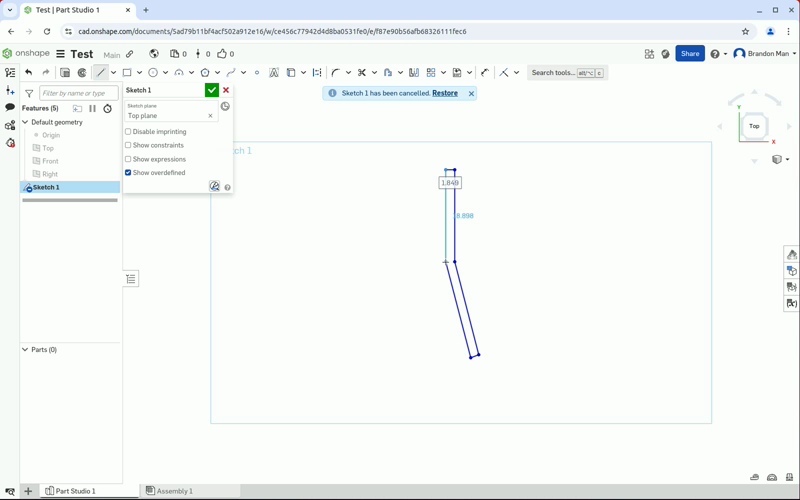
click(445, 261)
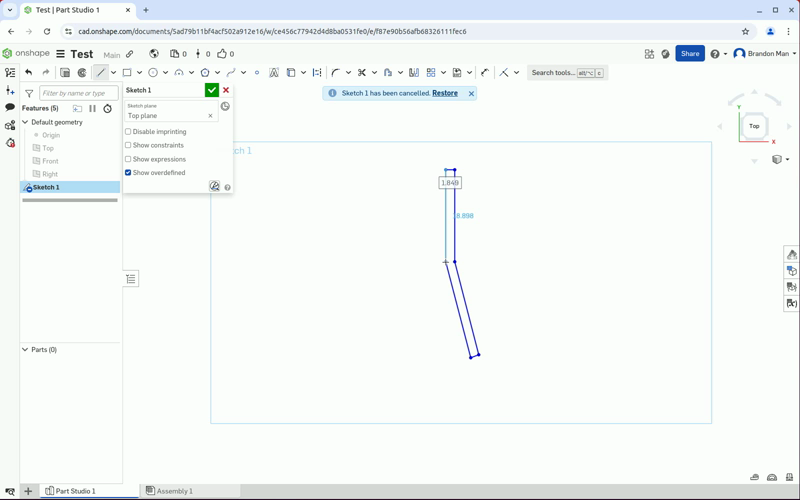
key(esc)
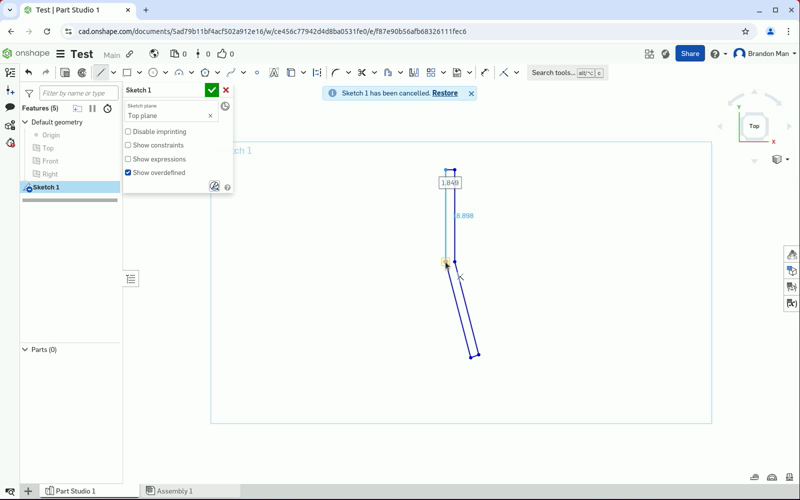
key(c)
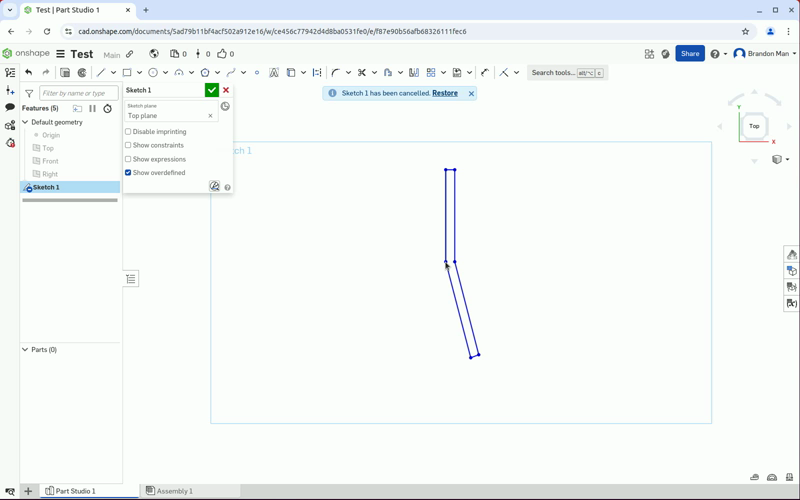
key_down(shift)
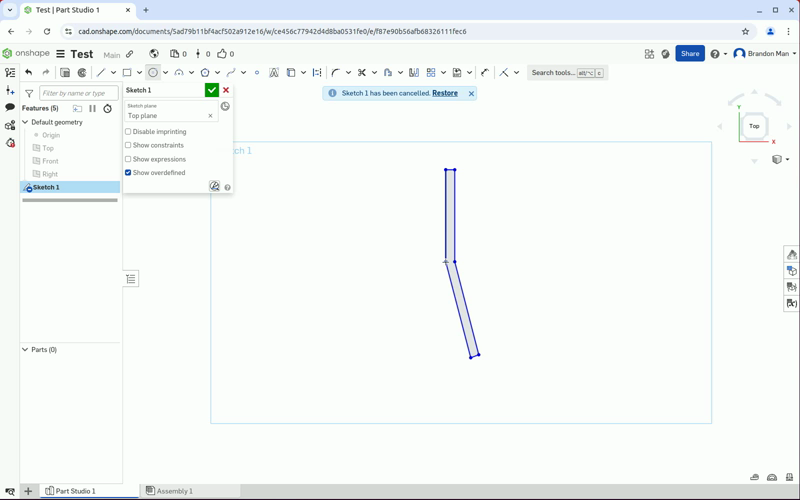
mouse_move(450, 259)
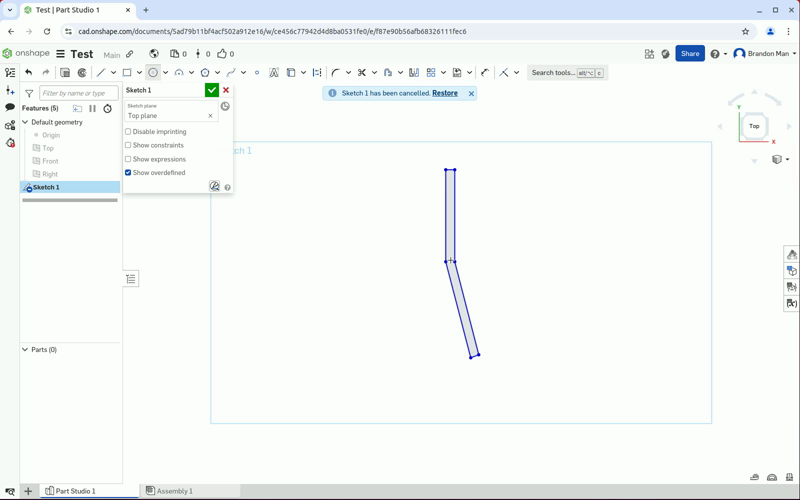
scroll(6)
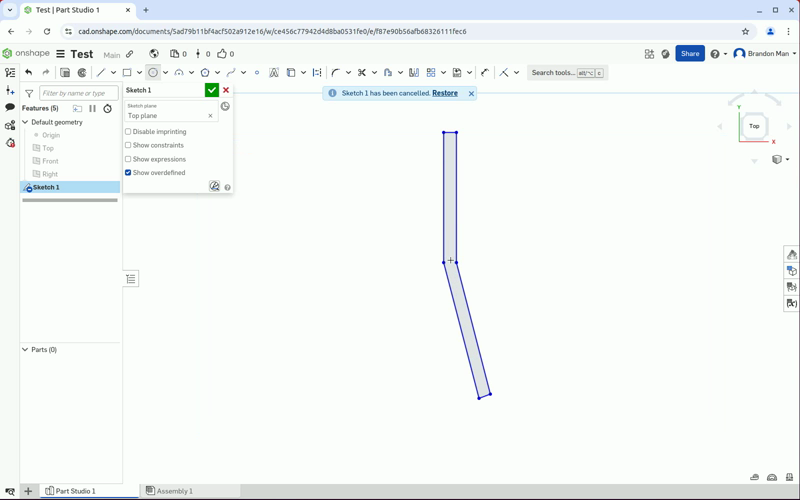
scroll(6)
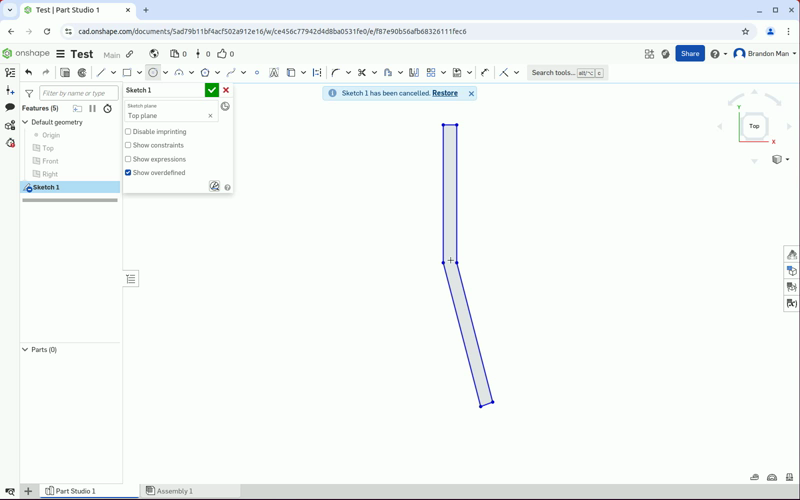
scroll(6)
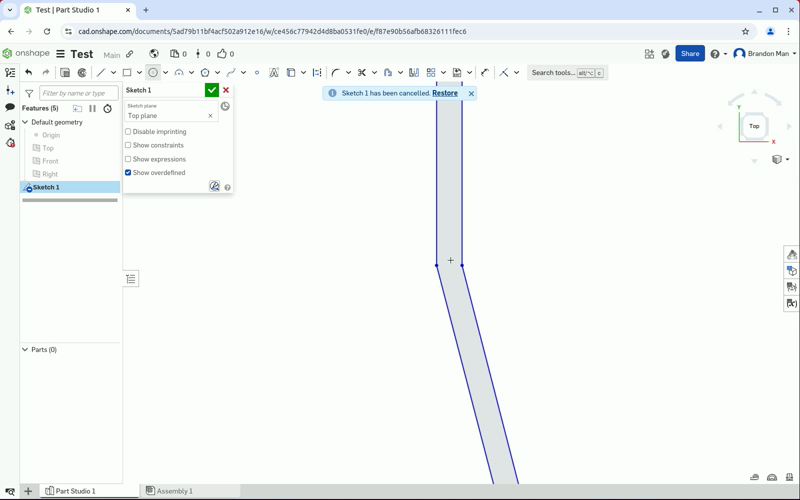
scroll(6)
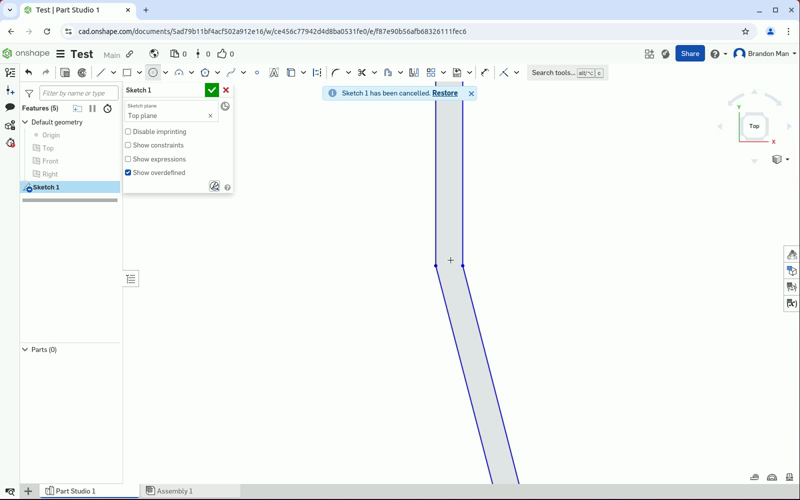
scroll(6)
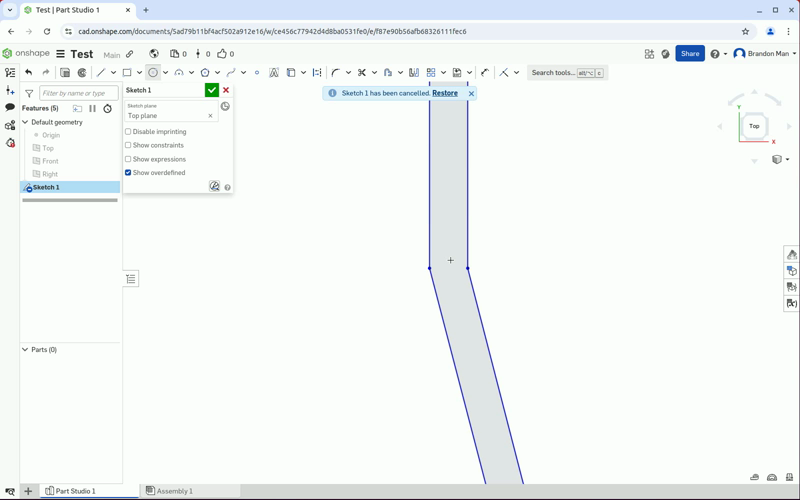
scroll(6)
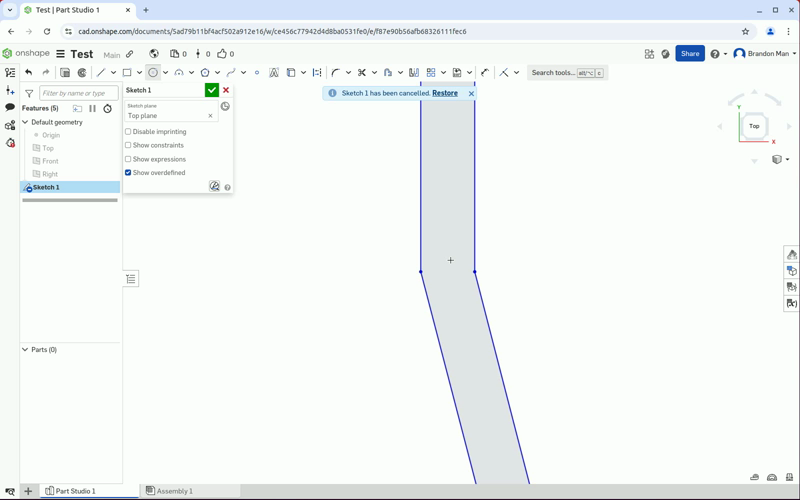
scroll(6)
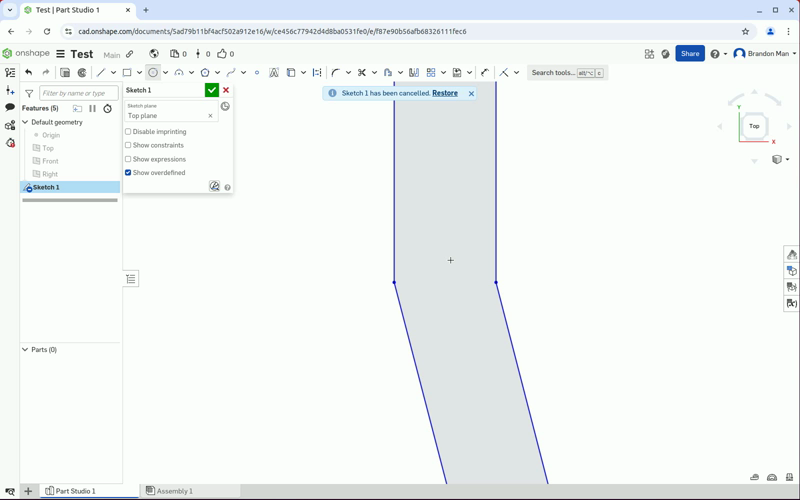
click(450, 259)
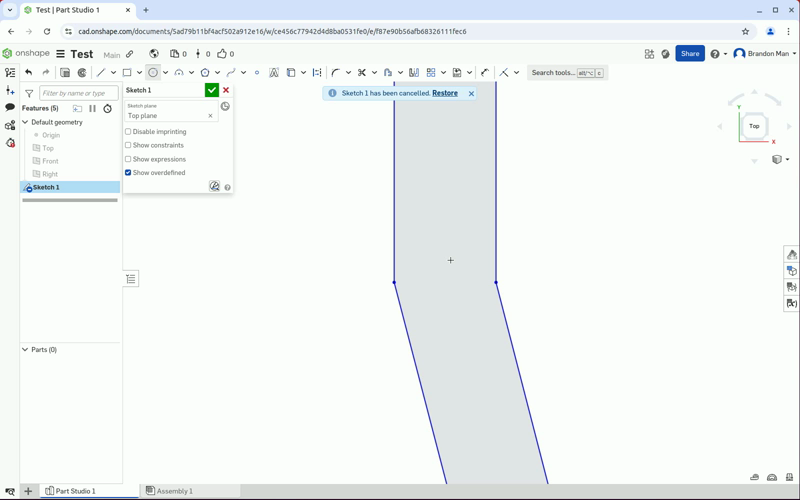
scroll(-6)
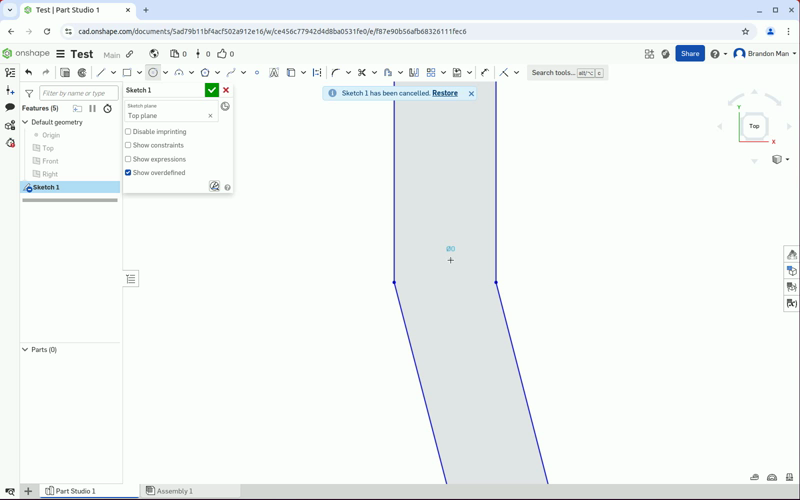
scroll(-6)
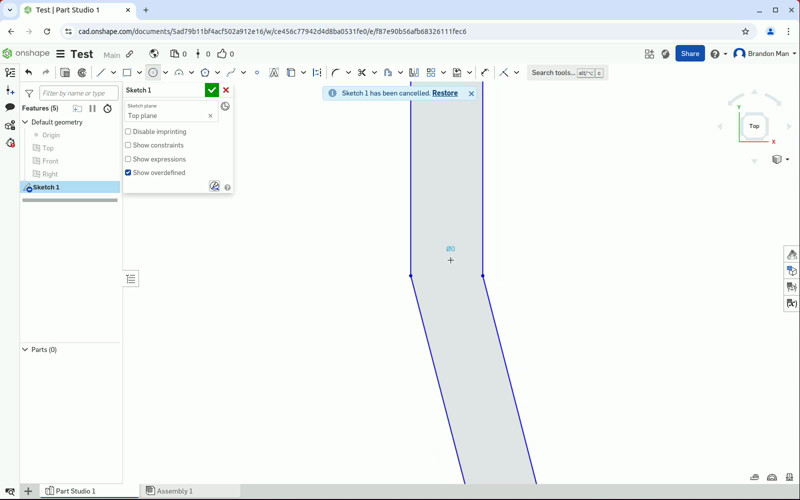
scroll(-6)
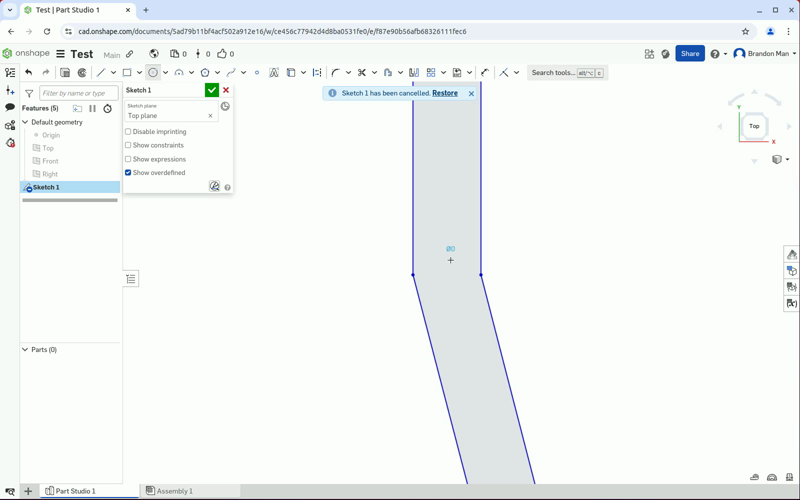
scroll(-6)
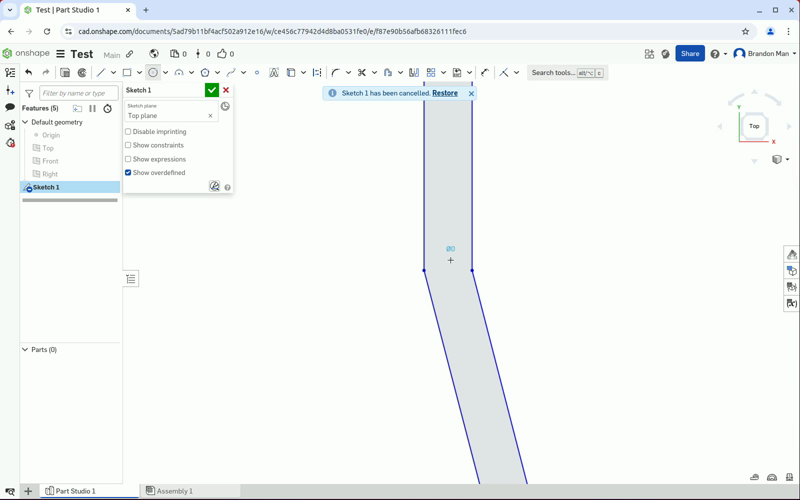
scroll(-6)
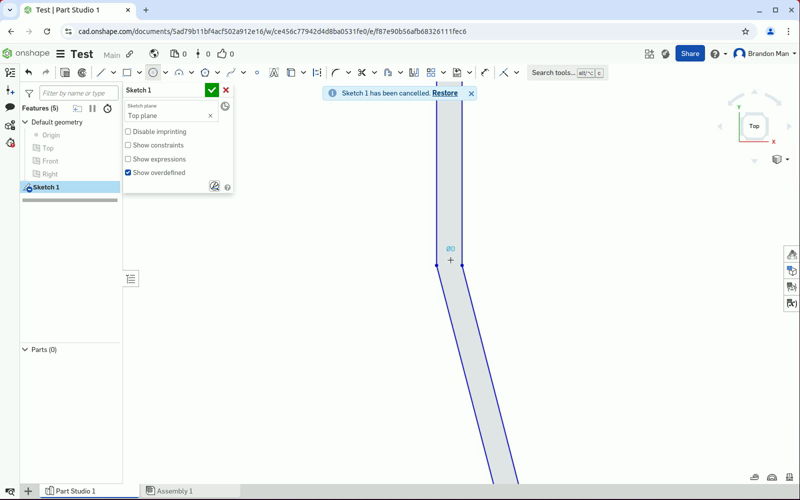
scroll(-6)
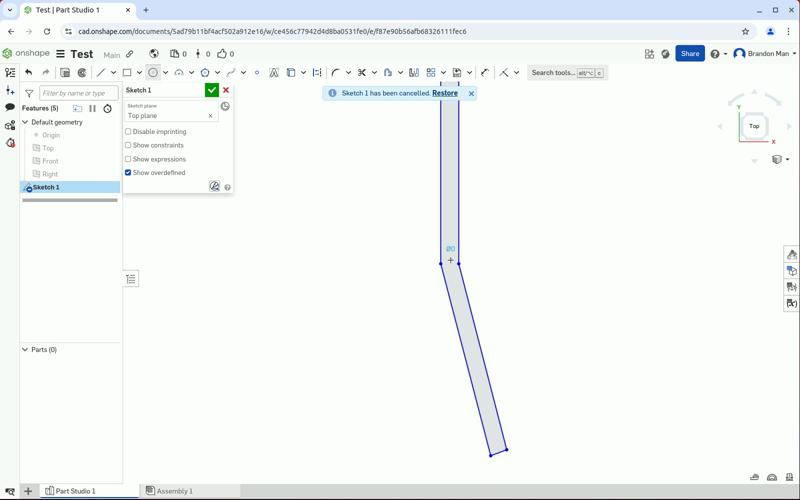
scroll(-6)
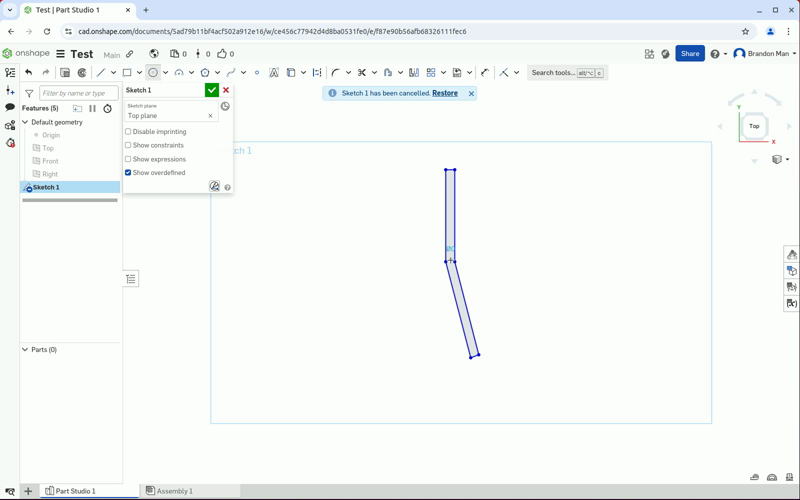
key_up(shift)
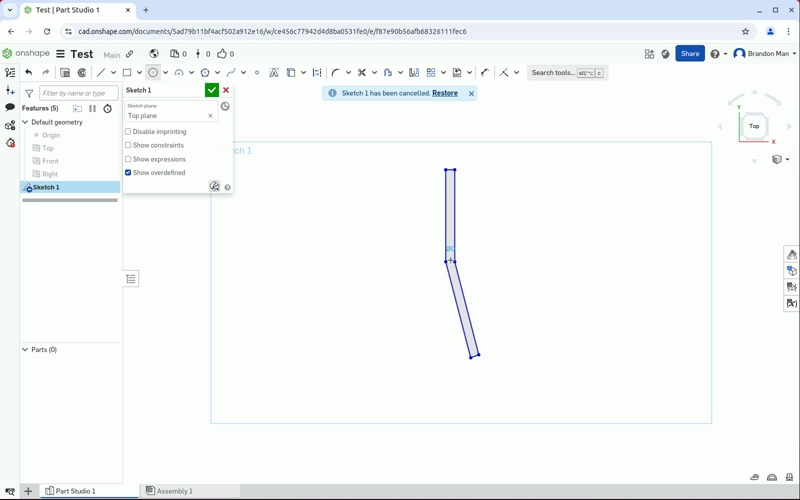
mouse_move(453, 259)
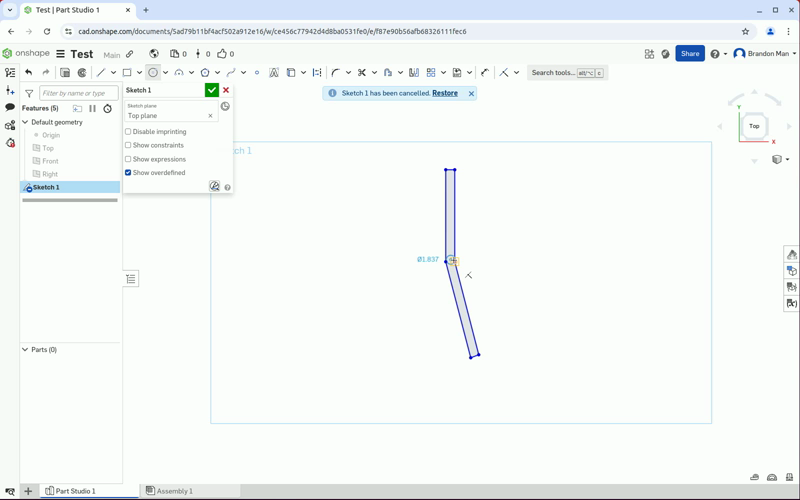
scroll(6)
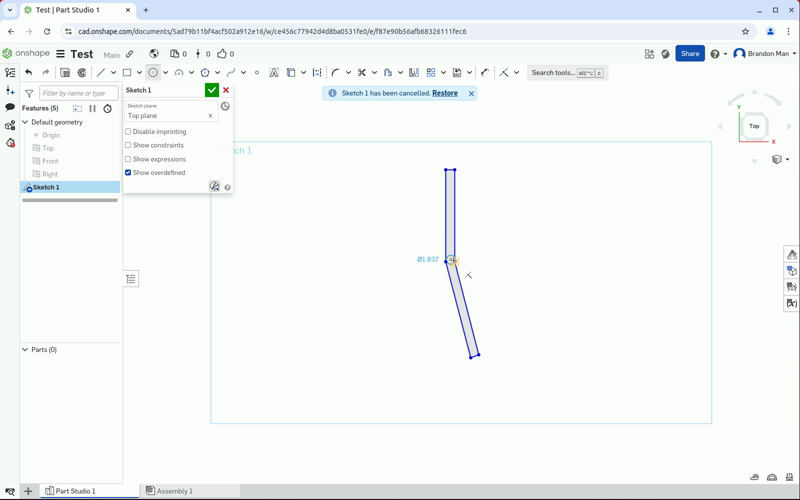
scroll(6)
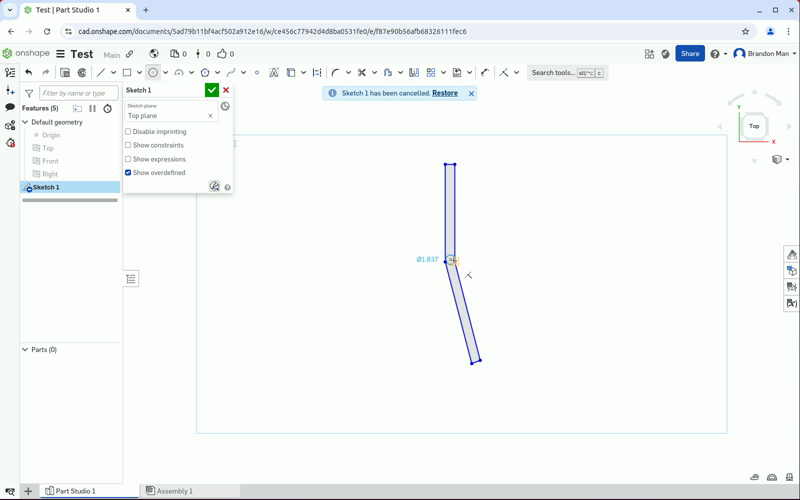
scroll(6)
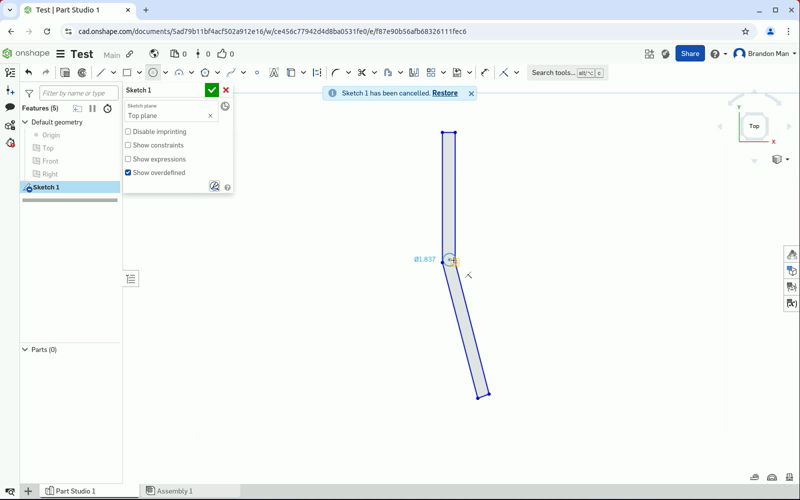
scroll(6)
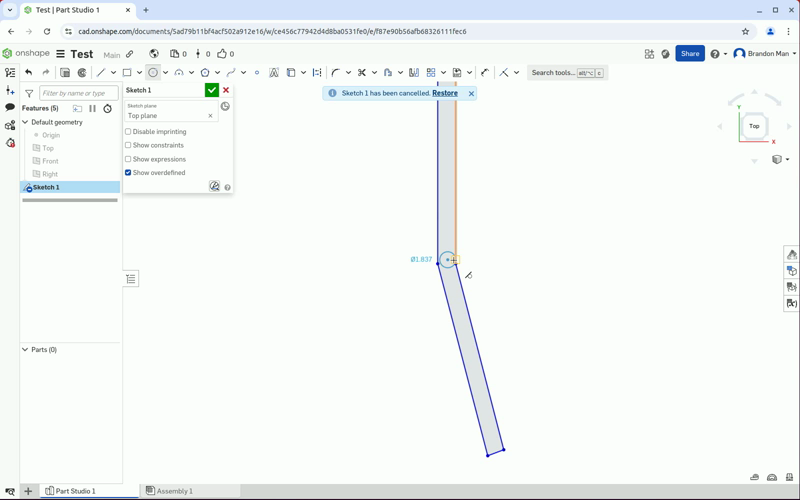
scroll(6)
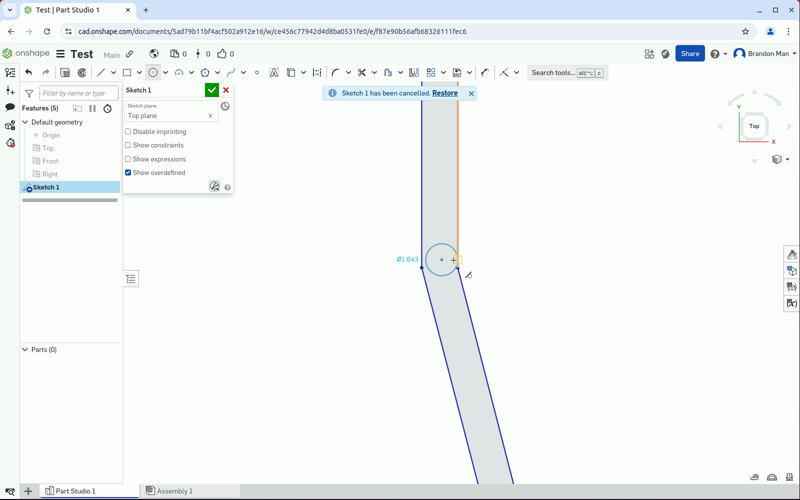
scroll(6)
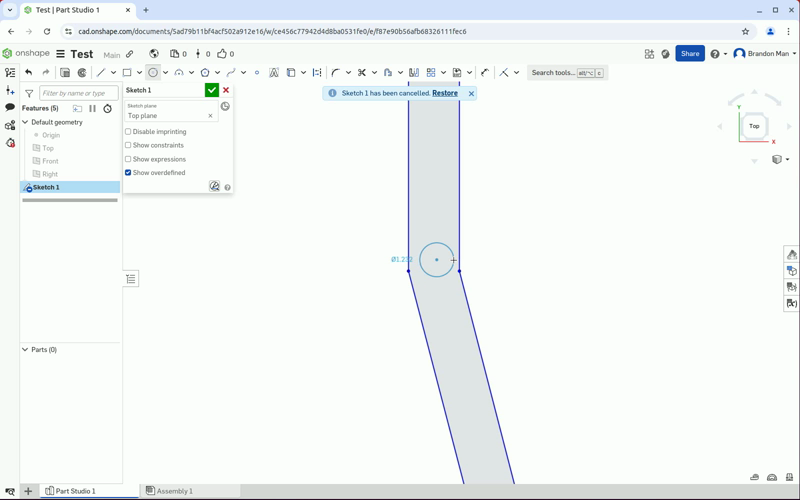
scroll(6)
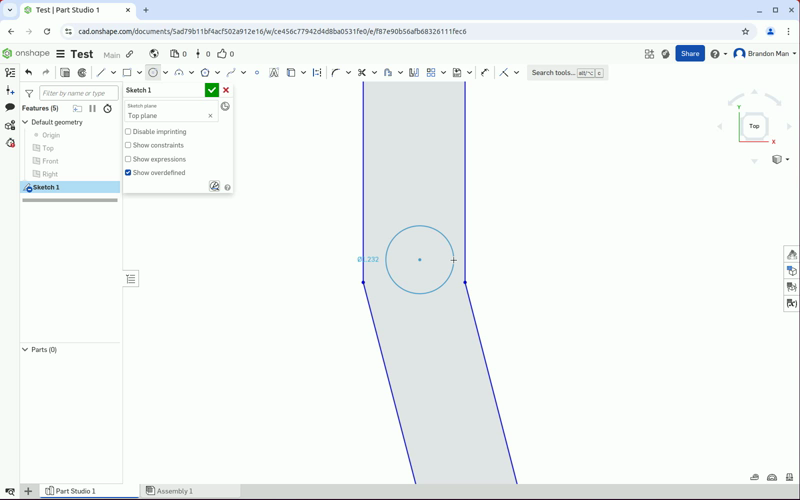
click(453, 259)
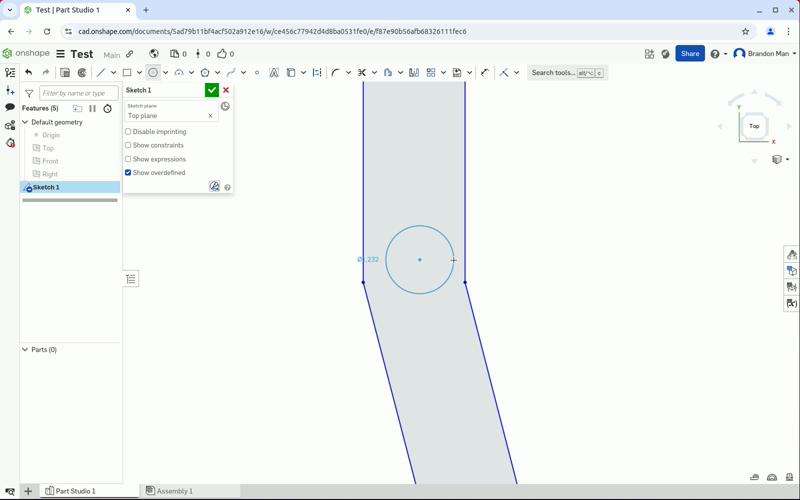
scroll(-6)
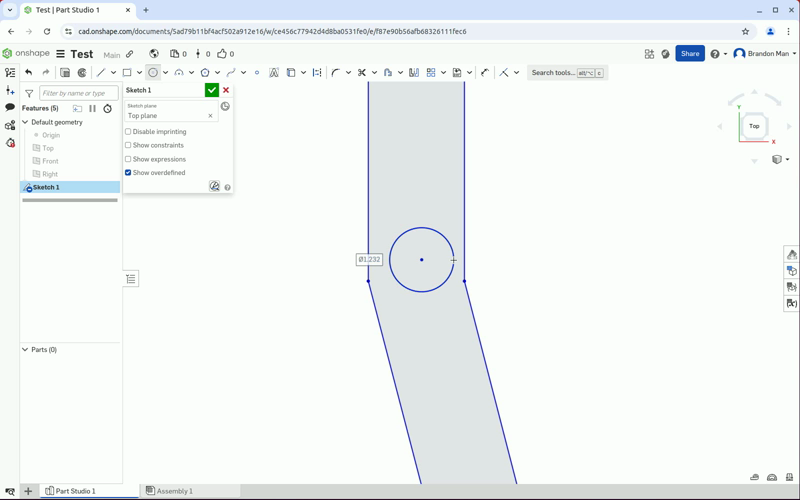
scroll(-6)
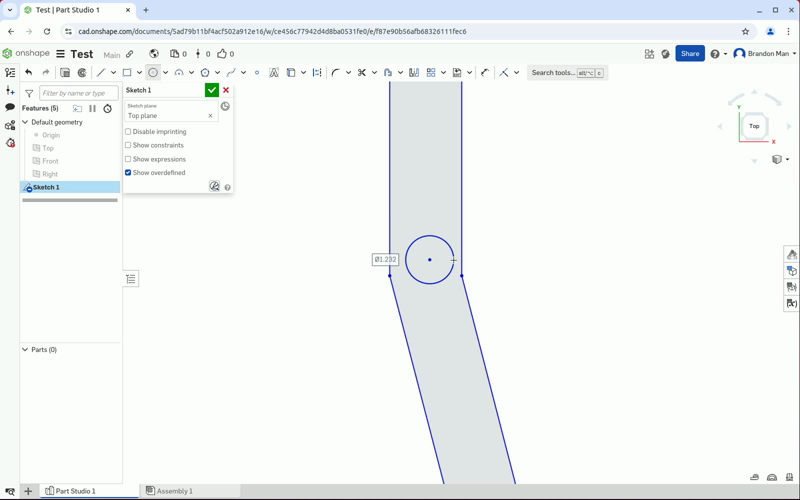
scroll(-6)
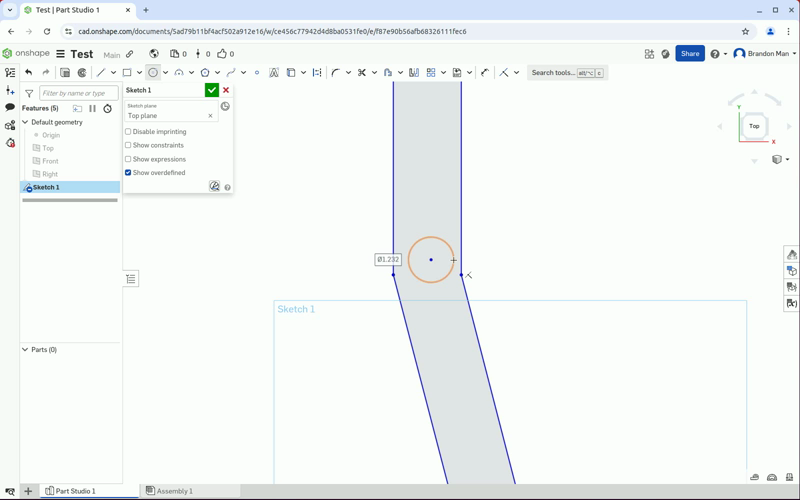
scroll(-6)
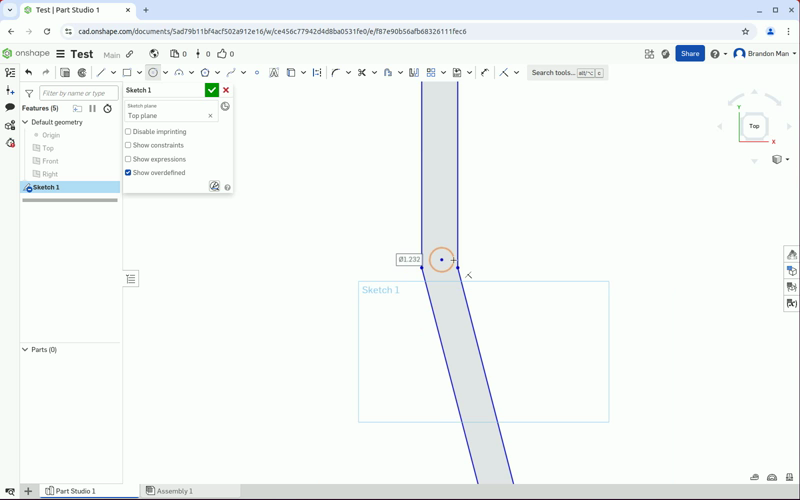
scroll(-6)
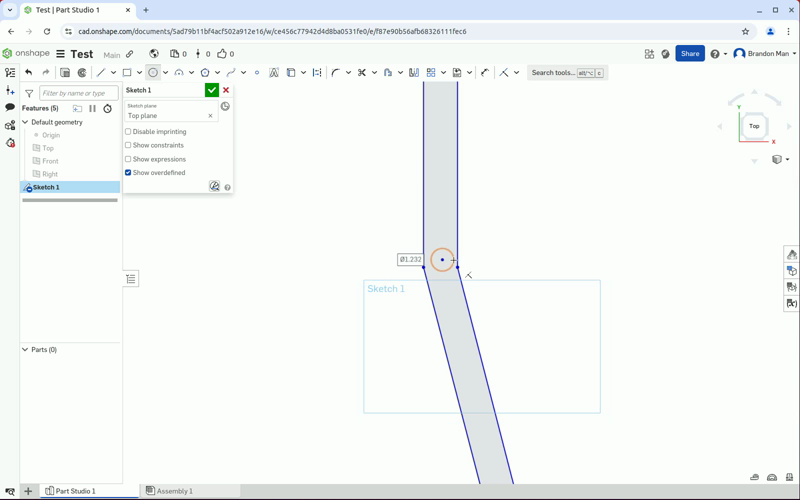
scroll(-6)
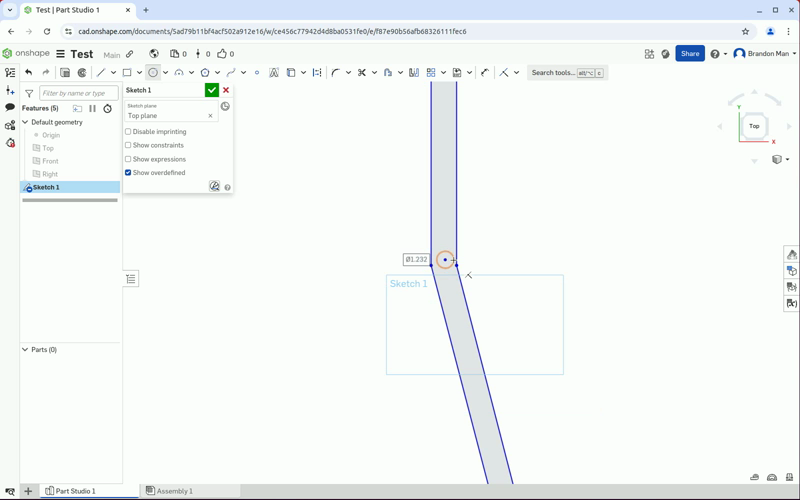
scroll(-6)
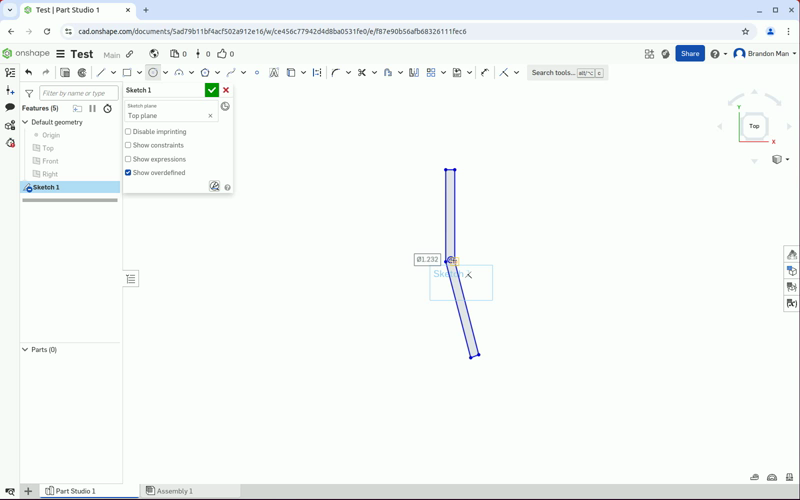
key(esc)
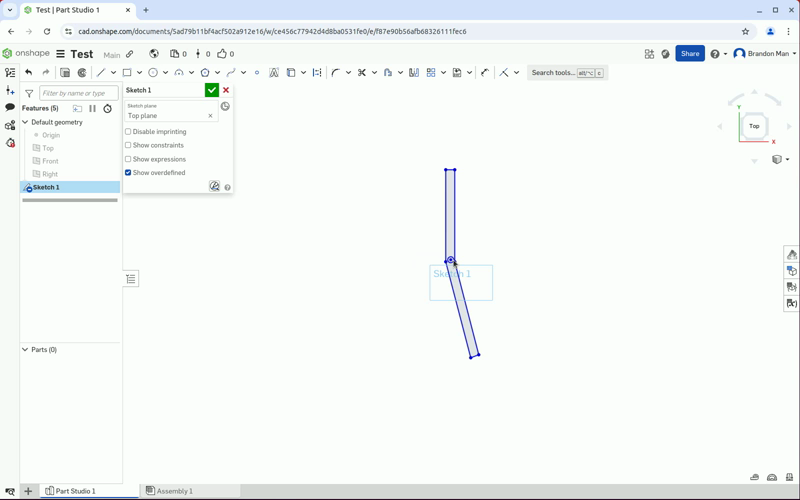
key(c)
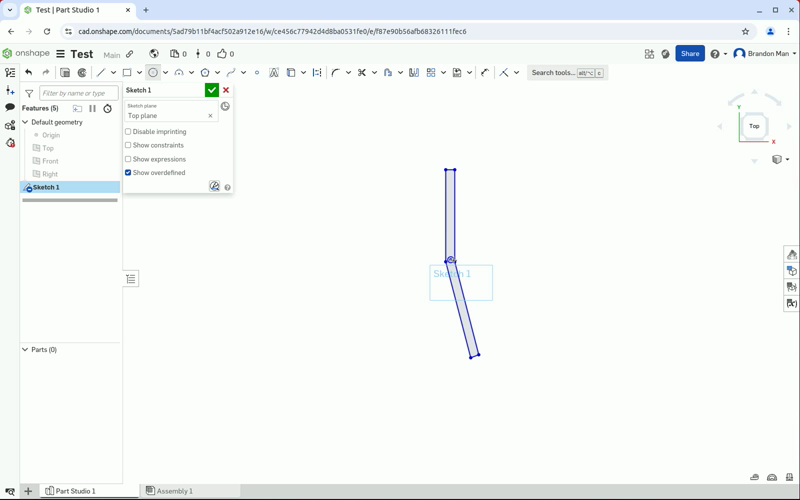
key_down(shift)
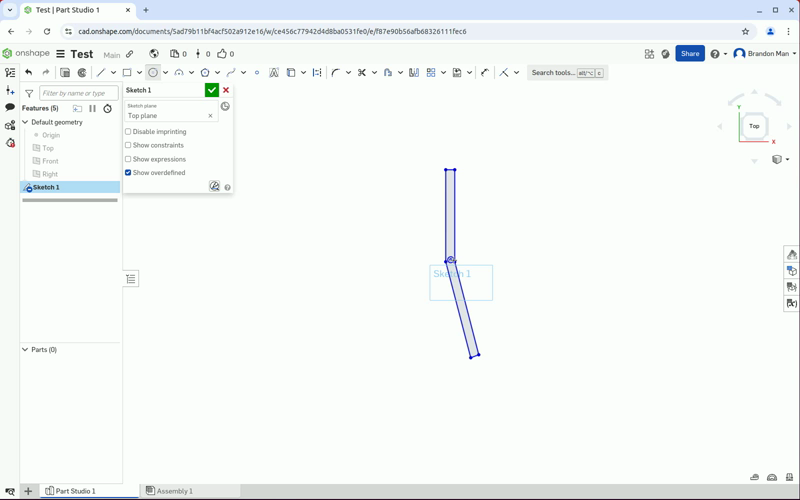
mouse_move(461, 308)
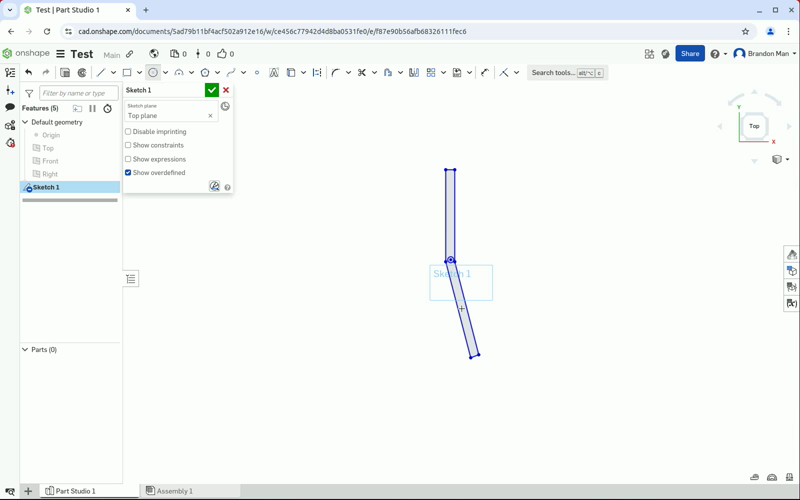
click(461, 308)
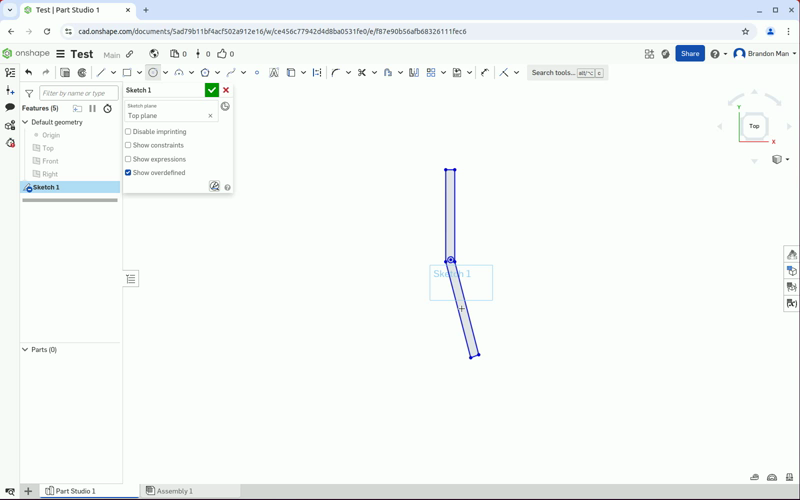
key_up(shift)
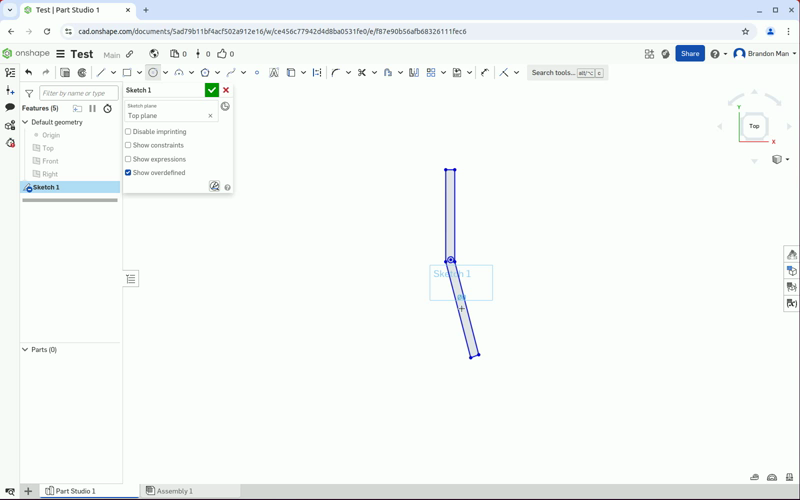
mouse_move(464, 308)
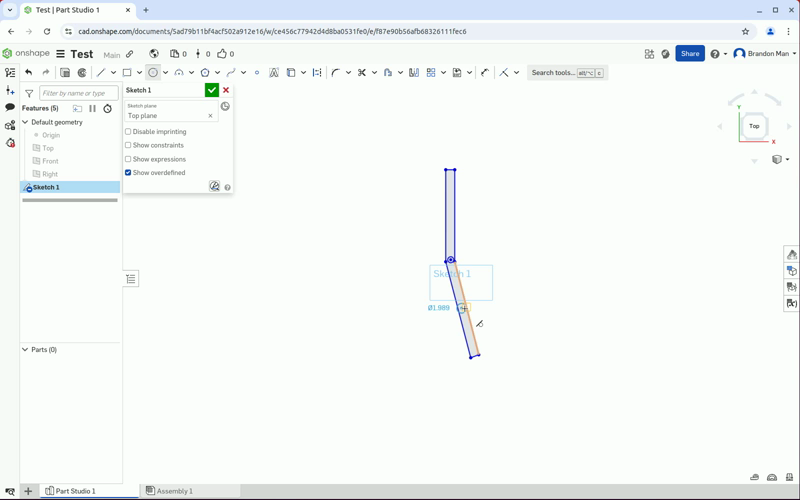
click(464, 308)
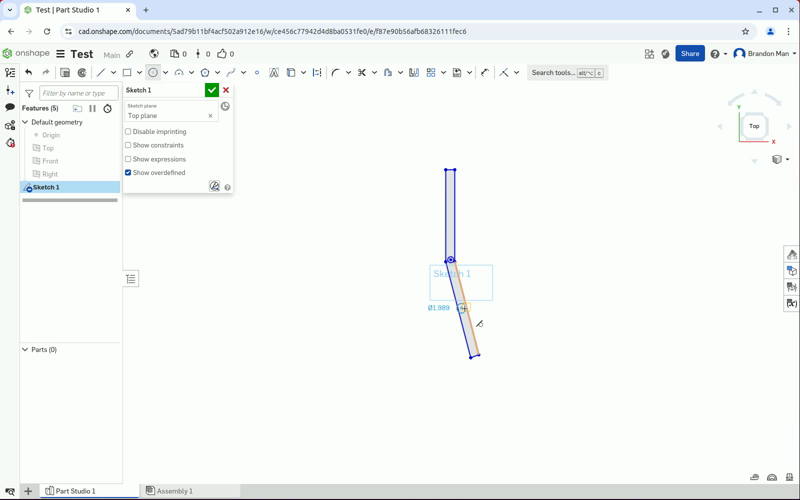
key(esc)
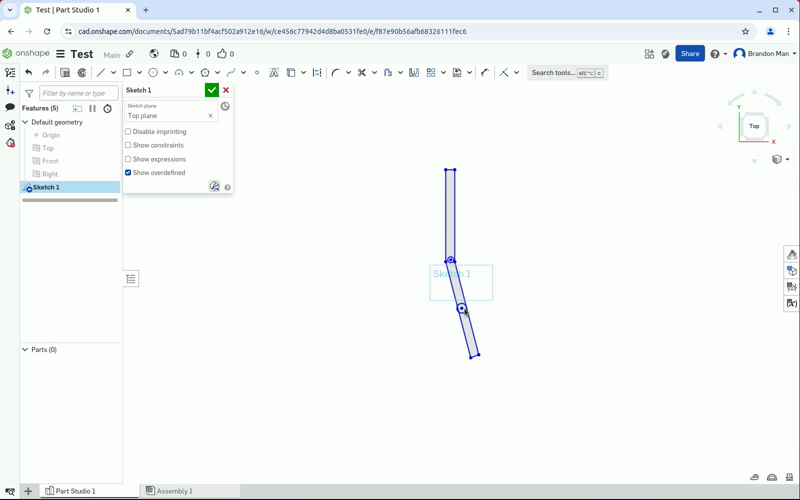
key(c)
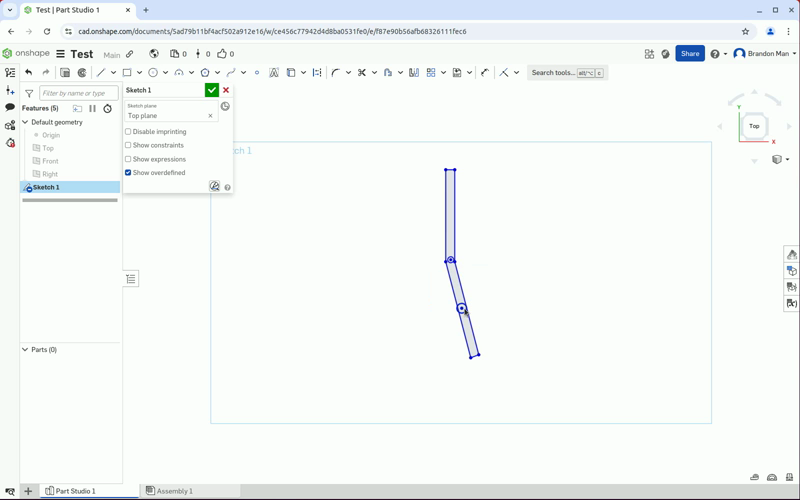
key_down(shift)
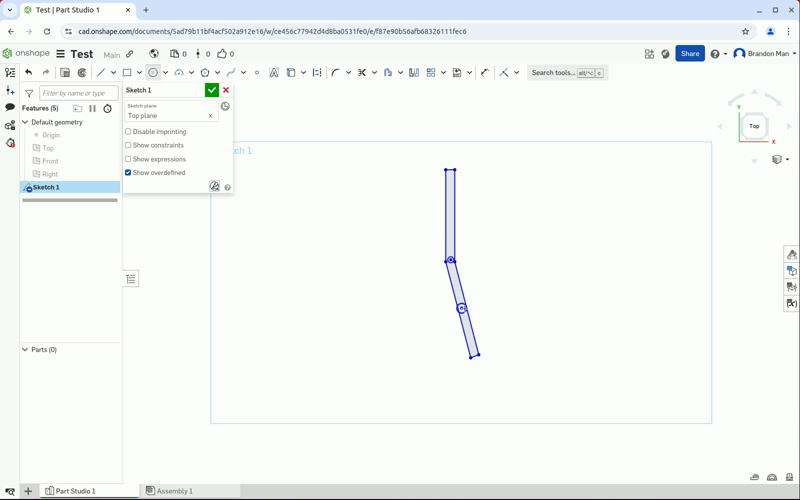
mouse_move(472, 348)
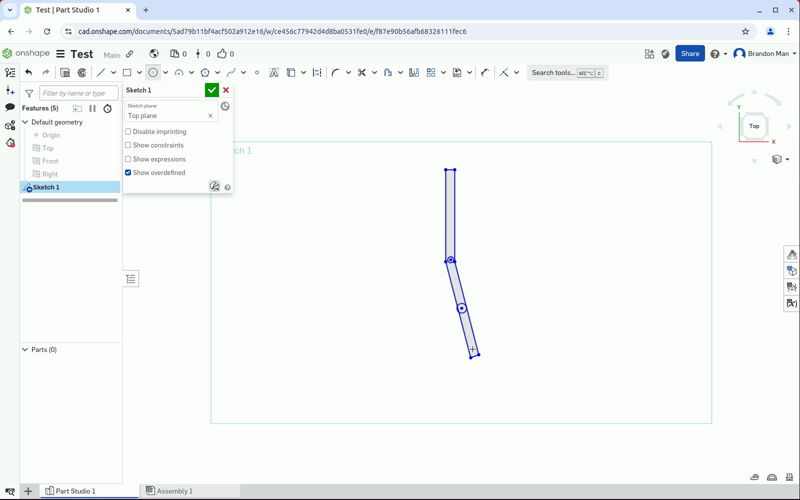
click(472, 348)
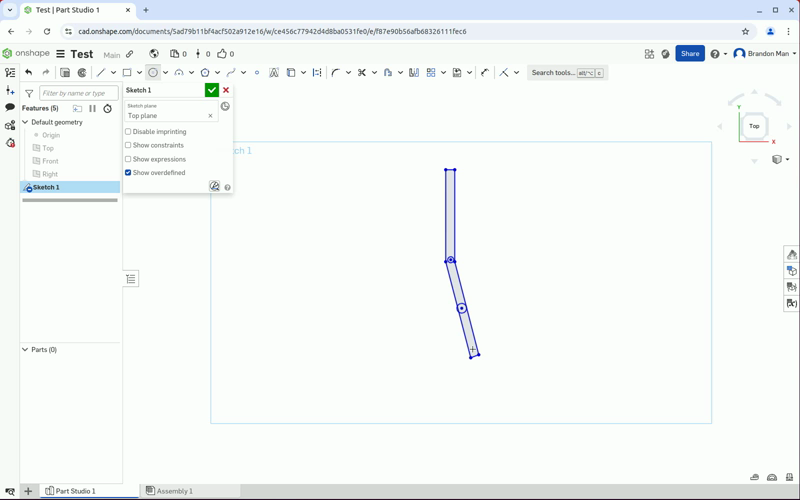
key_up(shift)
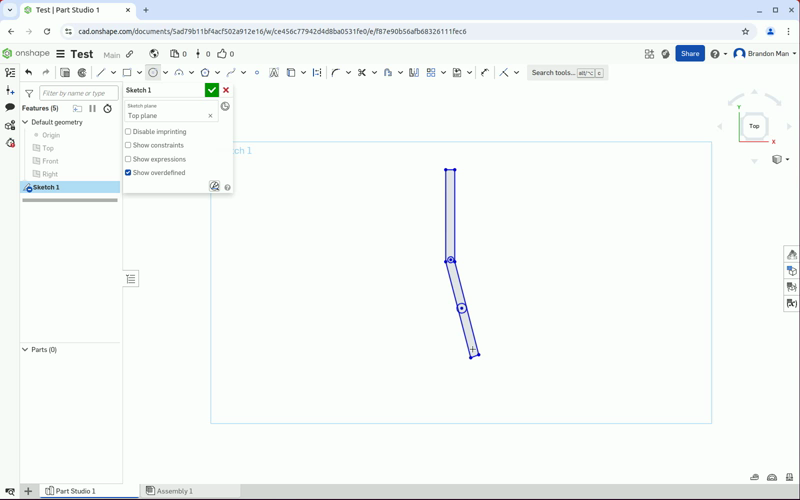
mouse_move(475, 348)
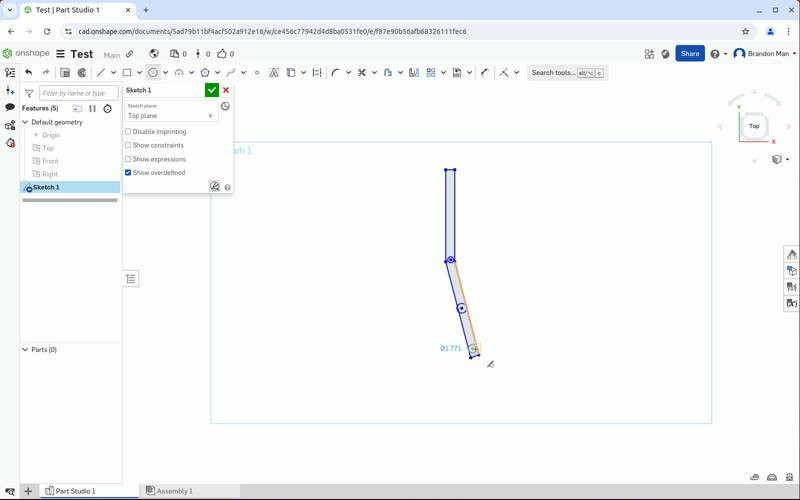
click(475, 348)
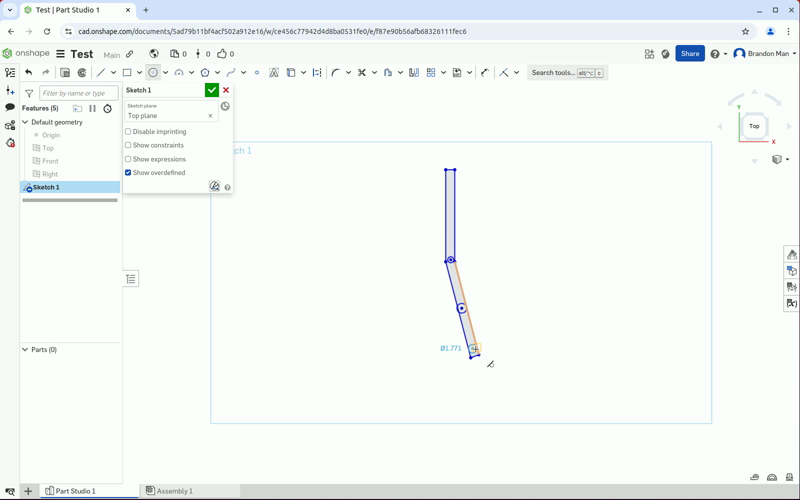
key(esc)
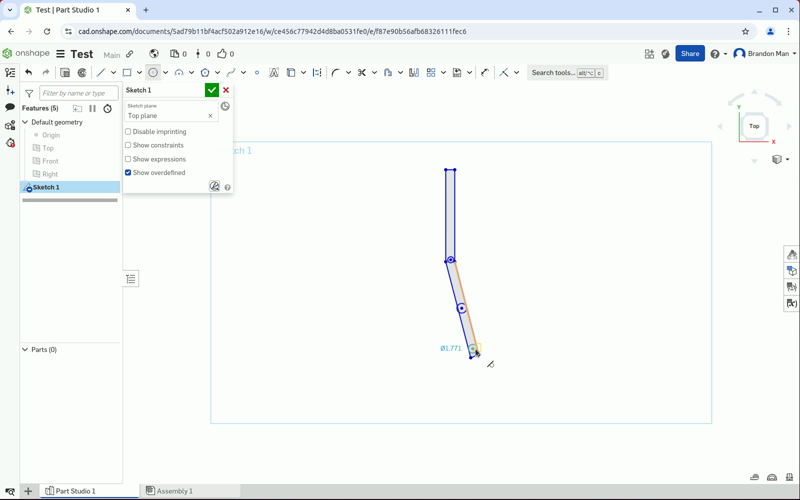
mouse_move(451, 238)
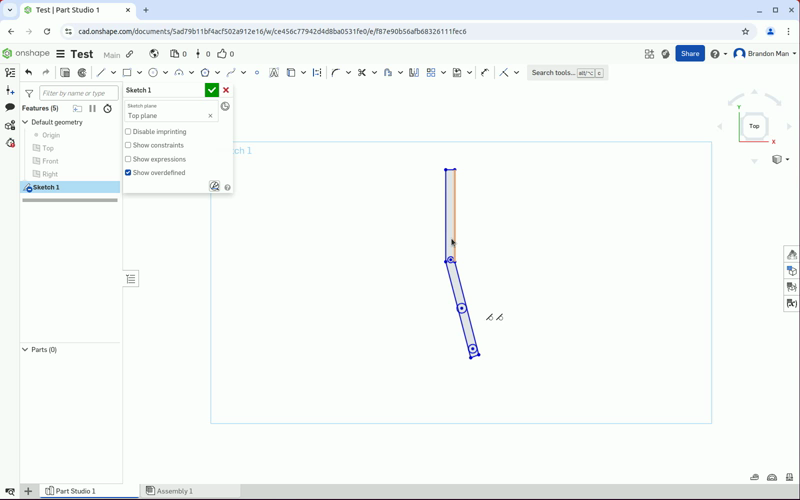
scroll(6)
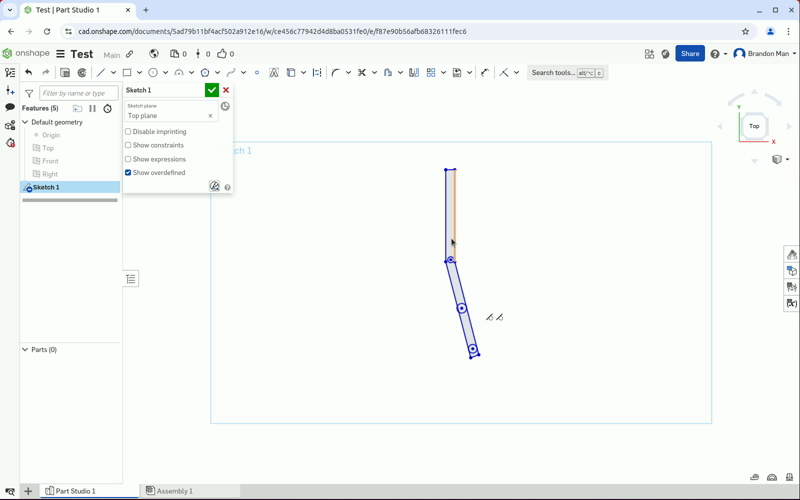
scroll(6)
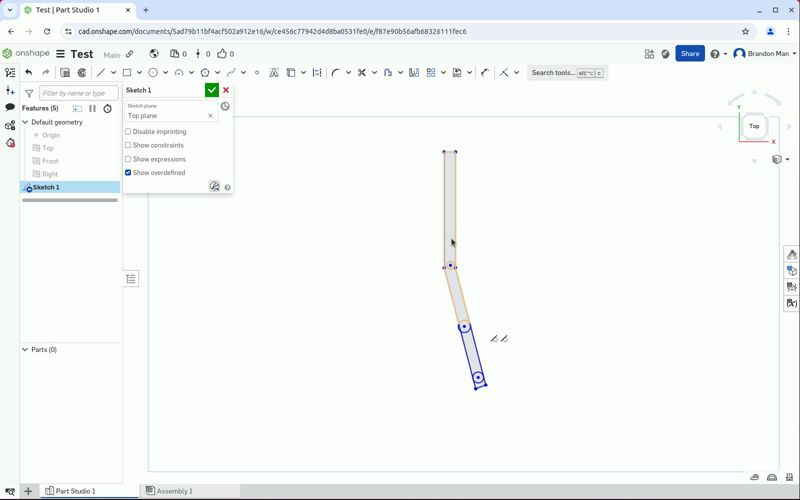
scroll(6)
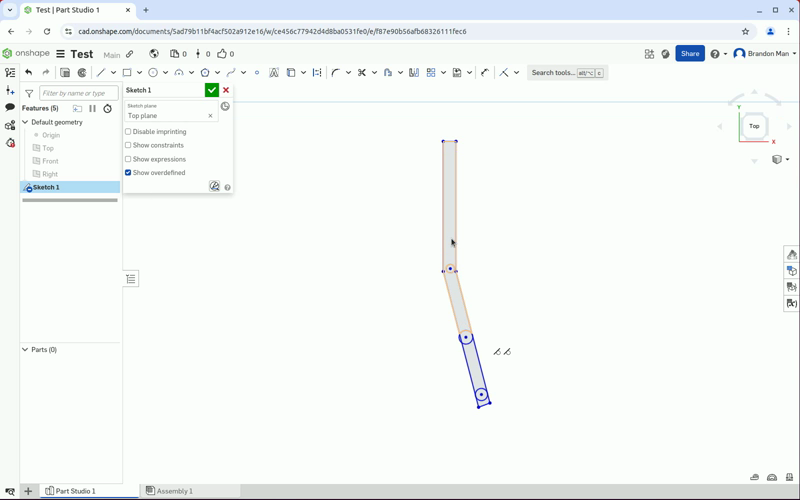
scroll(6)
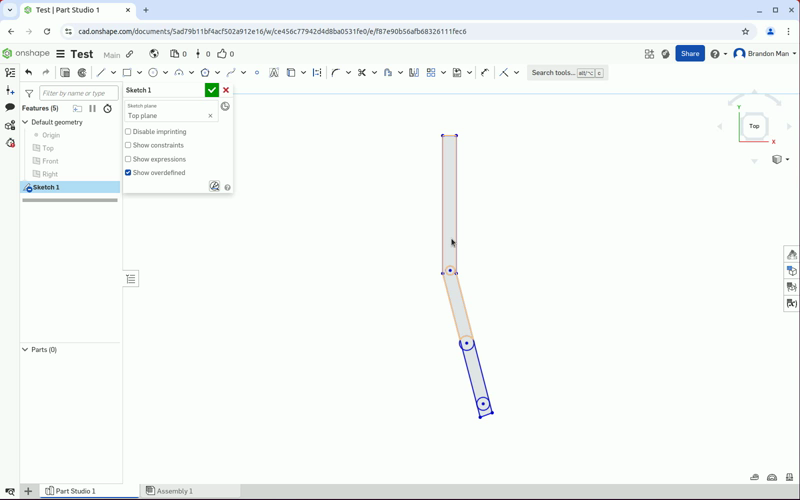
scroll(6)
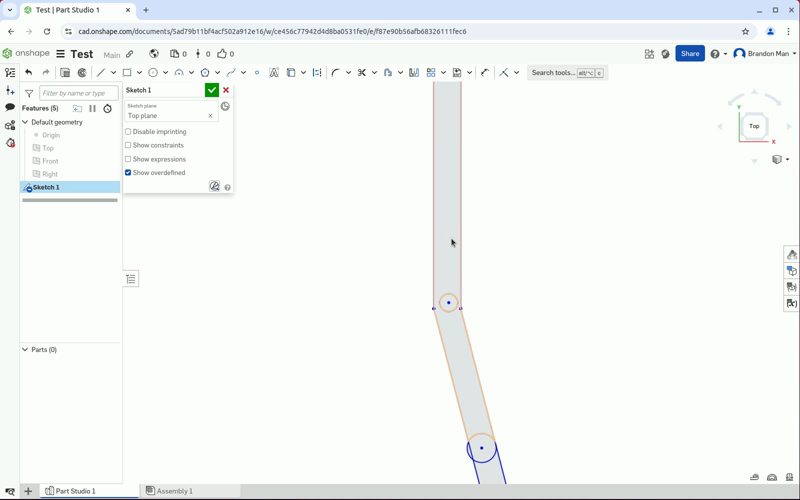
scroll(6)
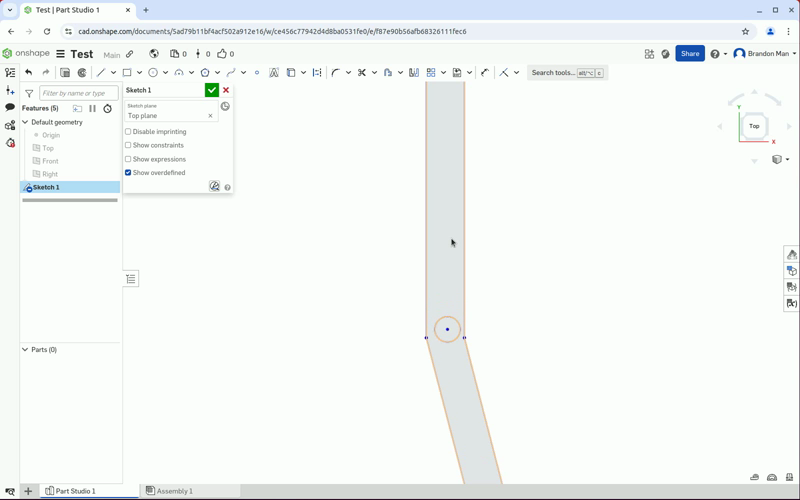
scroll(6)
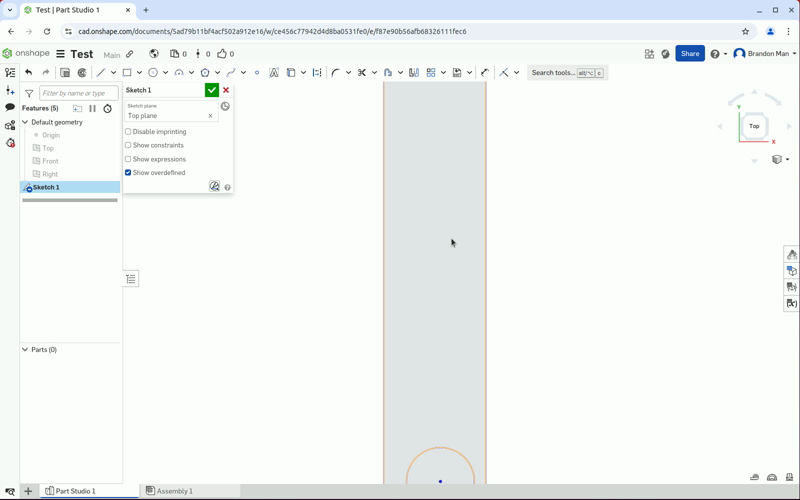
click(451, 238)
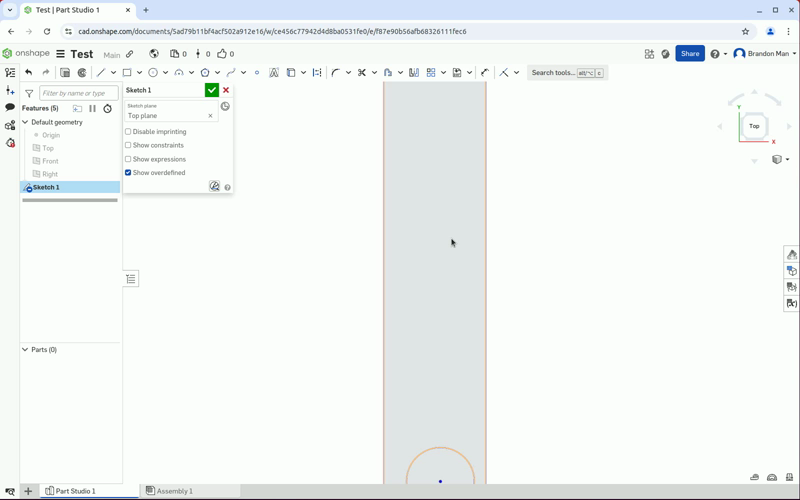
scroll(-6)
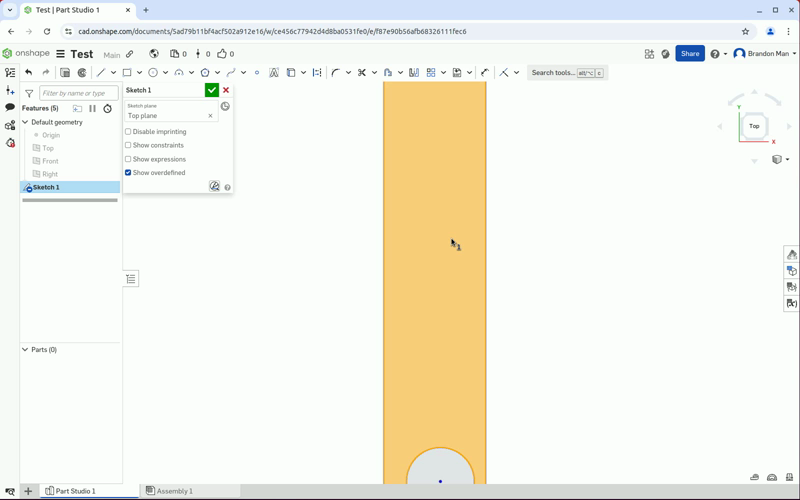
scroll(-6)
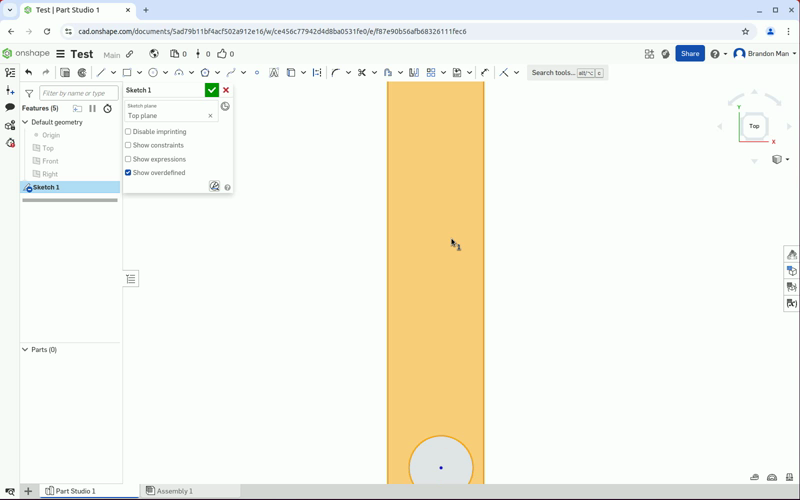
scroll(-6)
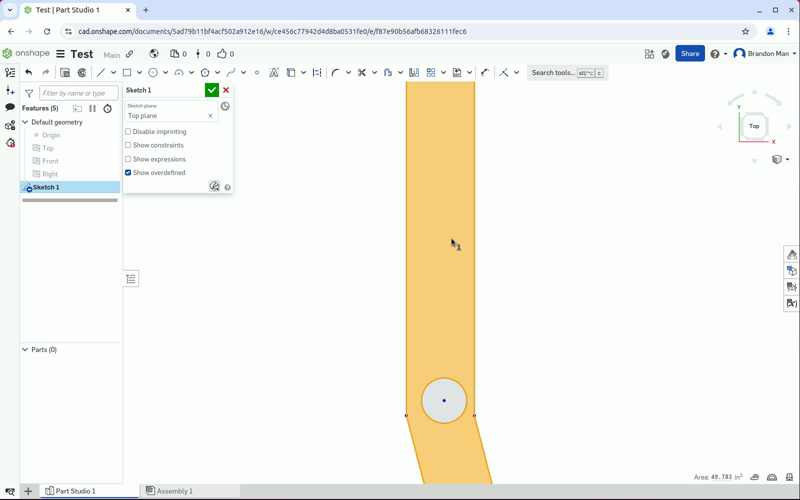
scroll(-6)
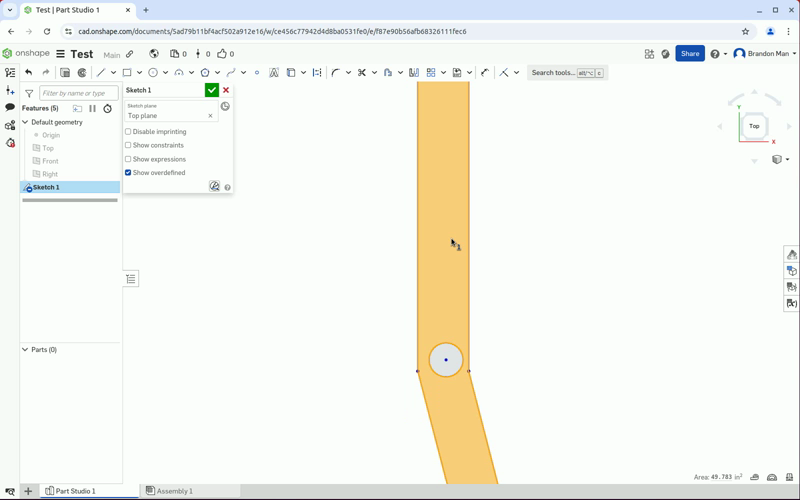
scroll(-6)
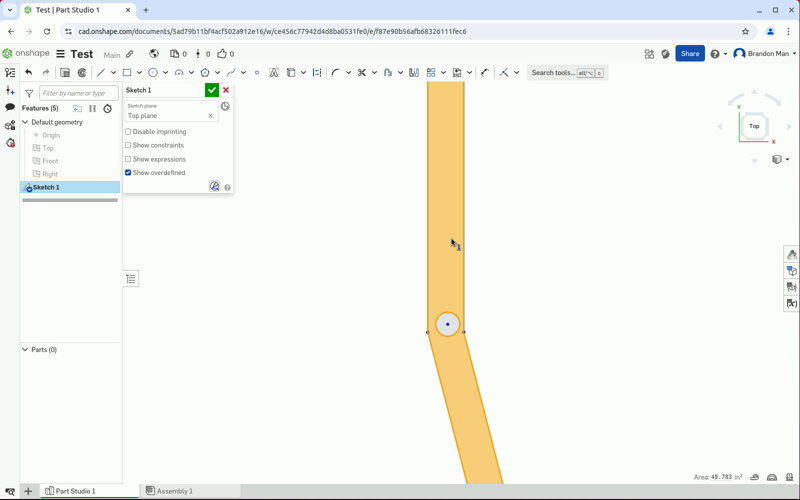
scroll(-6)
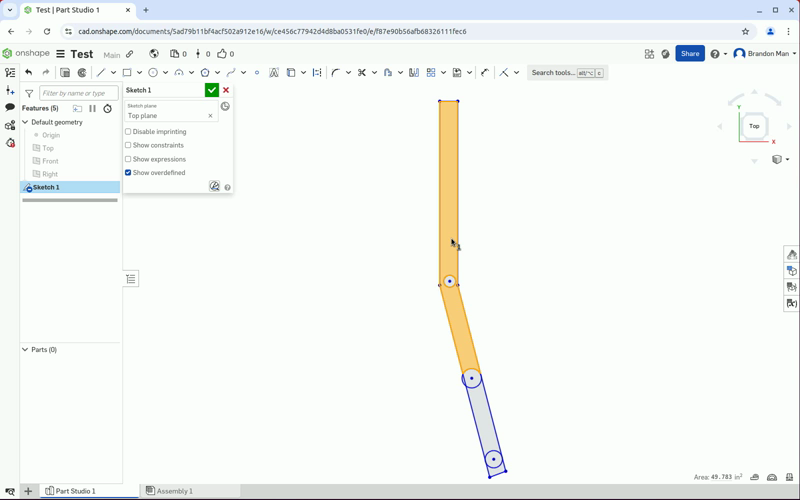
scroll(-6)
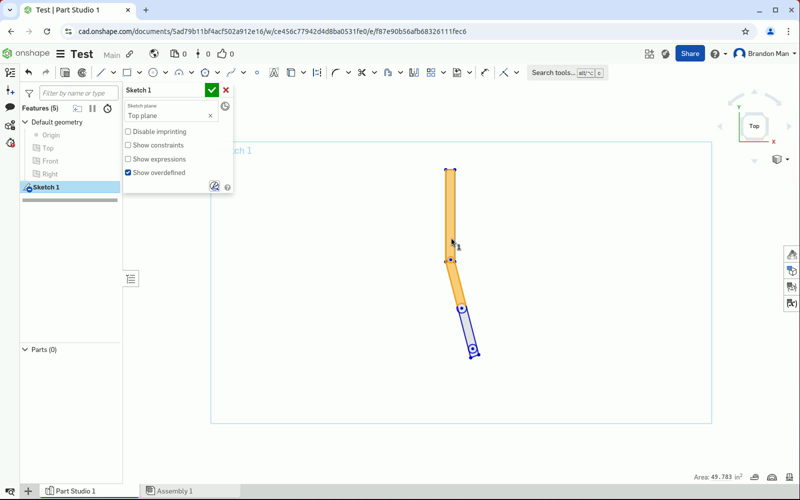
mouse_move(73, 352)
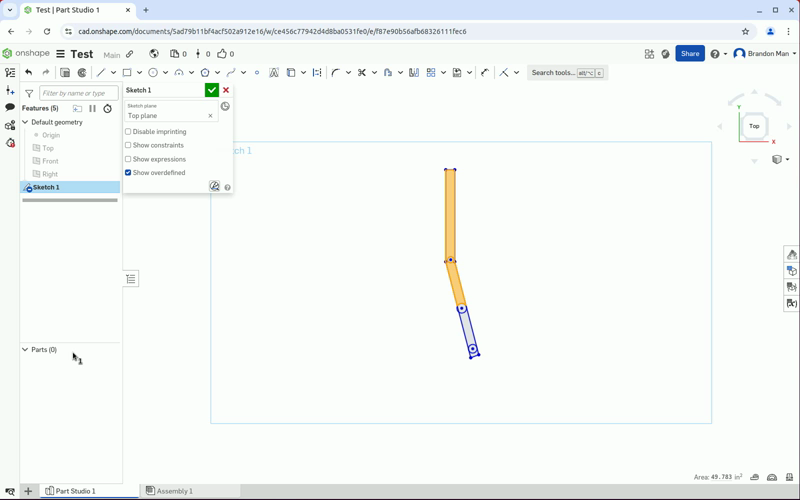
key(shift+y)
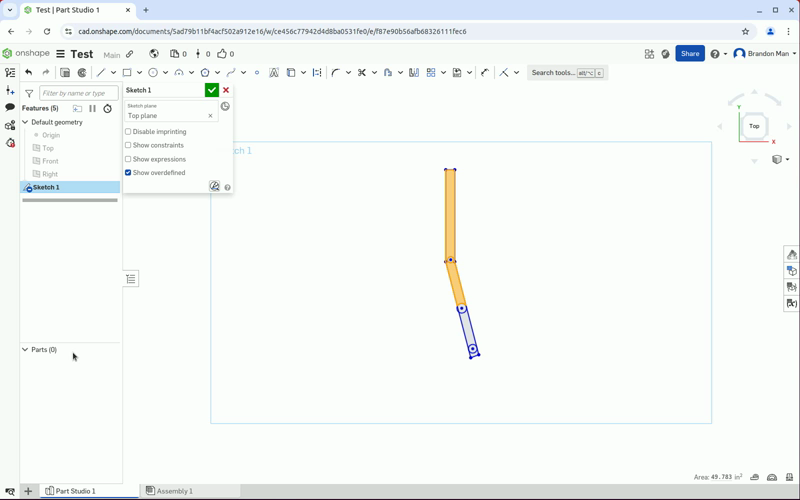
key(shift+e)
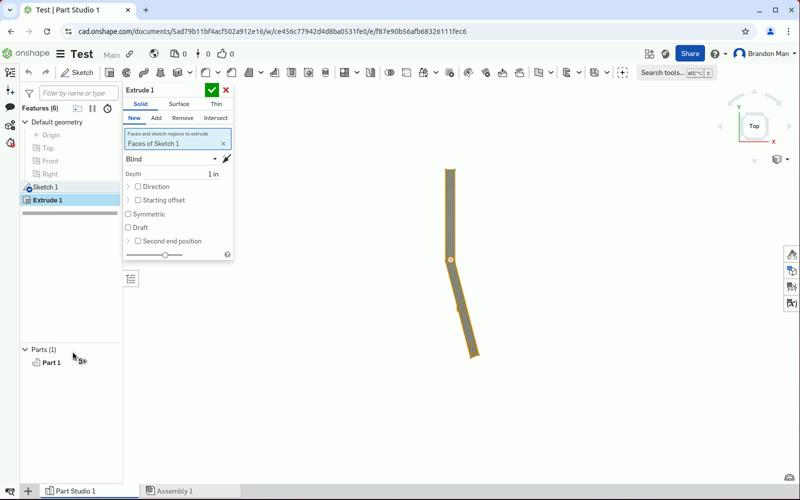
mouse_move(143, 106)
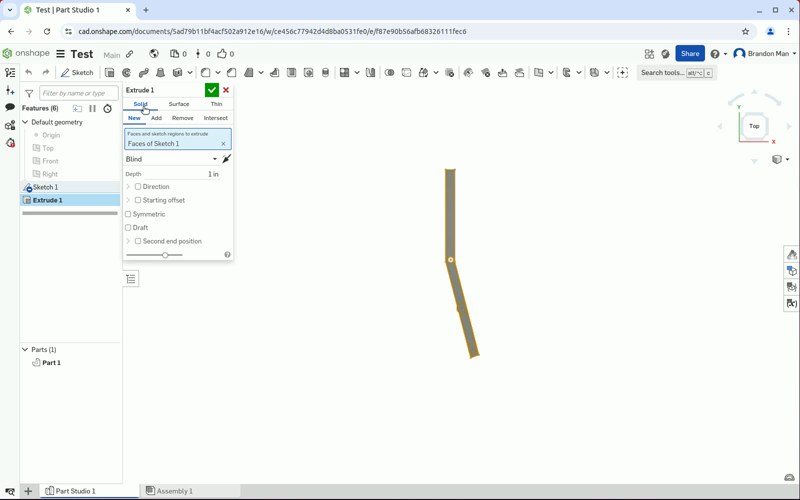
click(143, 106)
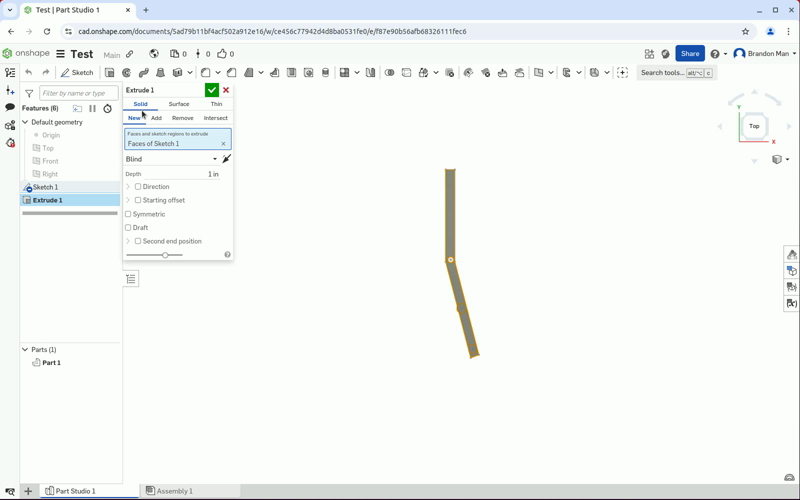
mouse_move(137, 120)
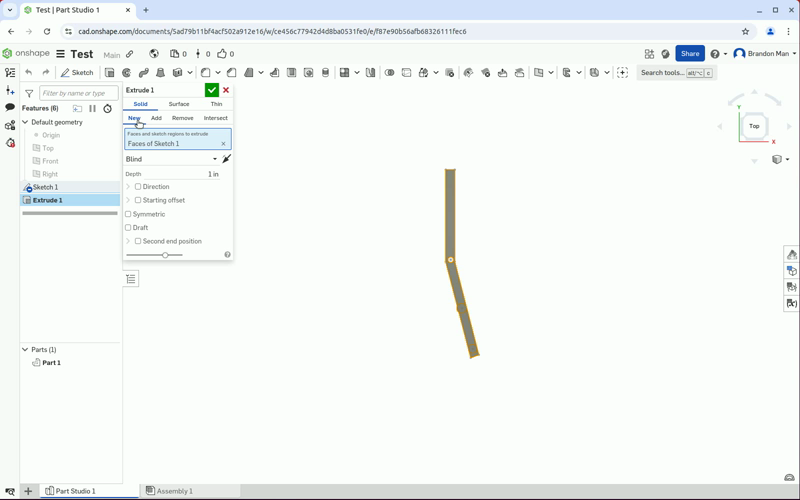
click(137, 120)
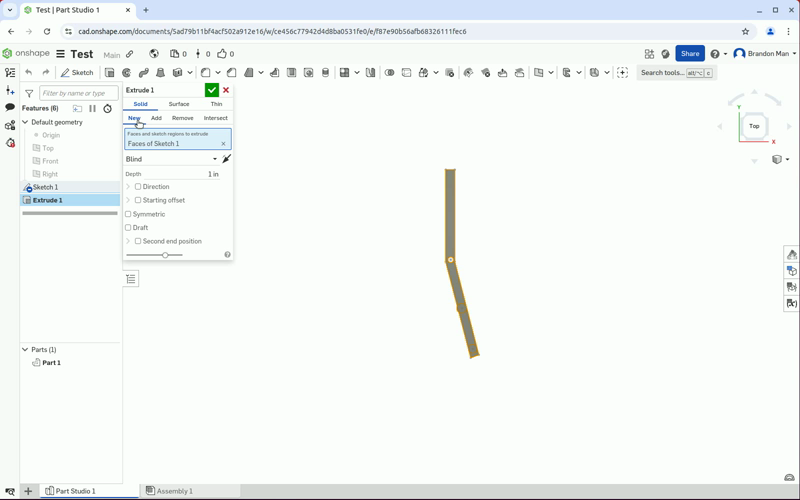
key(tab, 4)
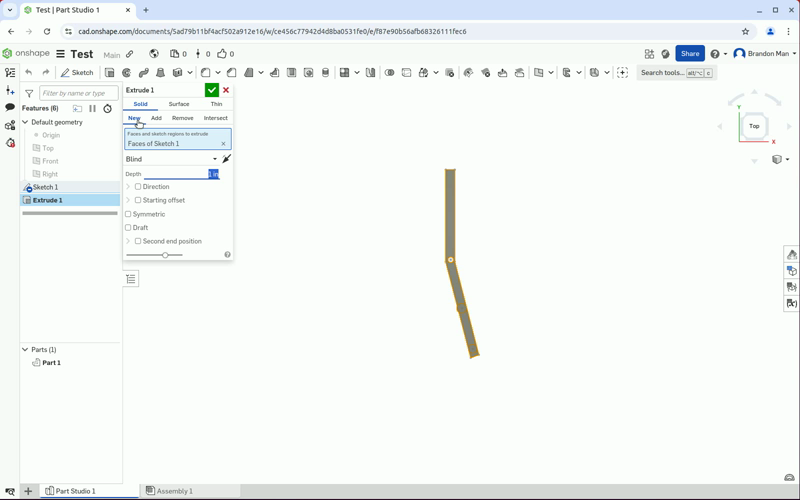
text(1.444)
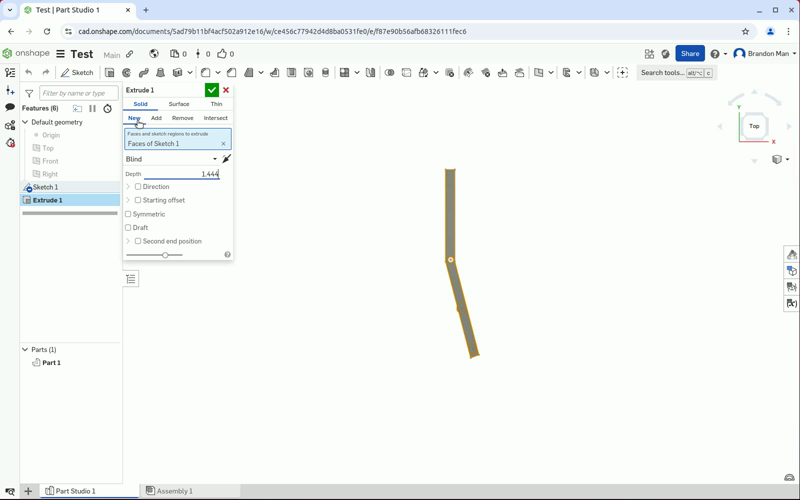
key(enter)
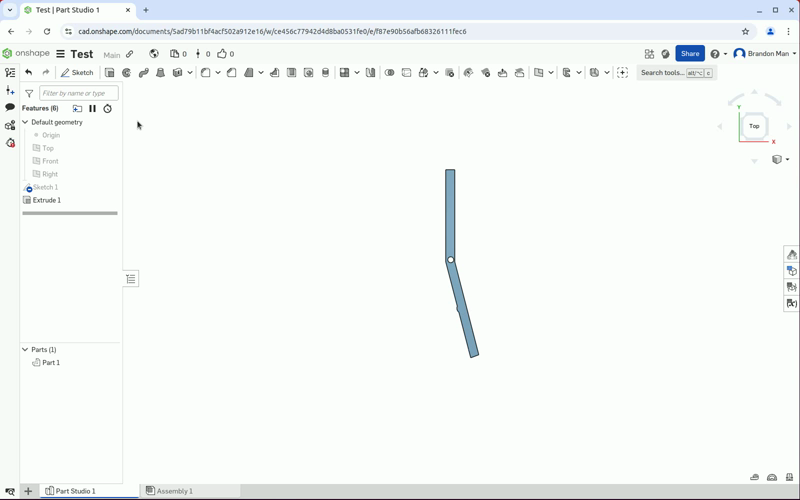
key(shift+h)
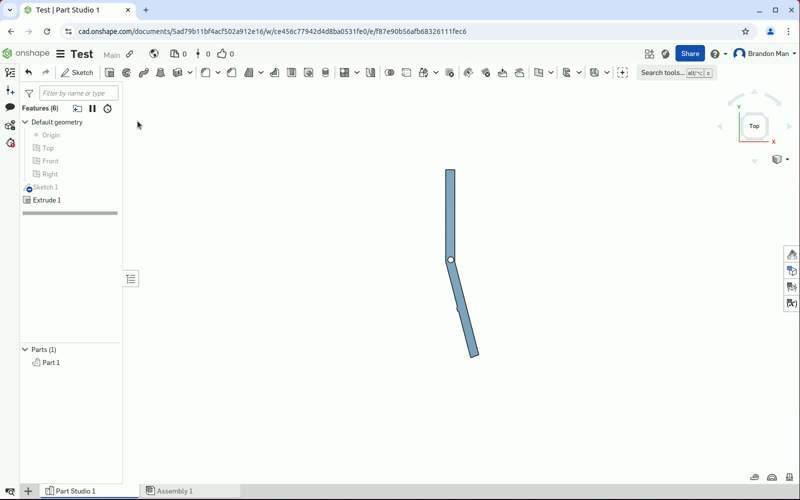
key(shift+h)
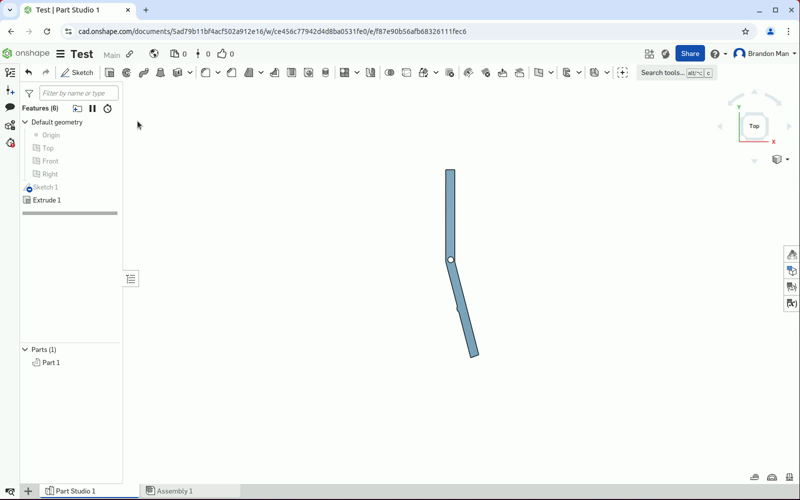
mouse_move(73, 189)
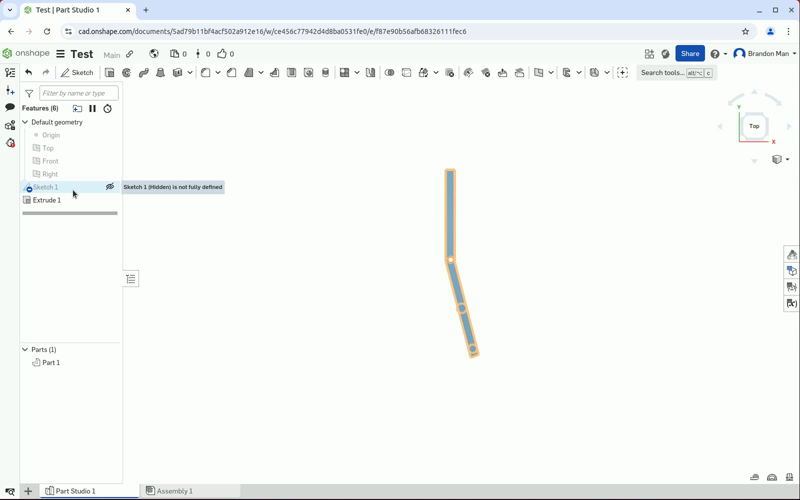
click(73, 189)
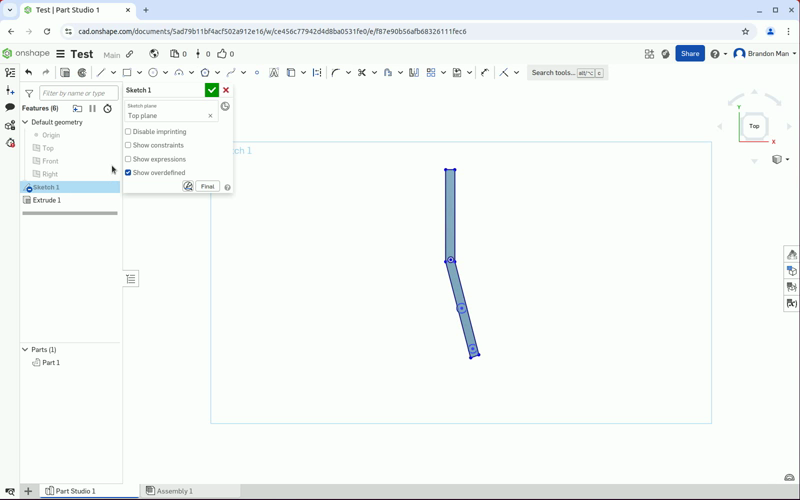
mouse_move(229, 92)
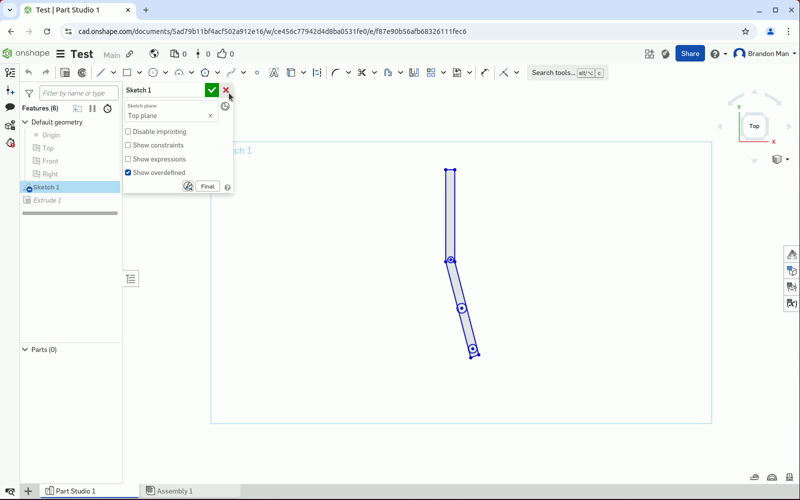
click(229, 92)
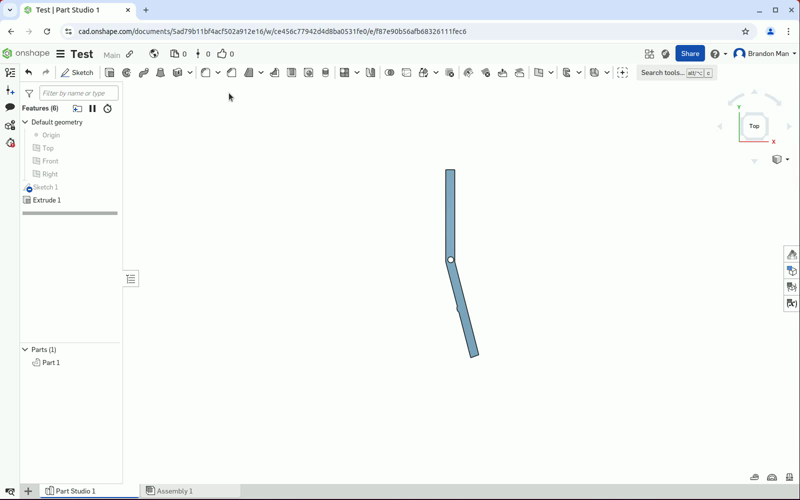
mouse_move(541, 75)
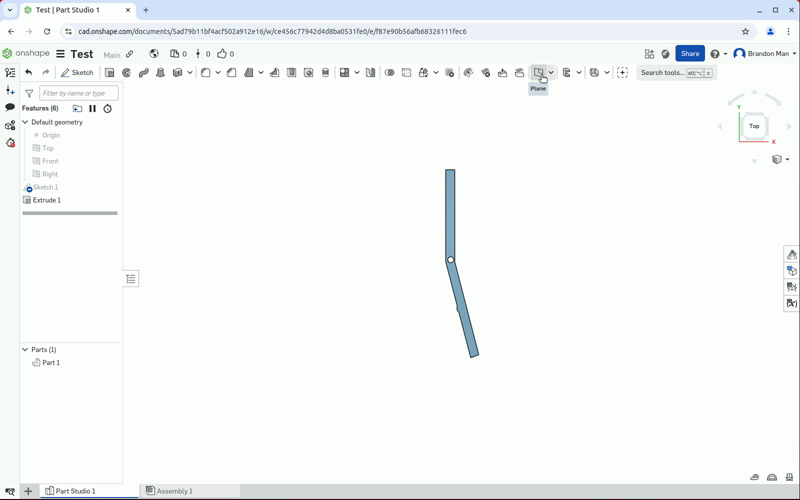
click(541, 75)
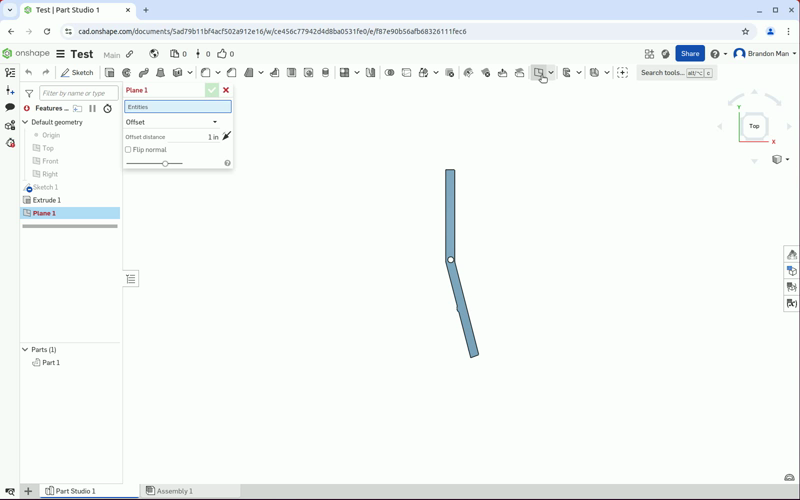
mouse_move(73, 150)
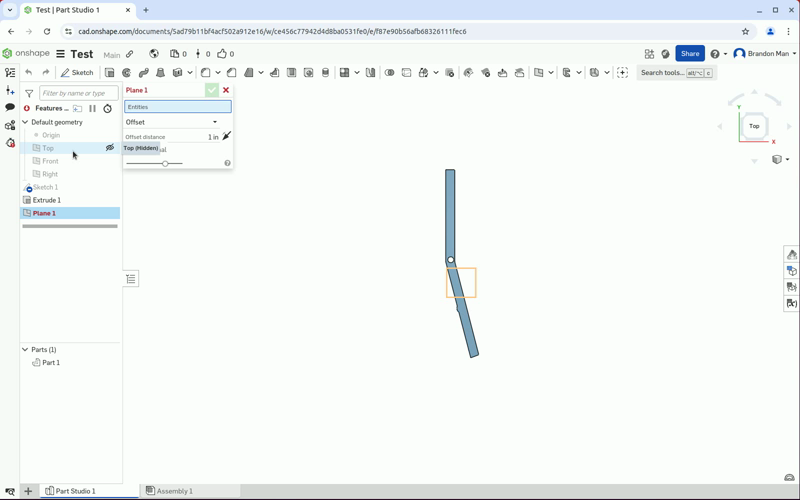
click(73, 150)
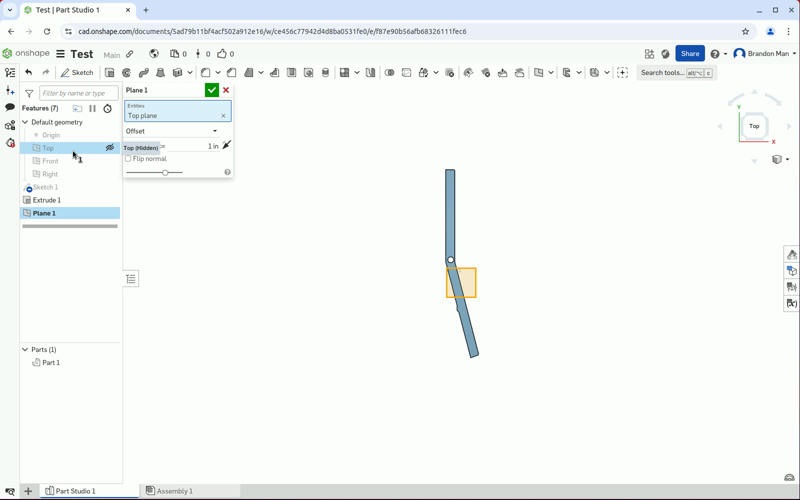
key(tab, 2)
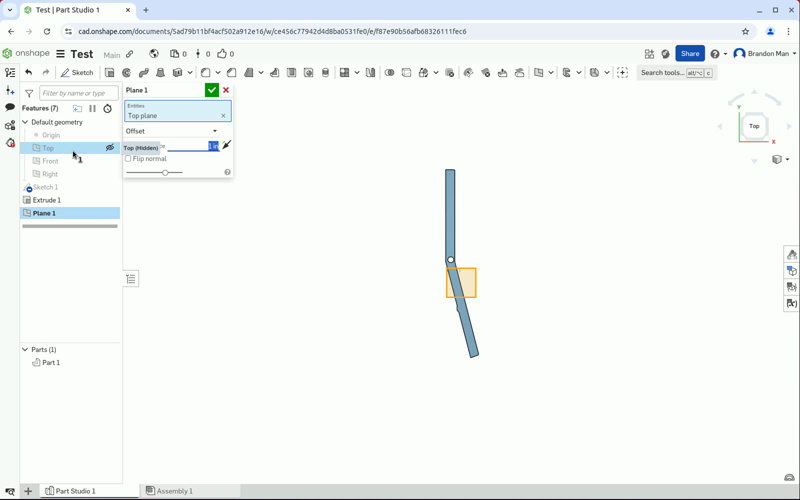
text(1.448)
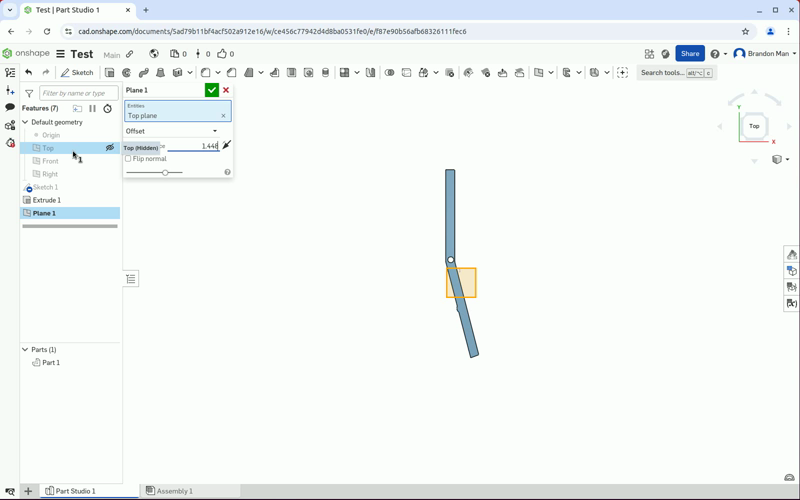
key(enter, 2)
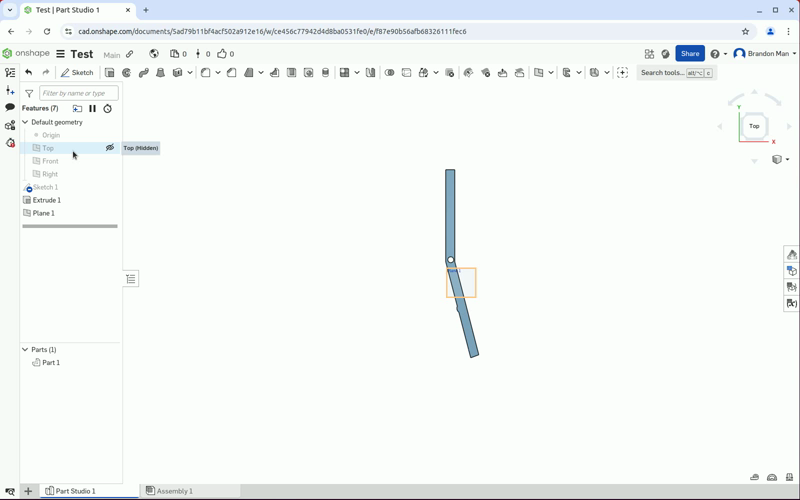
key(shift+s)
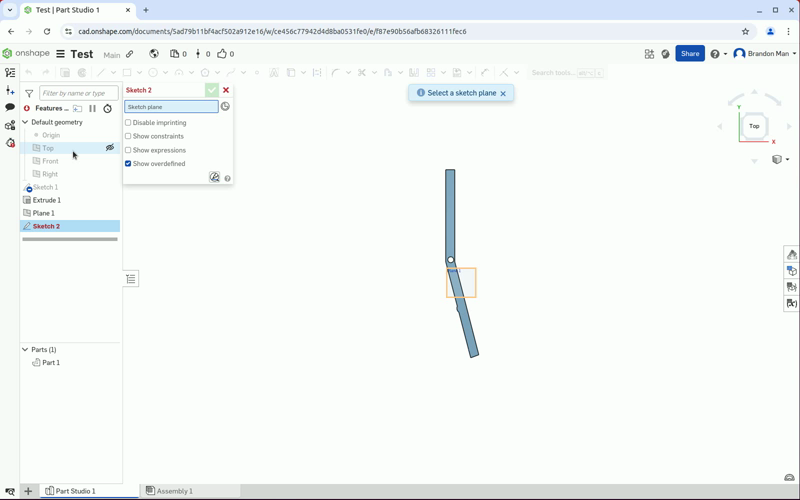
mouse_move(73, 215)
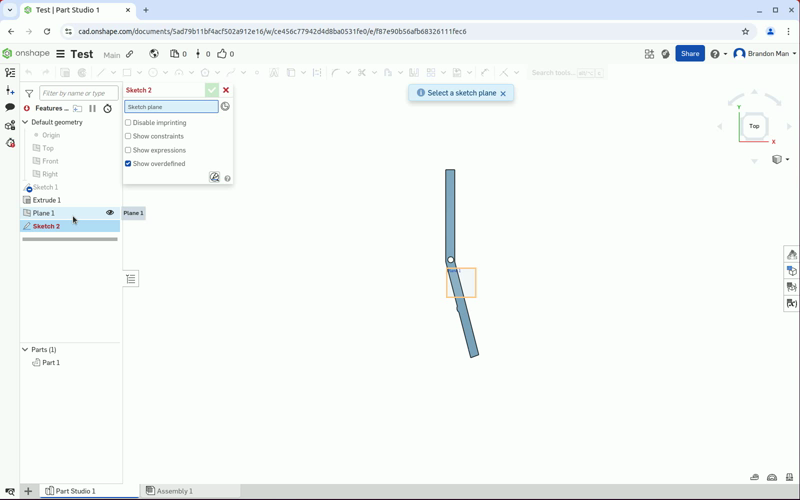
click(73, 215)
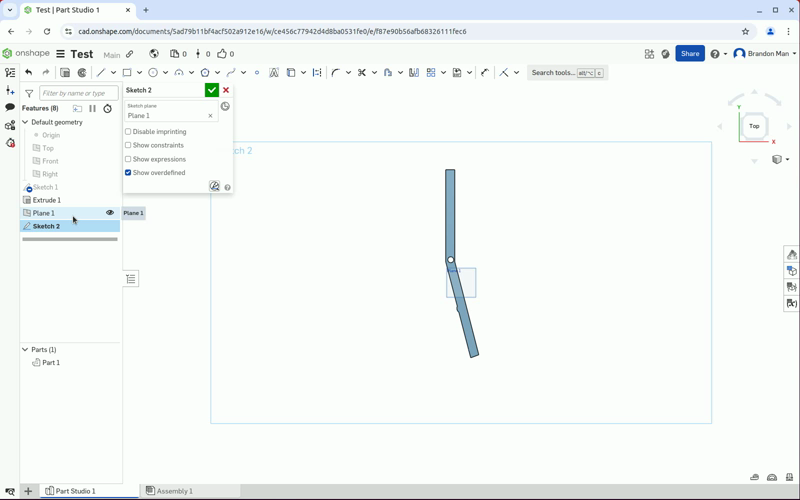
mouse_move(73, 352)
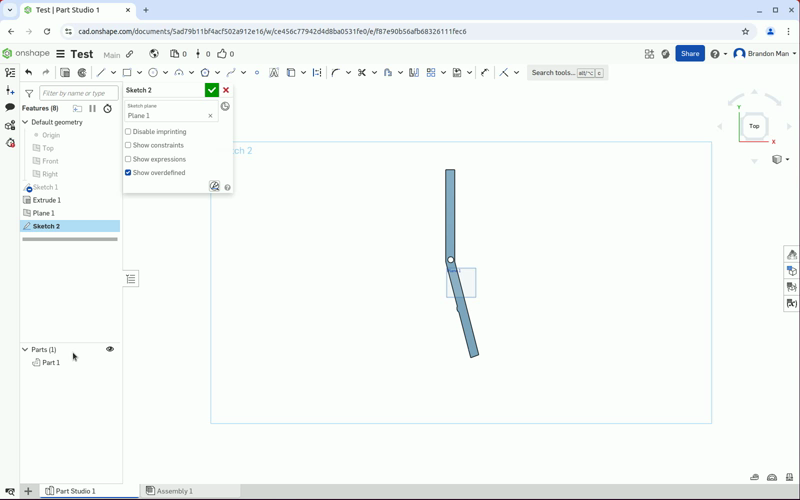
key(y)
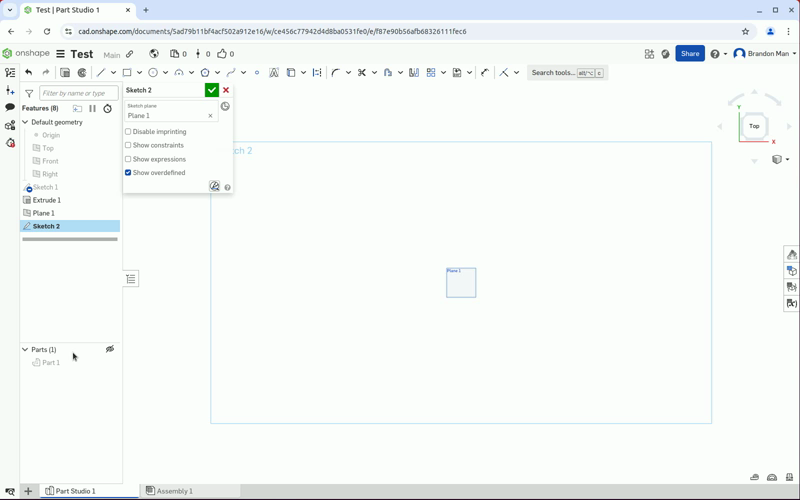
key(l)
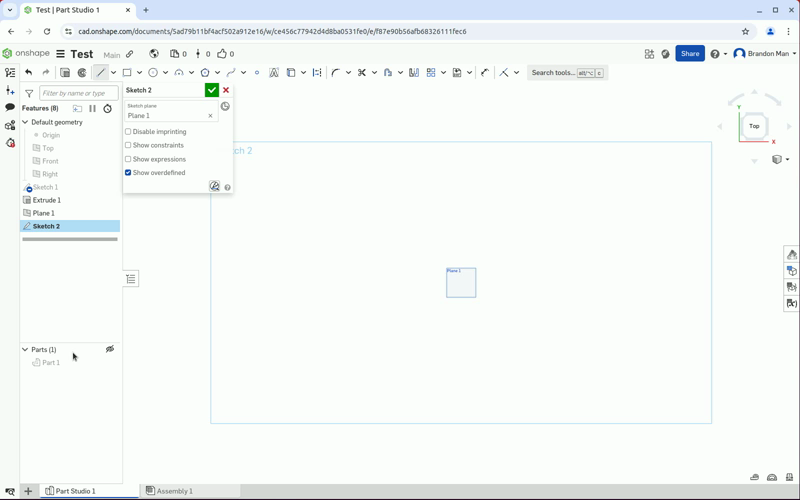
key_down(shift)
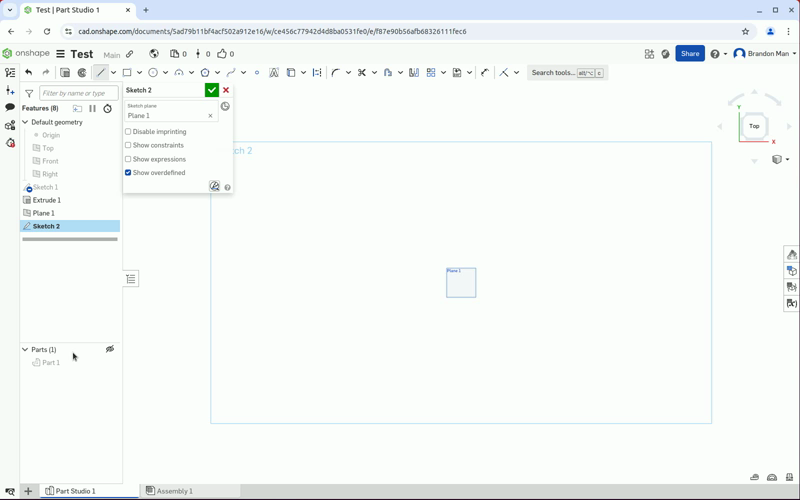
mouse_move(445, 190)
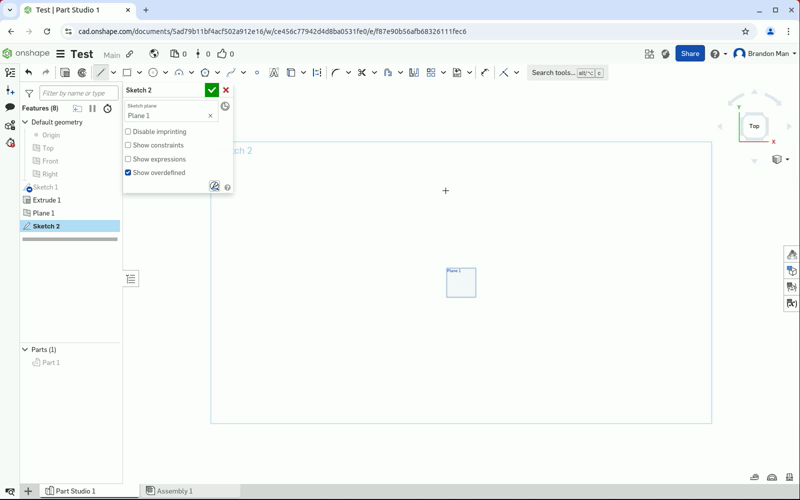
click(445, 190)
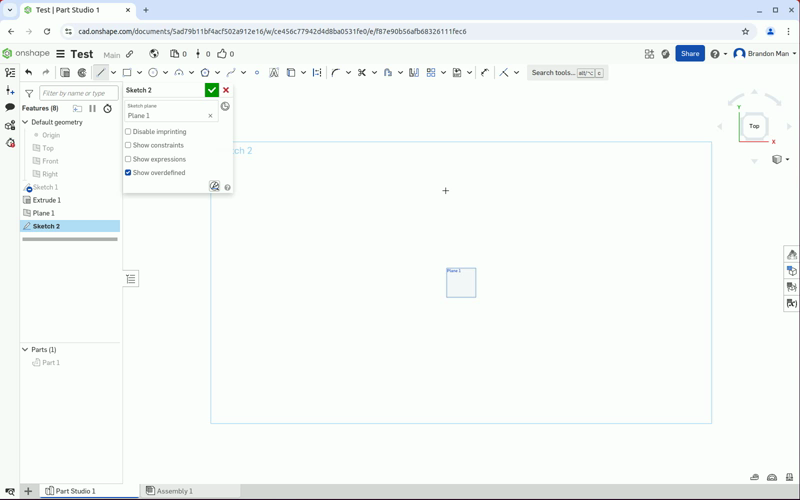
key_up(shift)
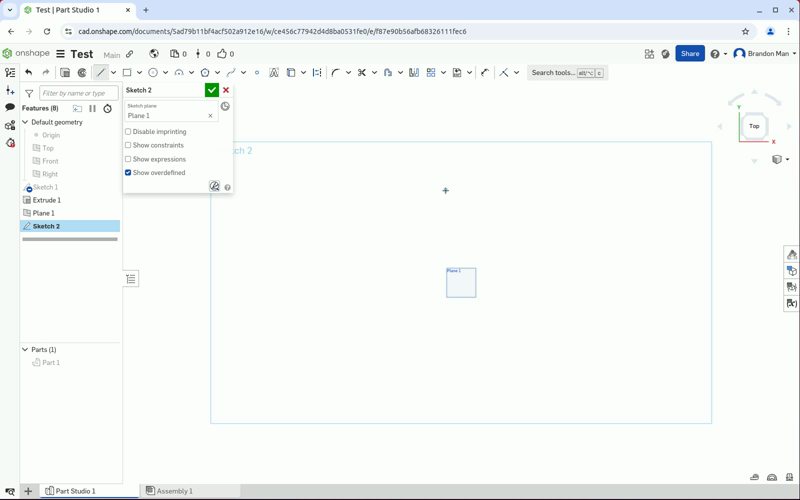
key_down(shift)
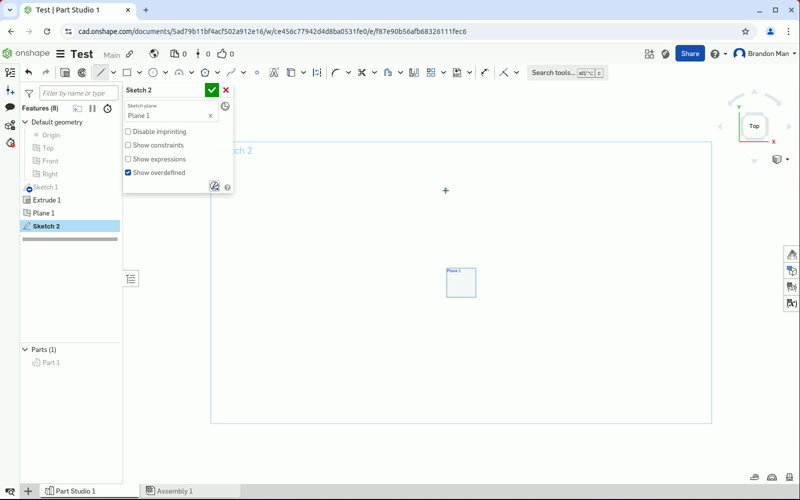
mouse_move(475, 190)
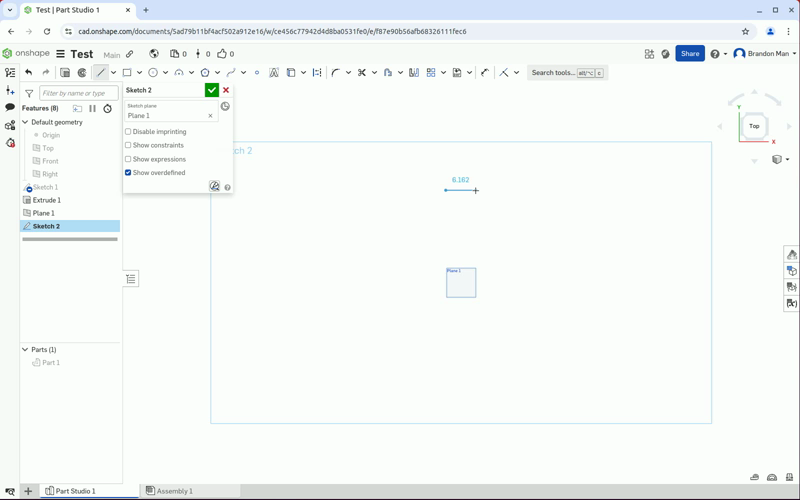
mouse_move(455, 190)
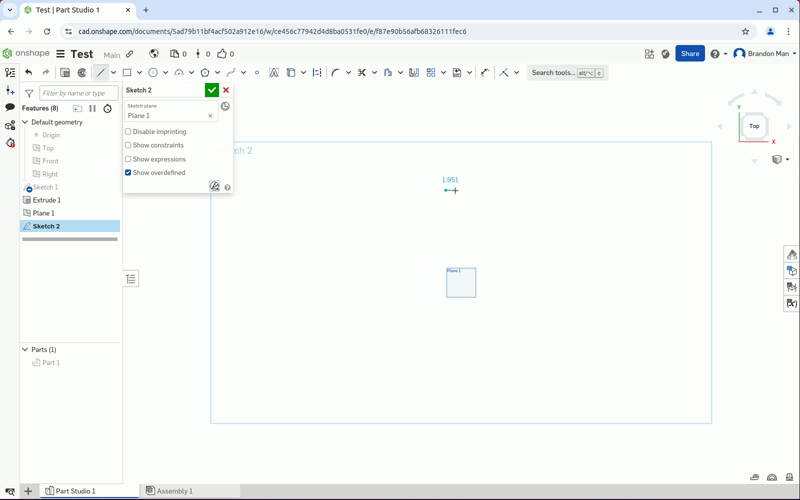
click(455, 190)
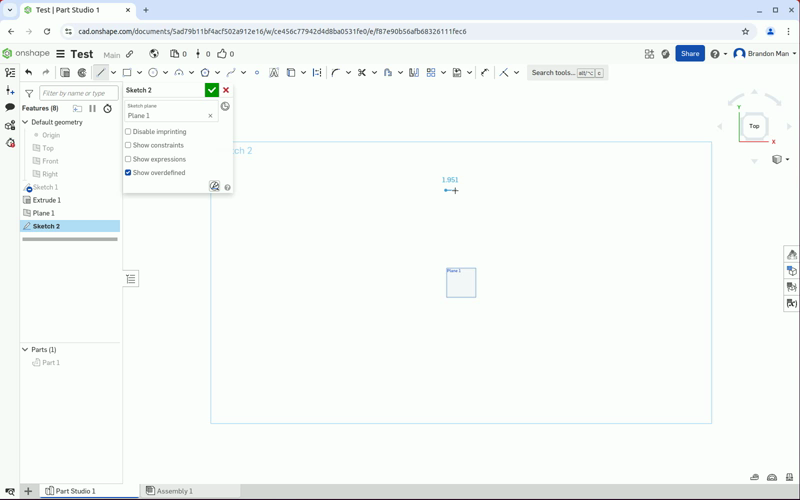
key_up(shift)
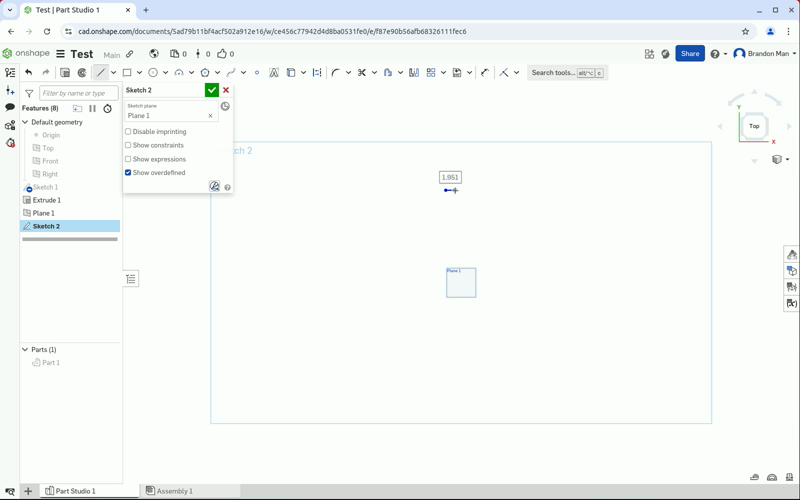
key_down(shift)
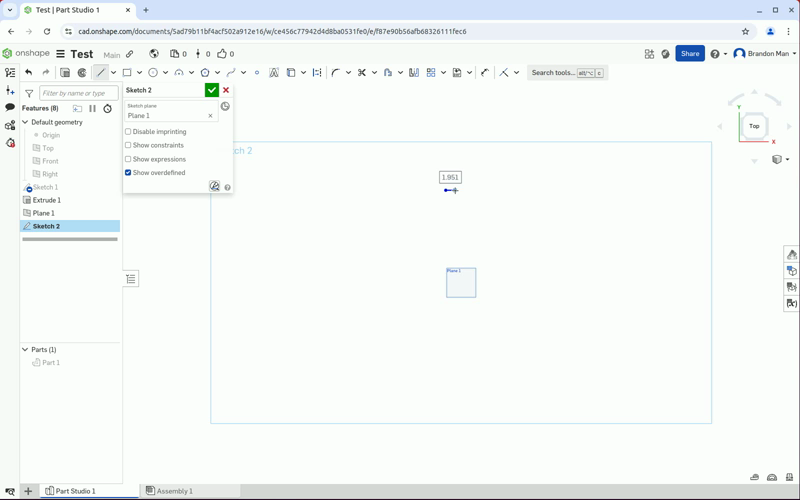
mouse_move(485, 190)
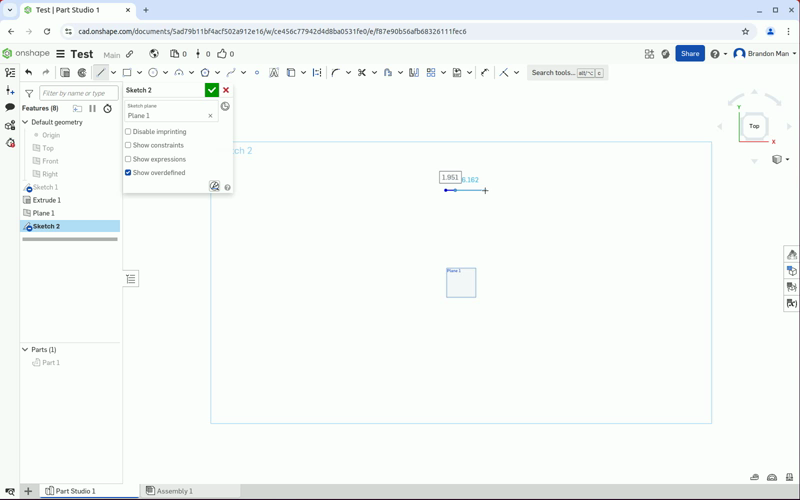
mouse_move(455, 169)
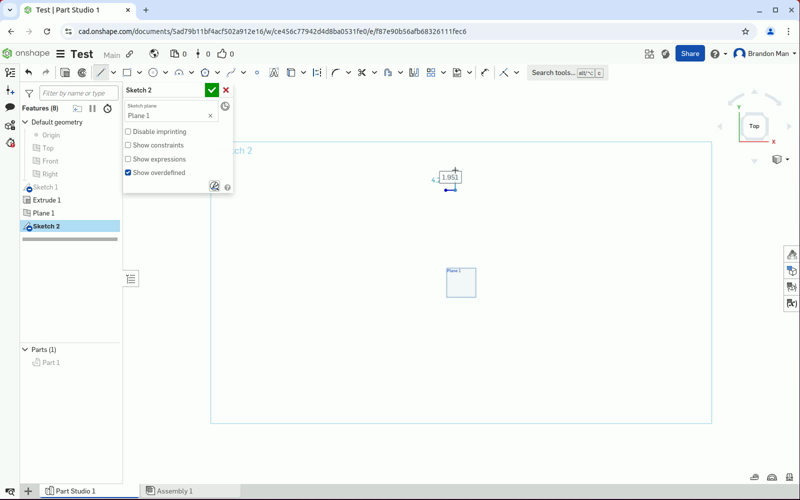
click(455, 169)
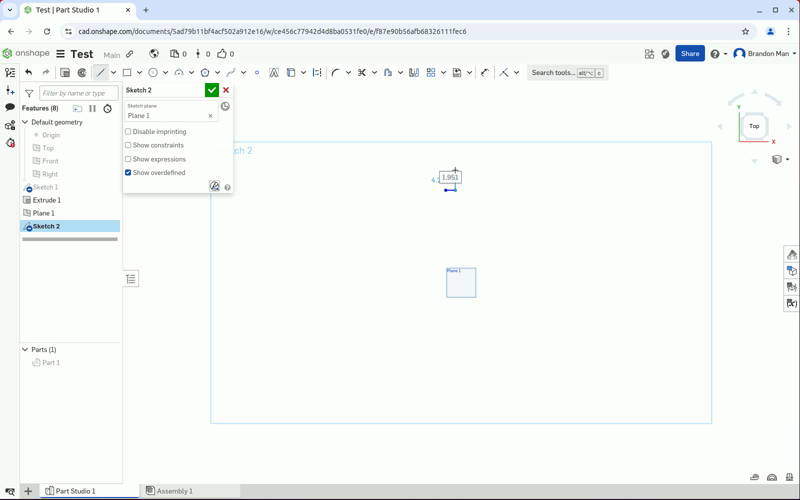
key_up(shift)
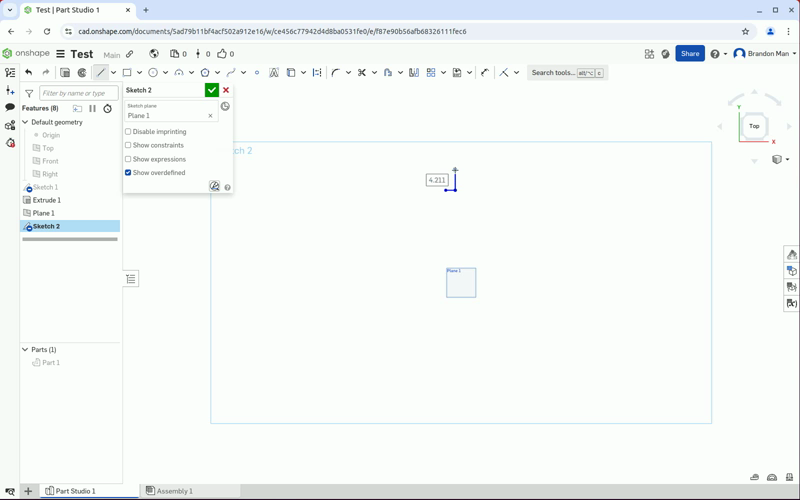
key_down(shift)
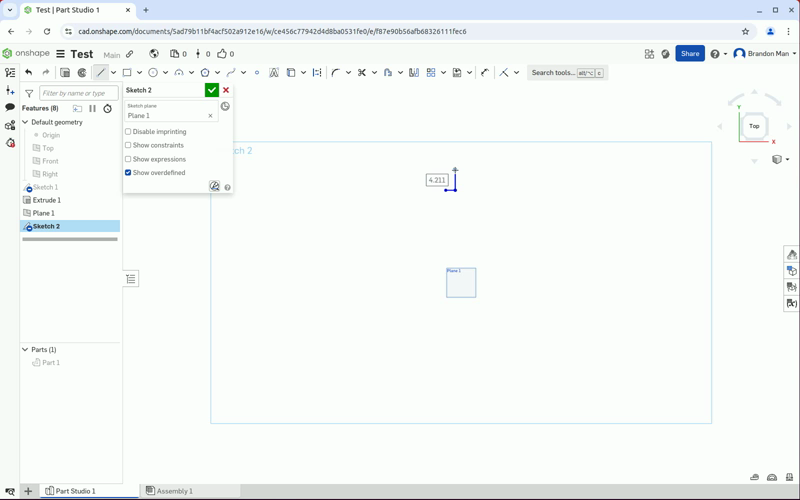
mouse_move(485, 169)
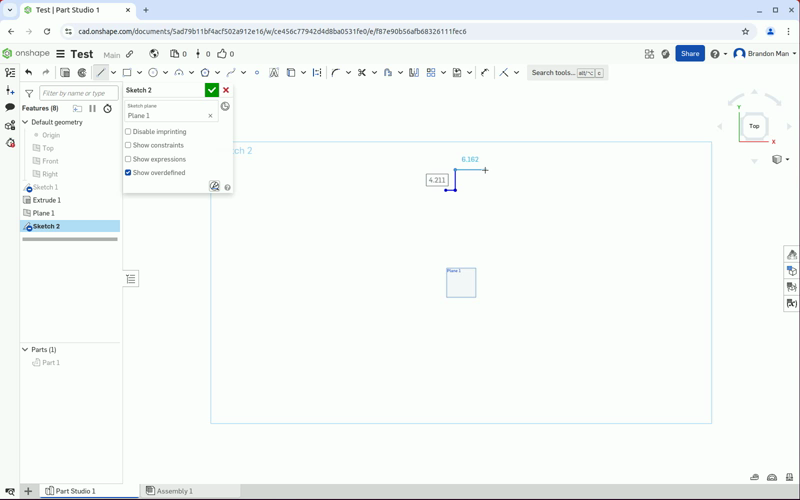
mouse_move(445, 169)
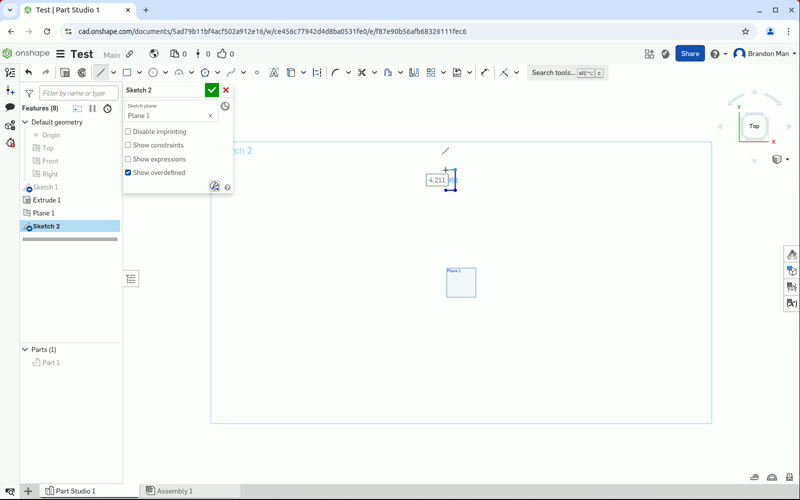
click(445, 169)
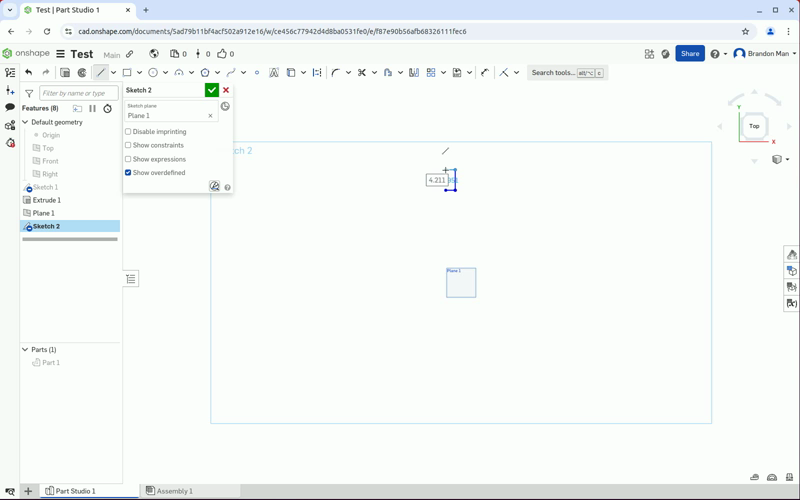
key_up(shift)
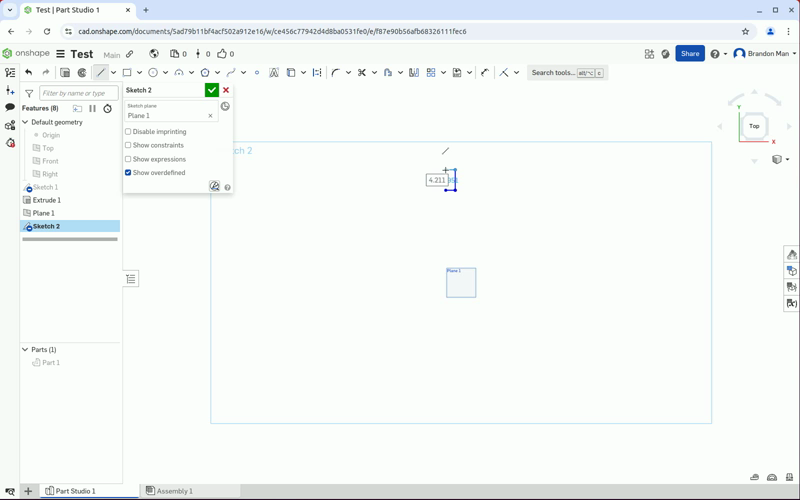
mouse_move(475, 169)
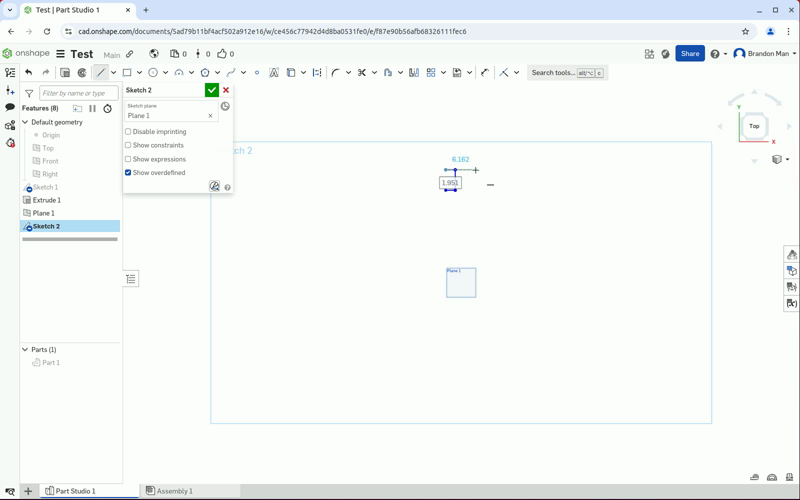
key_down(shift)
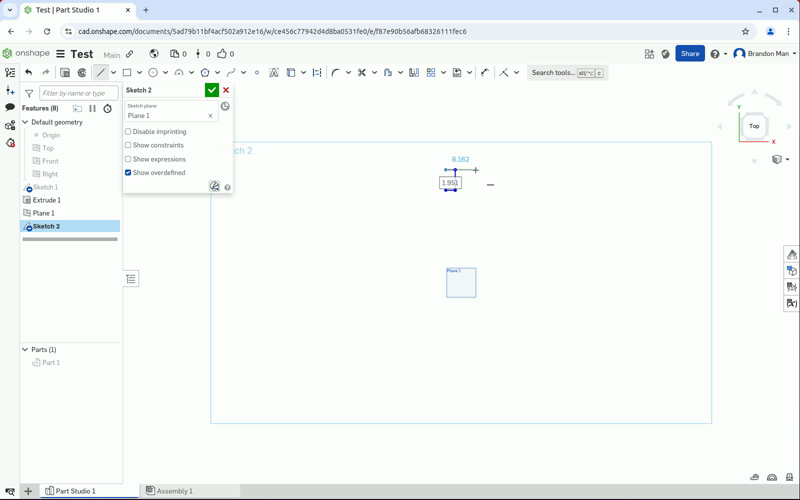
mouse_move(445, 190)
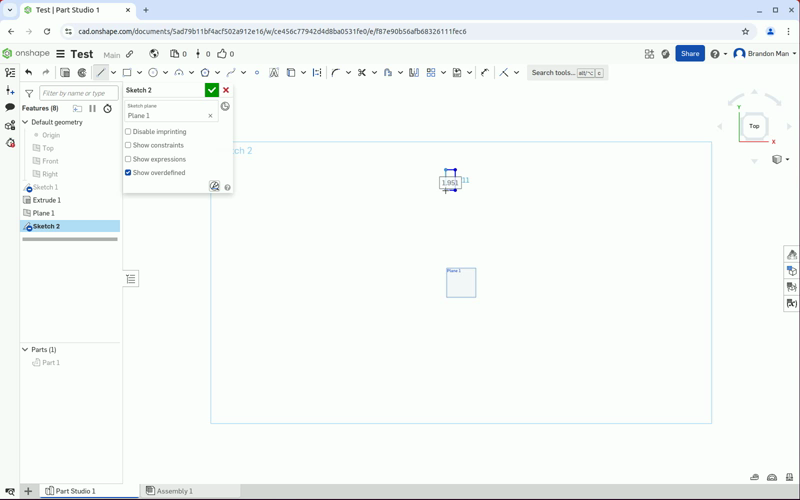
key_up(shift)
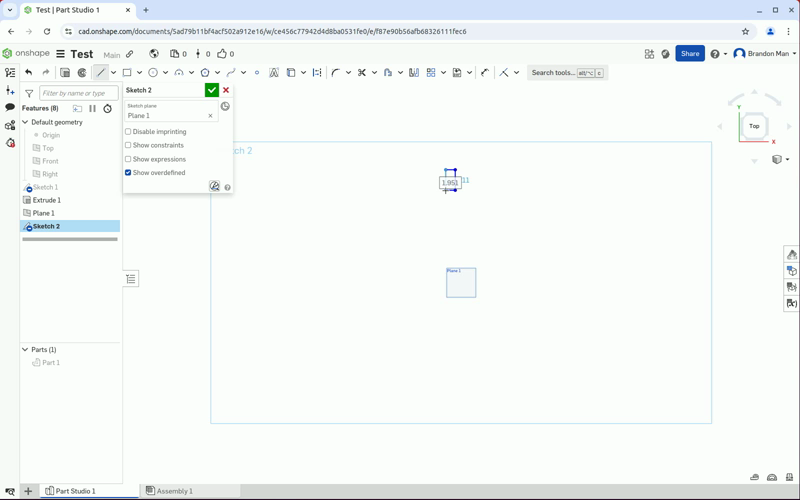
click(445, 190)
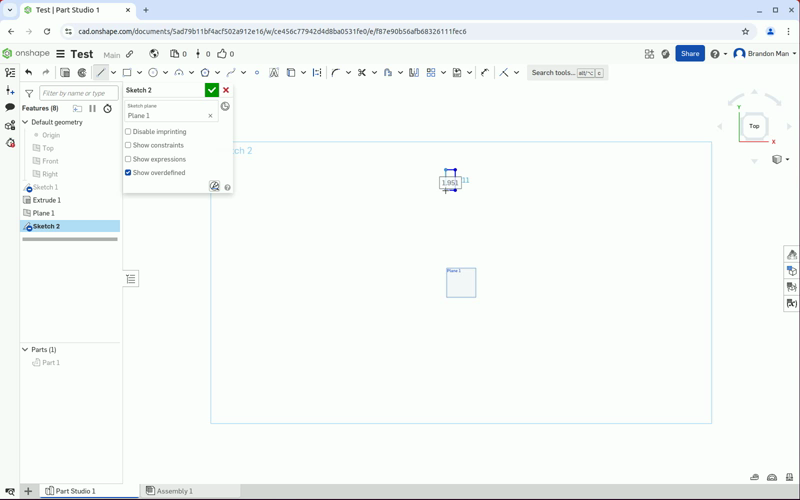
key(esc)
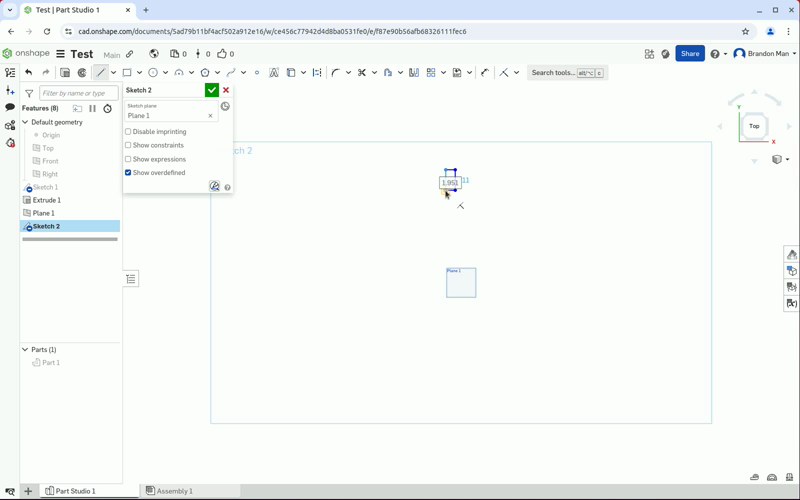
mouse_move(452, 176)
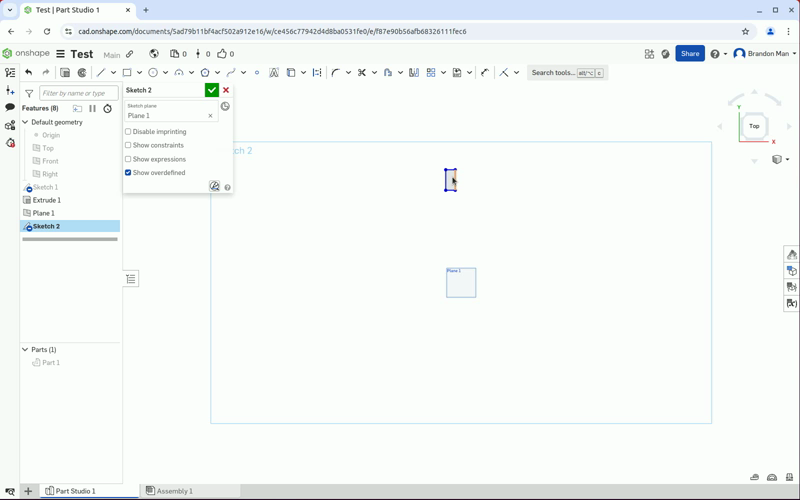
scroll(6)
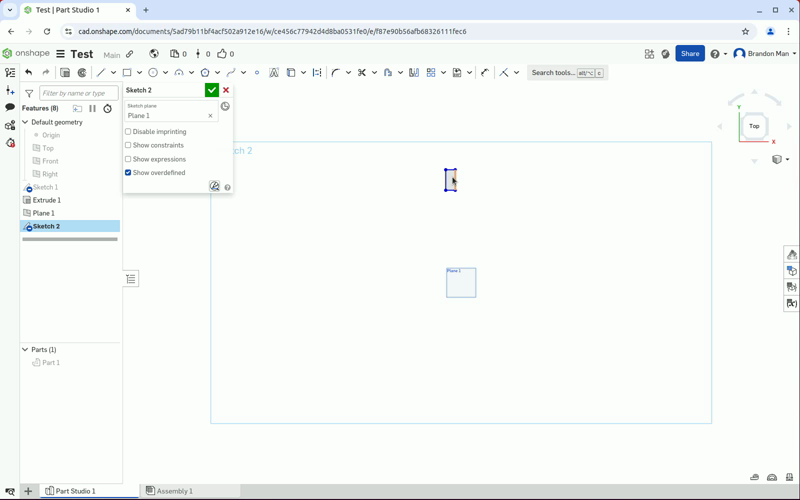
scroll(6)
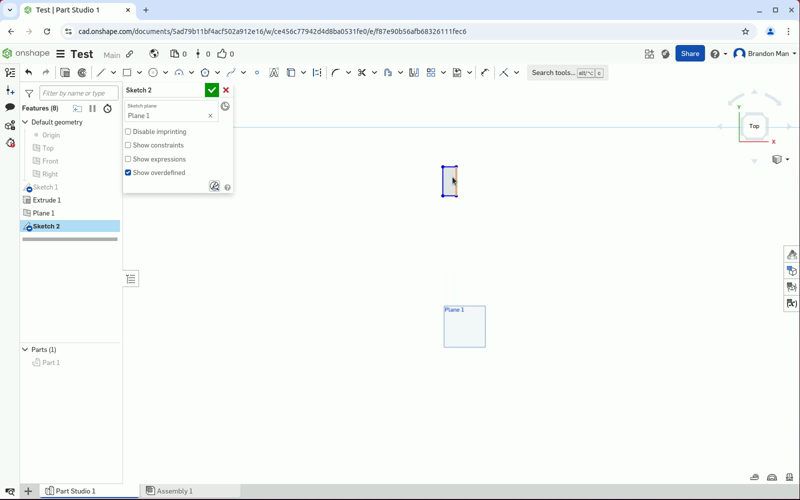
scroll(6)
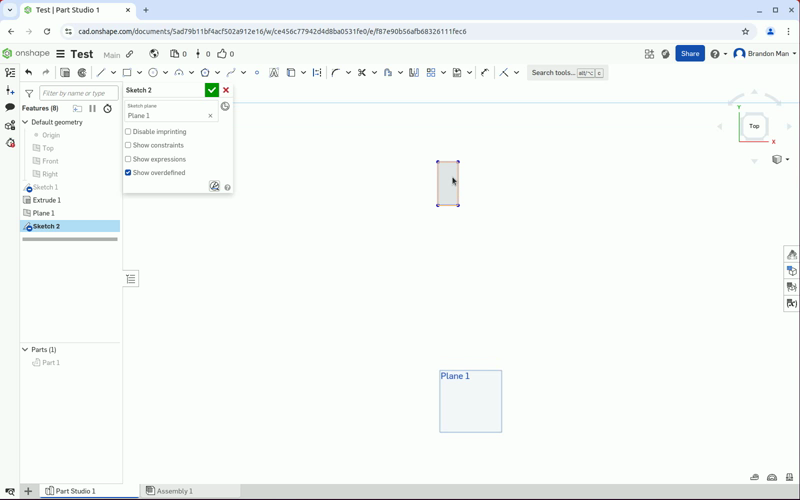
scroll(6)
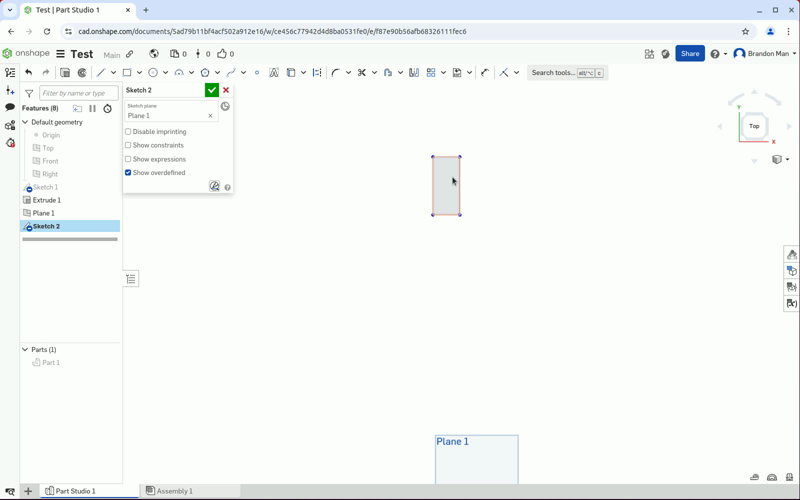
scroll(6)
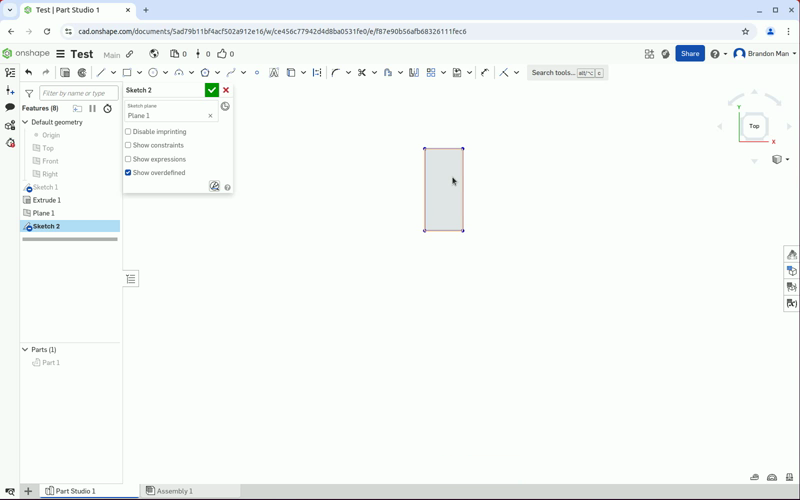
scroll(6)
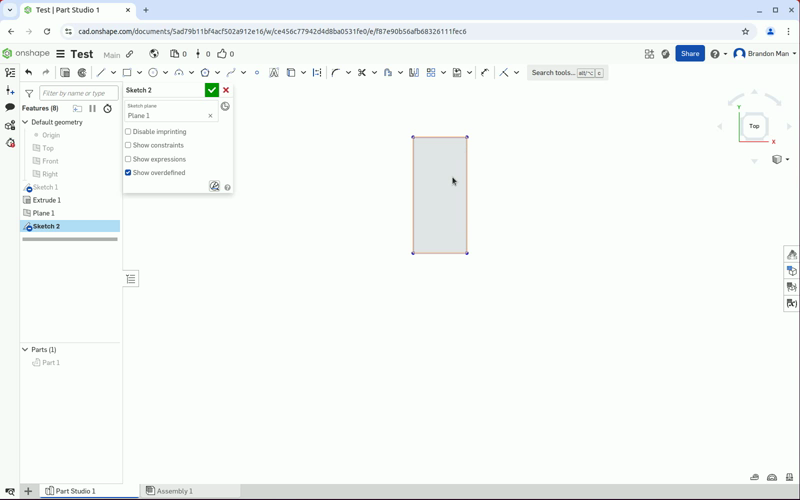
scroll(6)
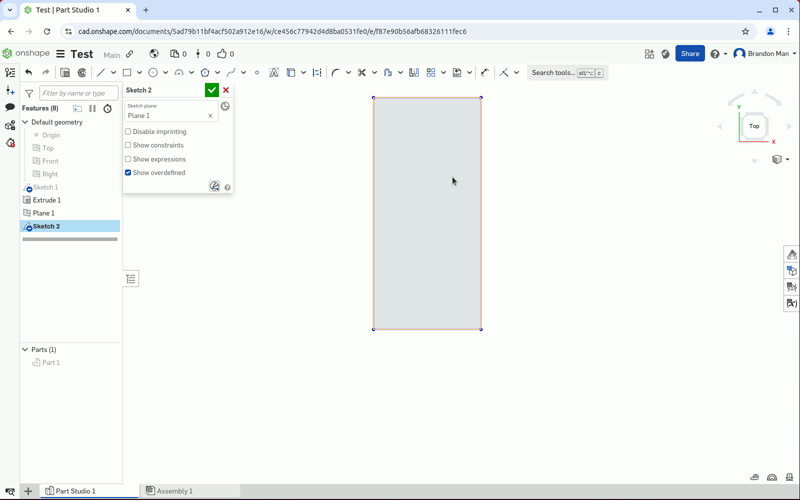
click(452, 176)
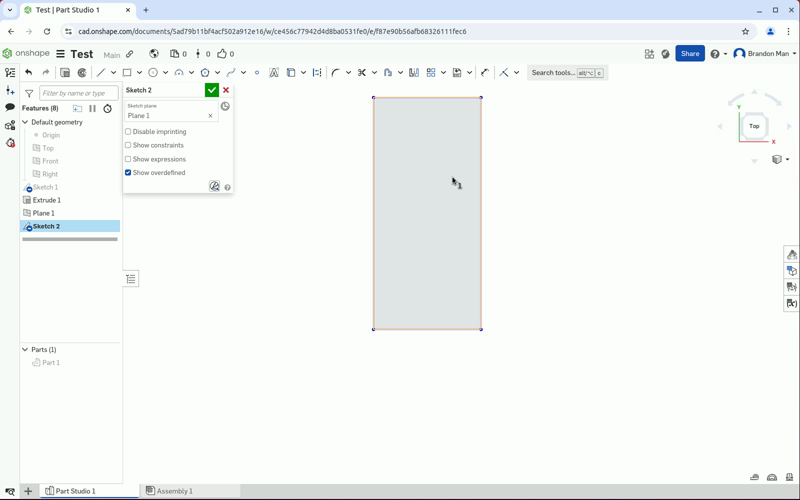
scroll(-6)
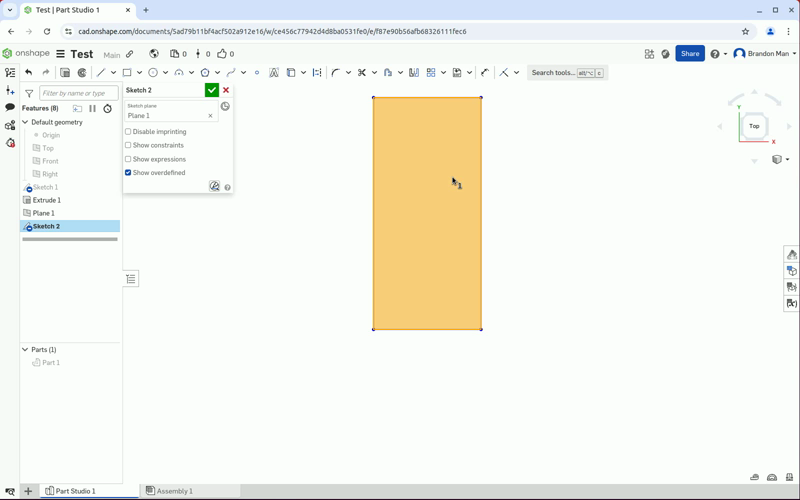
scroll(-6)
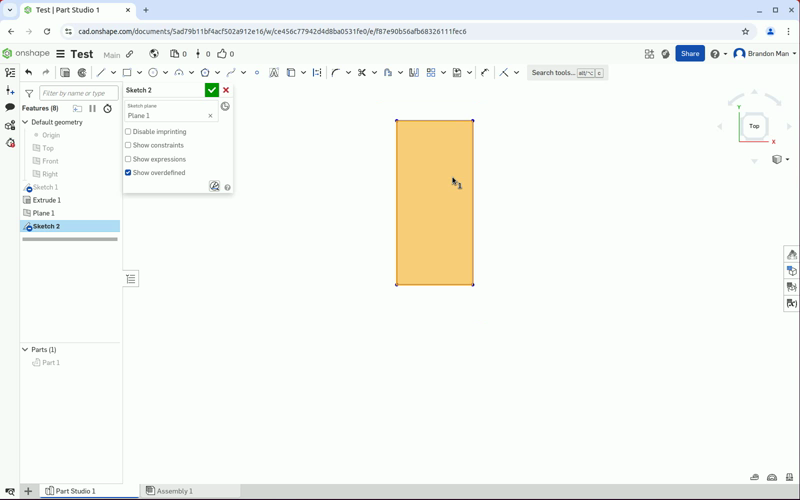
scroll(-6)
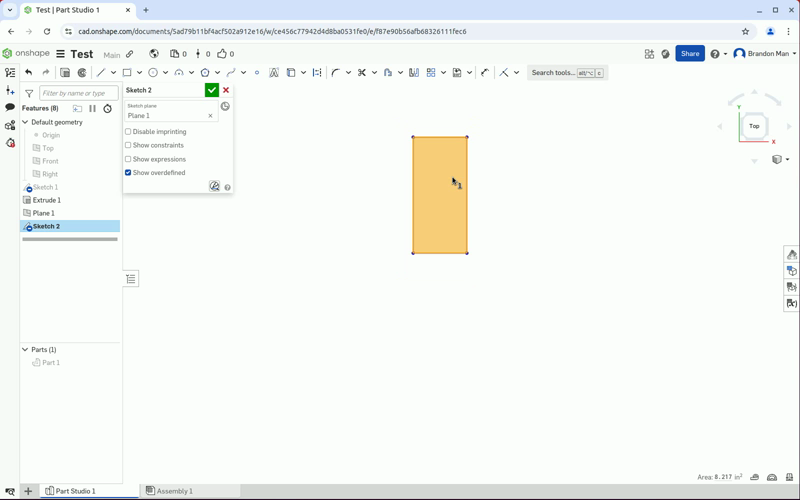
scroll(-6)
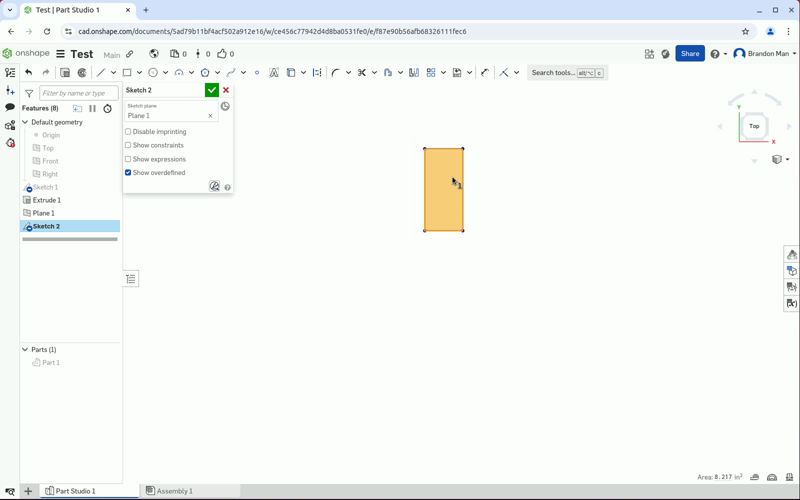
scroll(-6)
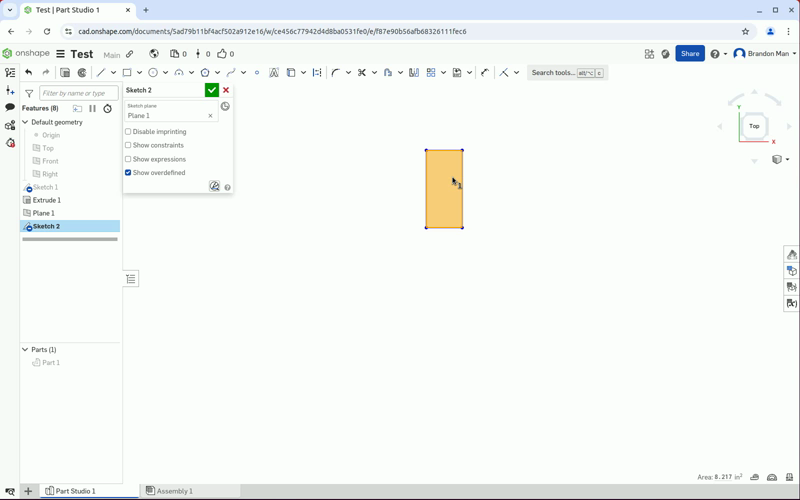
scroll(-6)
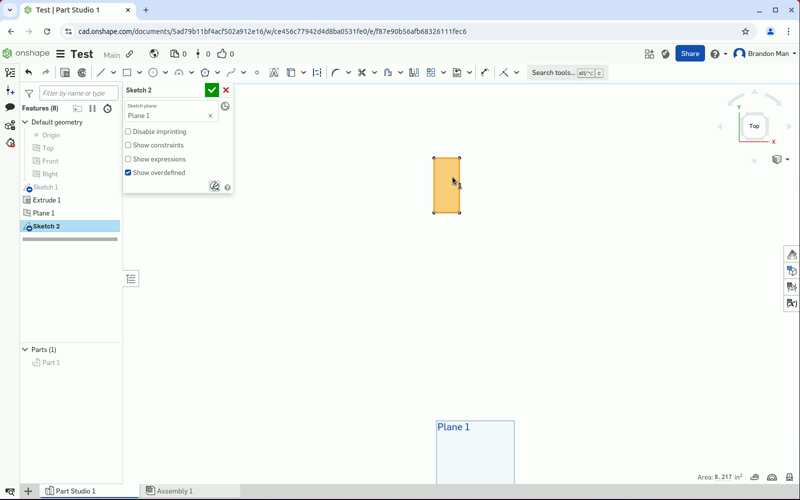
scroll(-6)
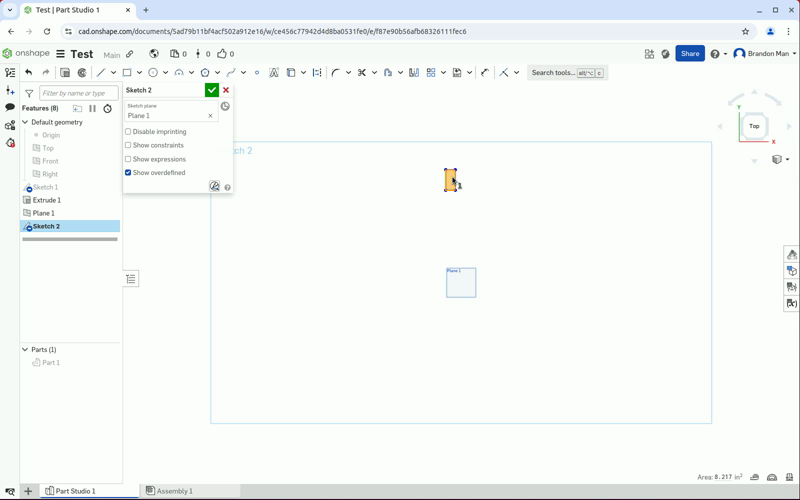
mouse_move(73, 352)
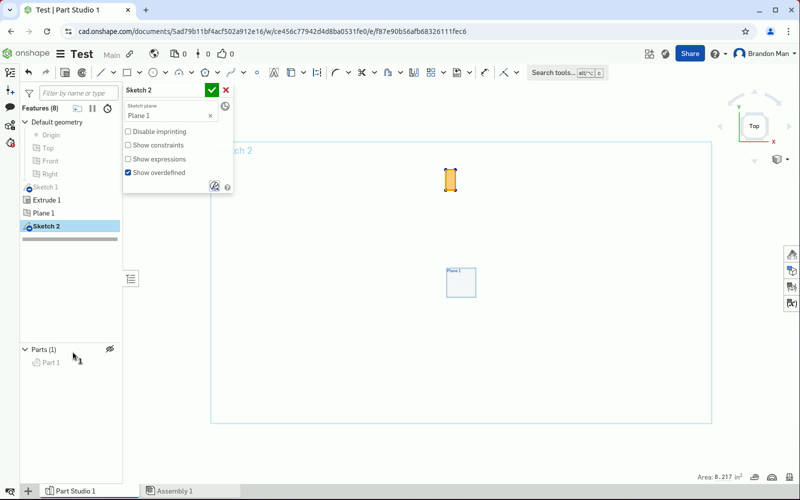
key(shift+y)
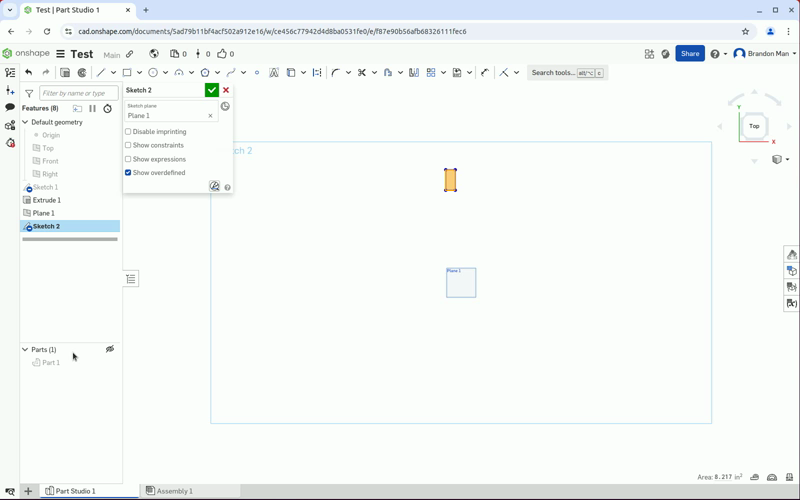
key(shift+e)
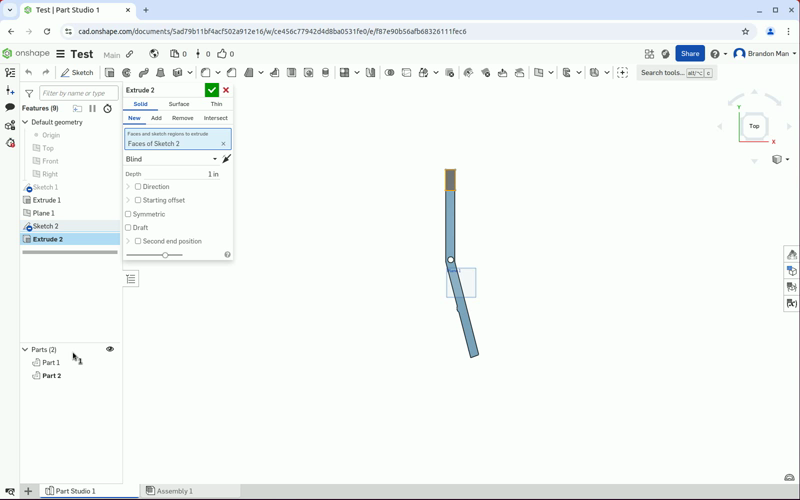
mouse_move(143, 106)
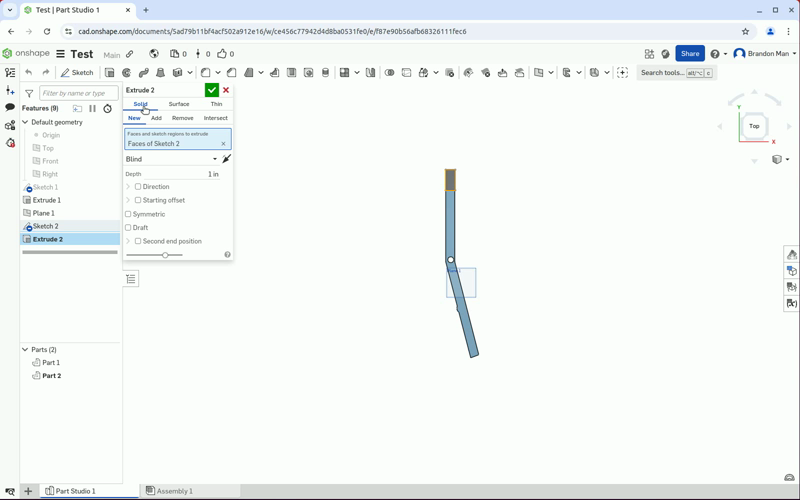
click(143, 106)
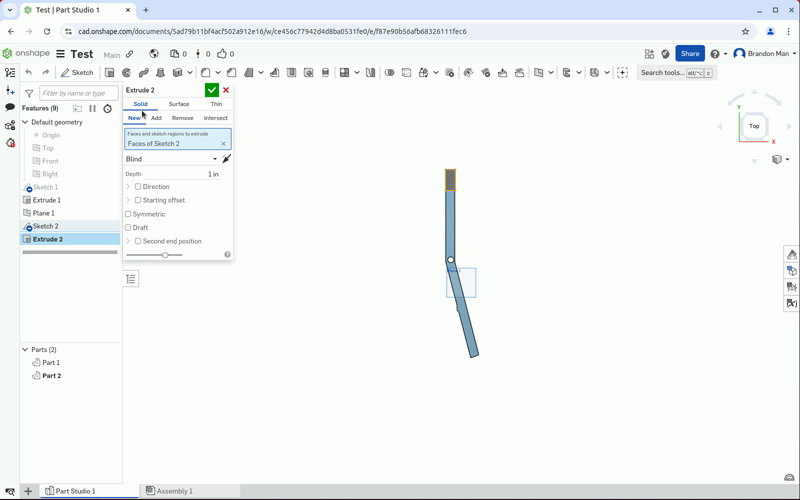
mouse_move(137, 120)
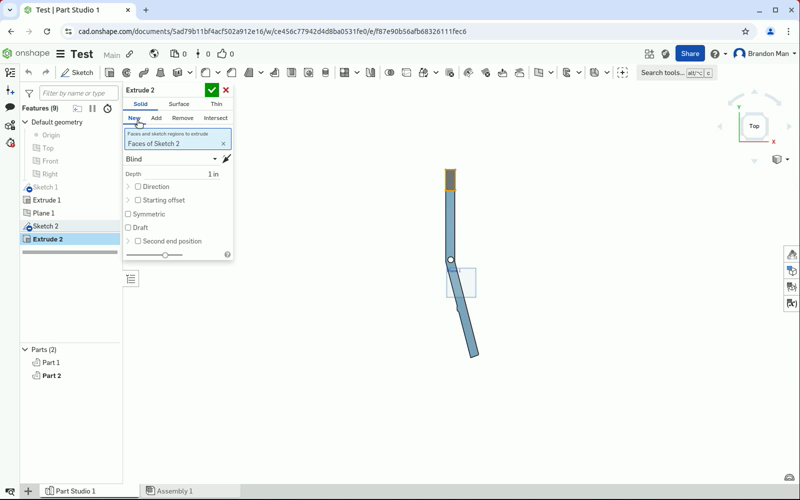
click(137, 120)
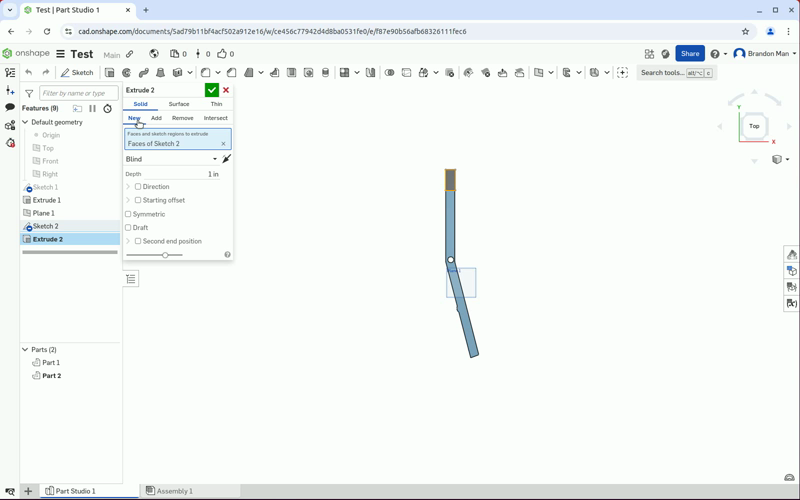
key(tab, 4)
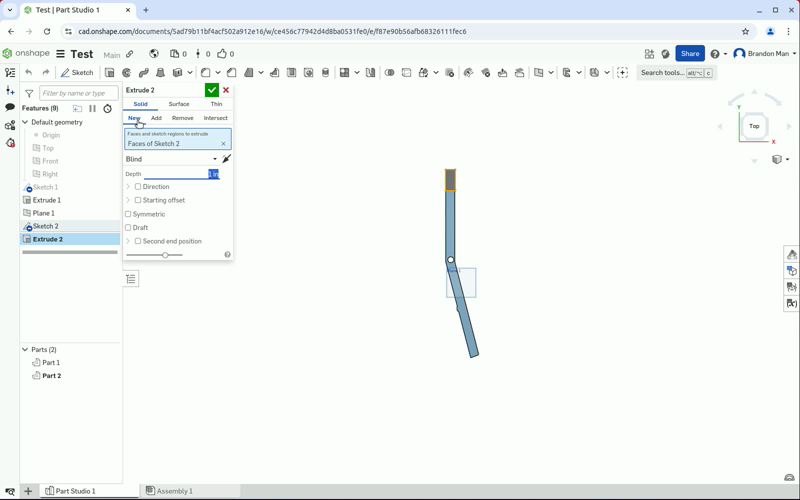
text(1.444)
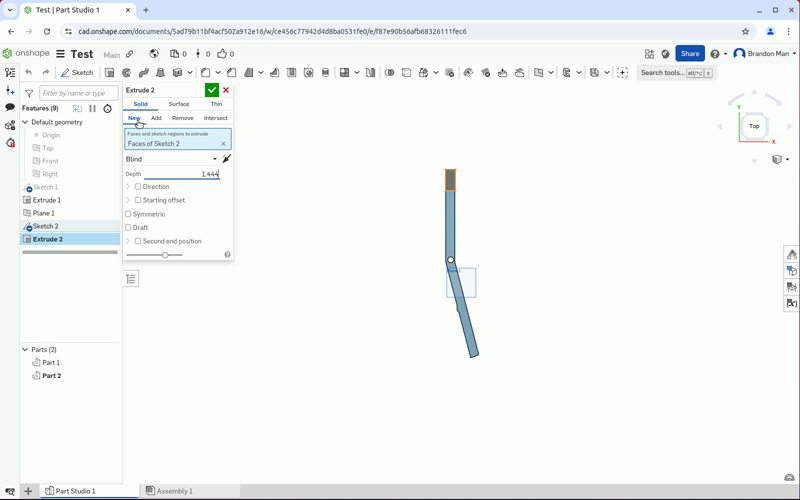
key(enter)
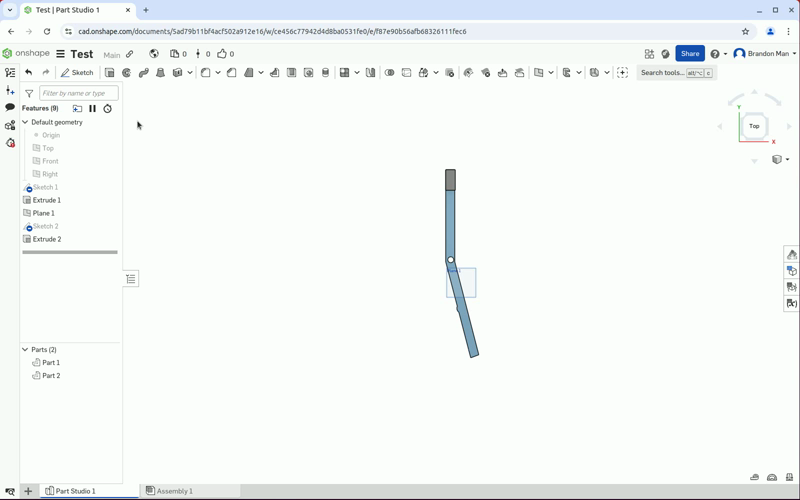
key(shift+h)
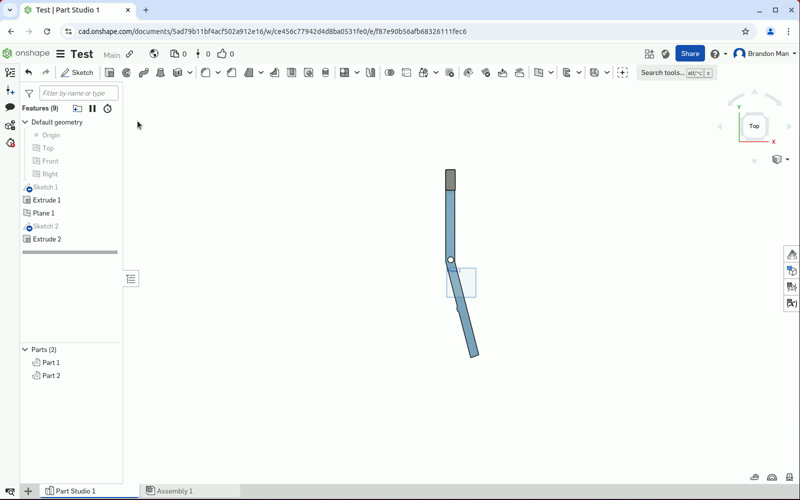
key(shift+h)
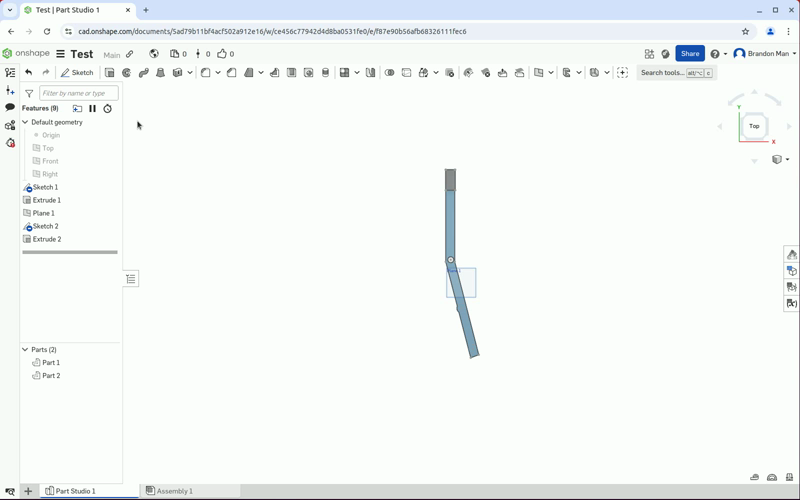
key(shift+7)
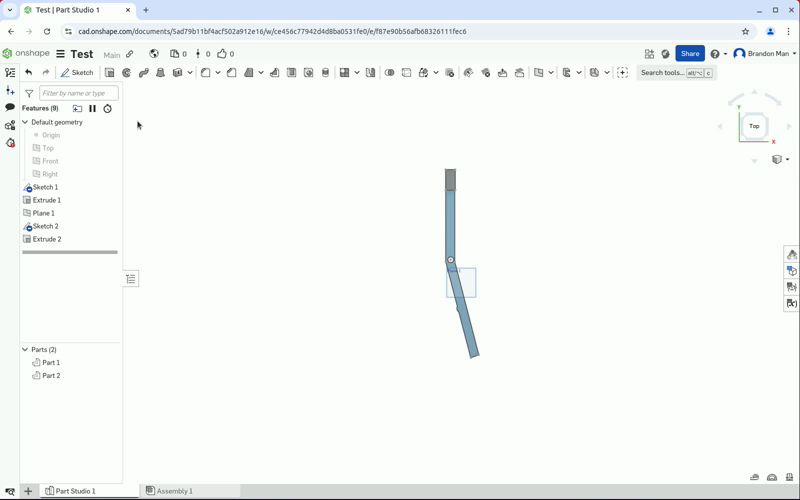
key(up, 3)
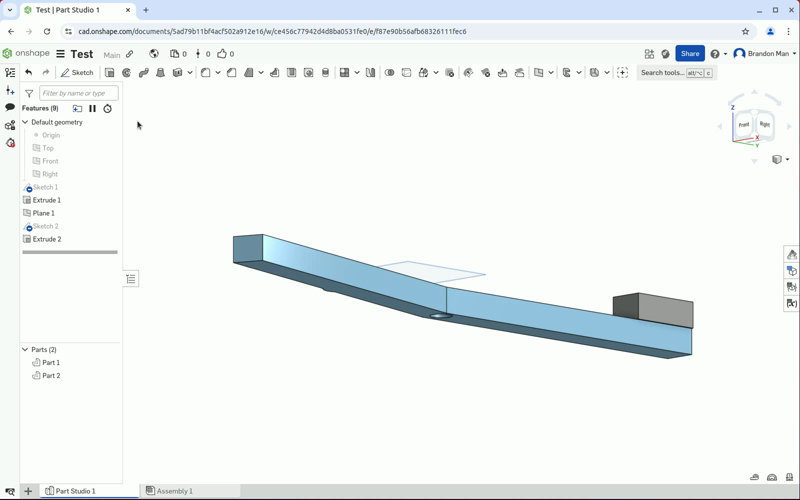
key(left, 3)
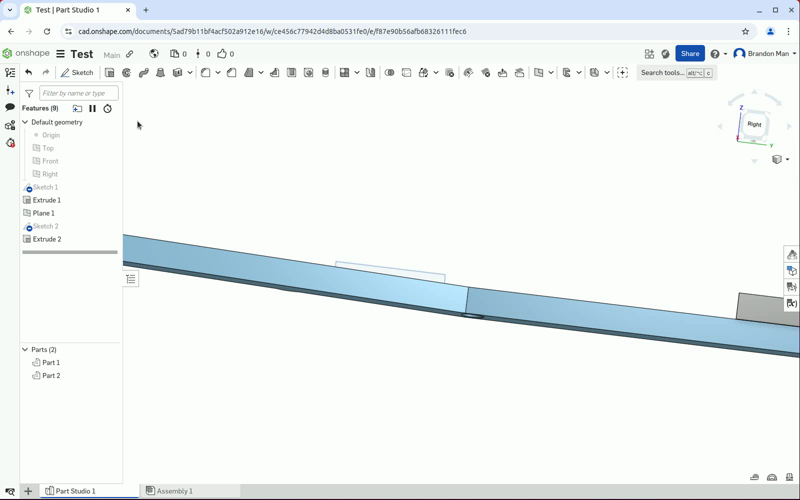
key(right, 3)
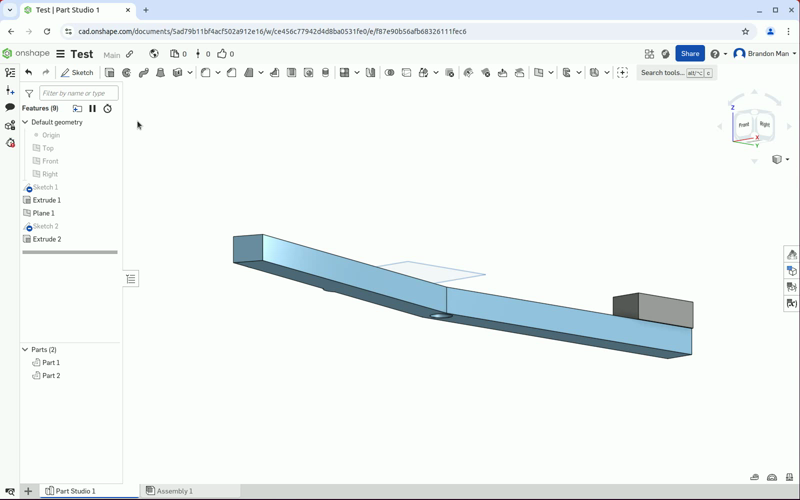
key(down, 3)
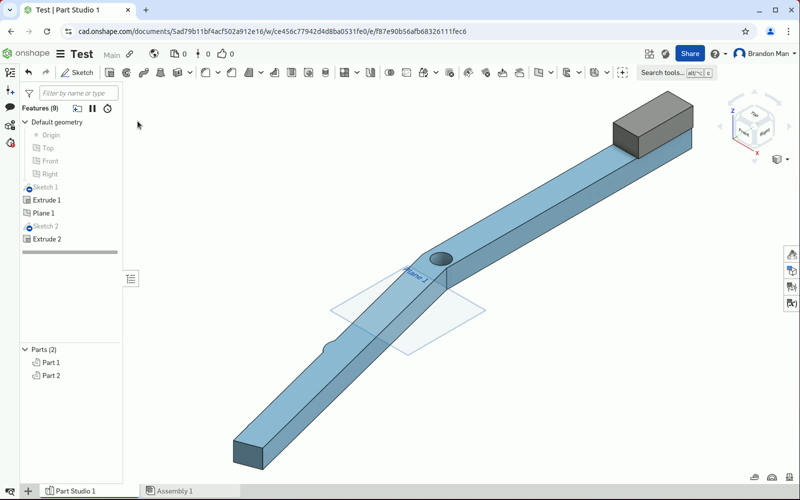
mouse_move(73, 189)
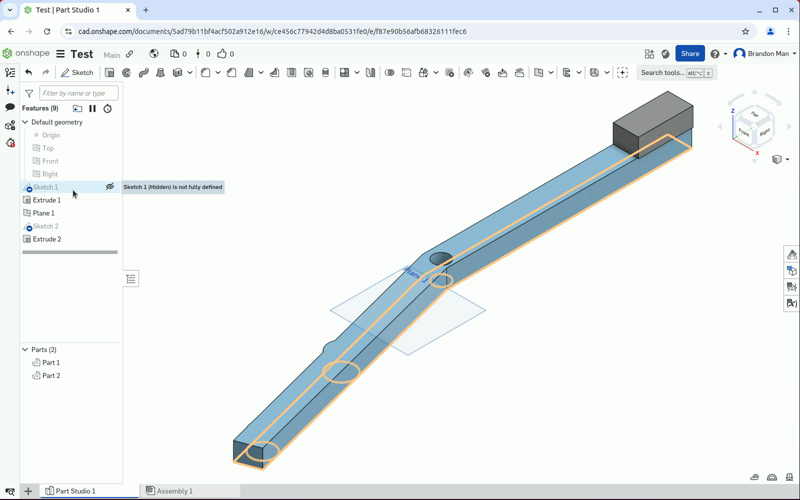
click(73, 189)